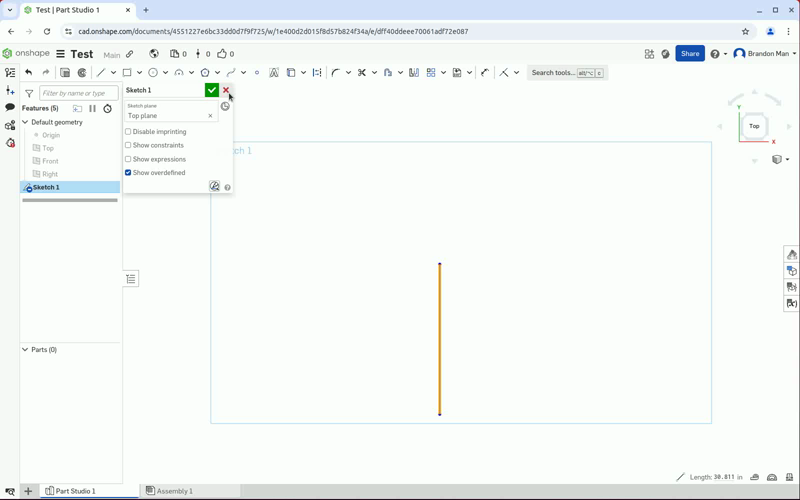
key(shift+h)
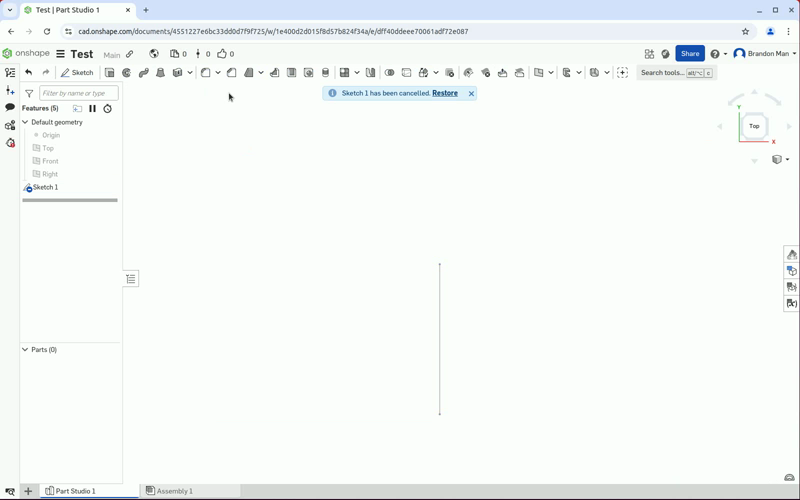
key(shift+s)
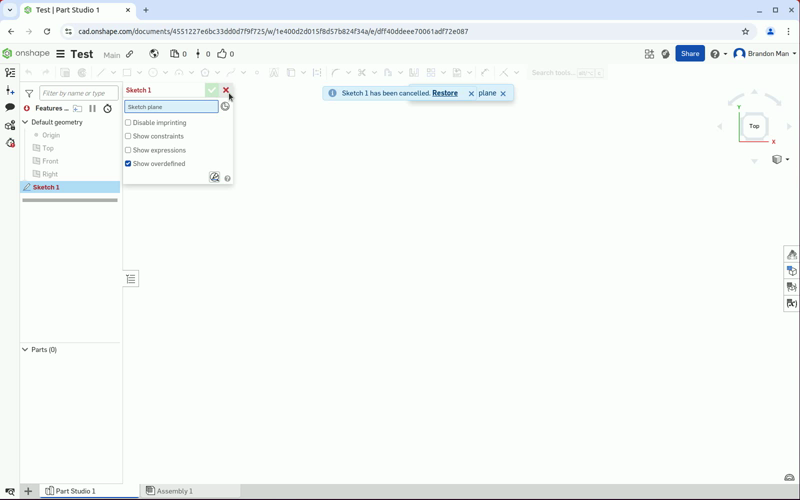
mouse_move(73, 150)
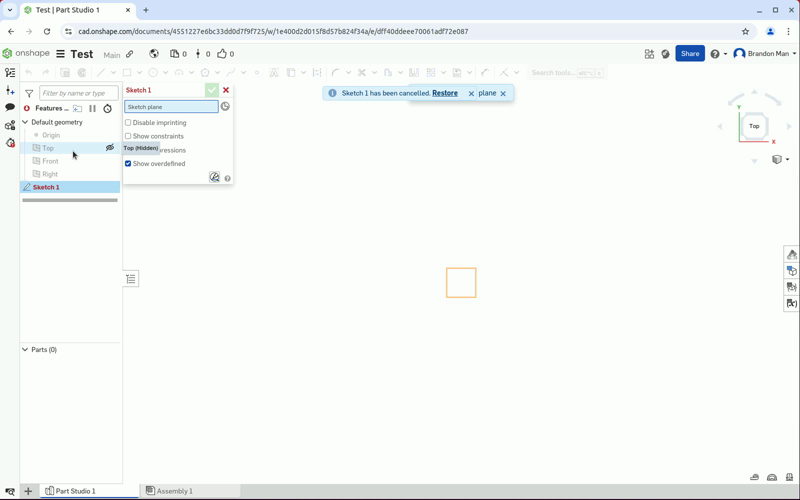
click(73, 150)
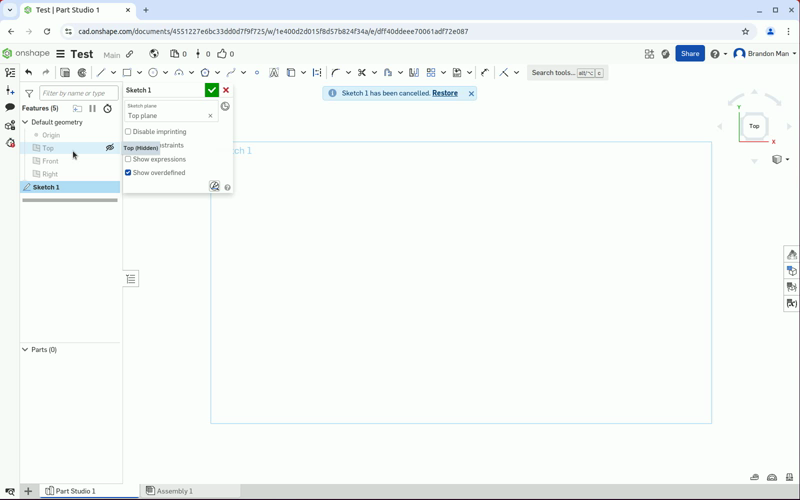
mouse_move(73, 352)
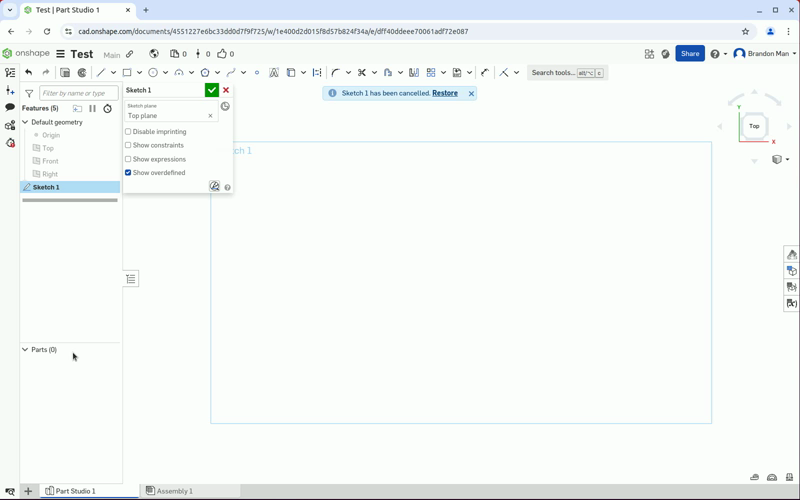
key(y)
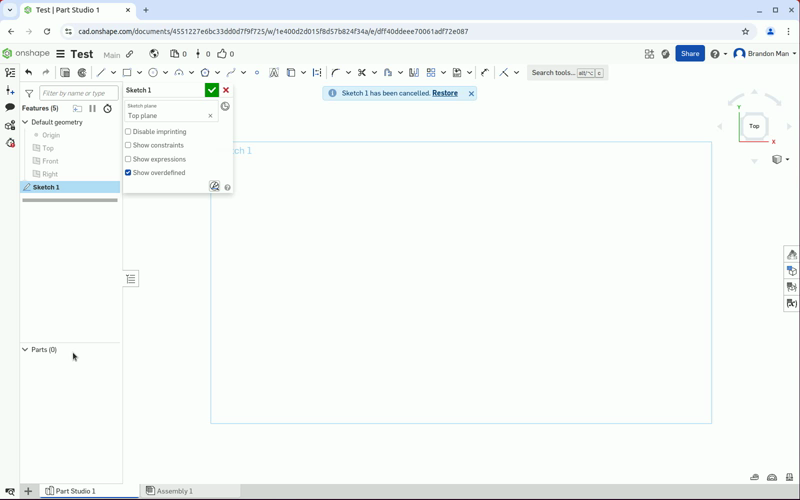
key(l)
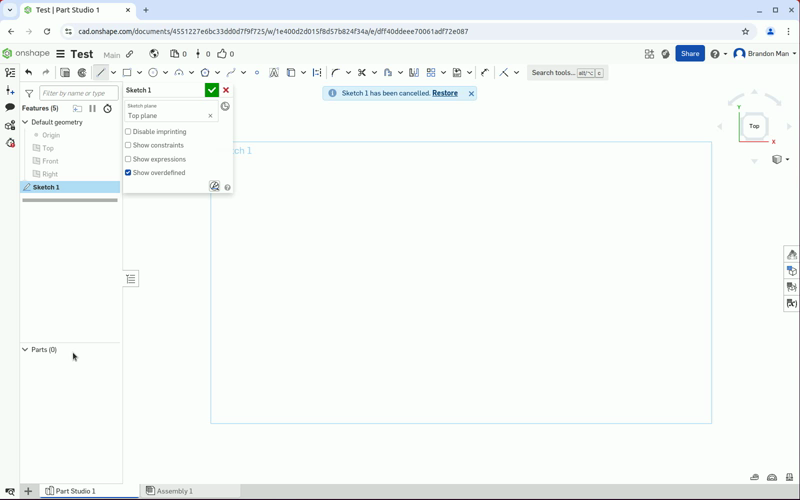
key_down(shift)
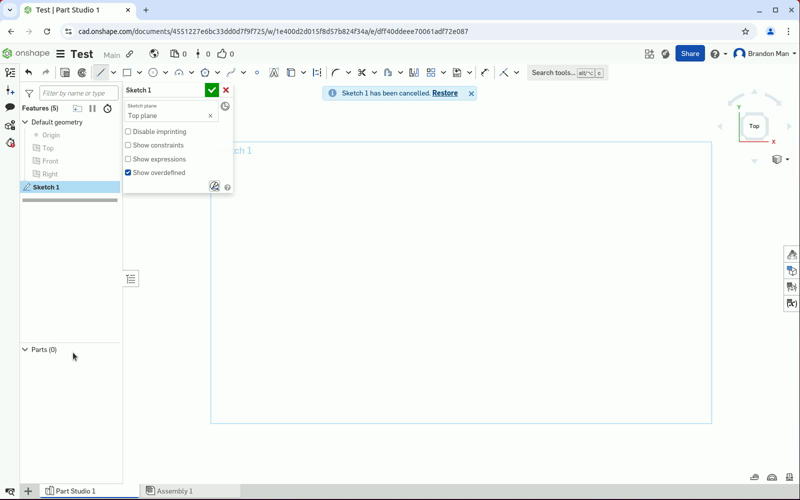
mouse_move(438, 307)
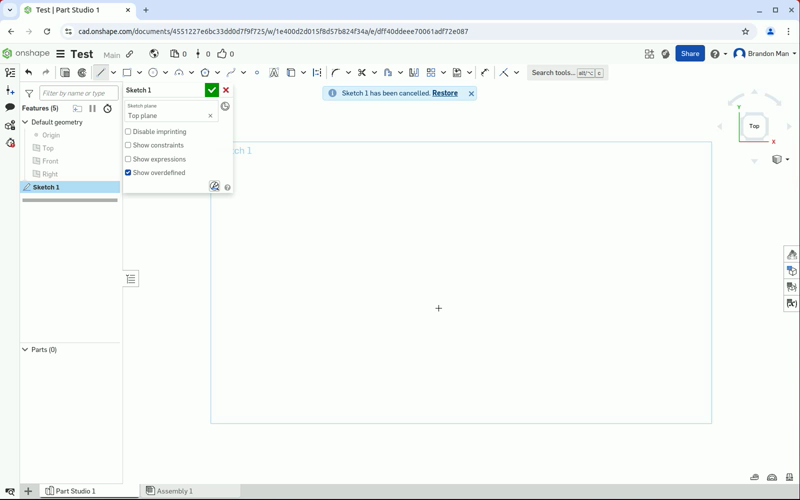
click(438, 307)
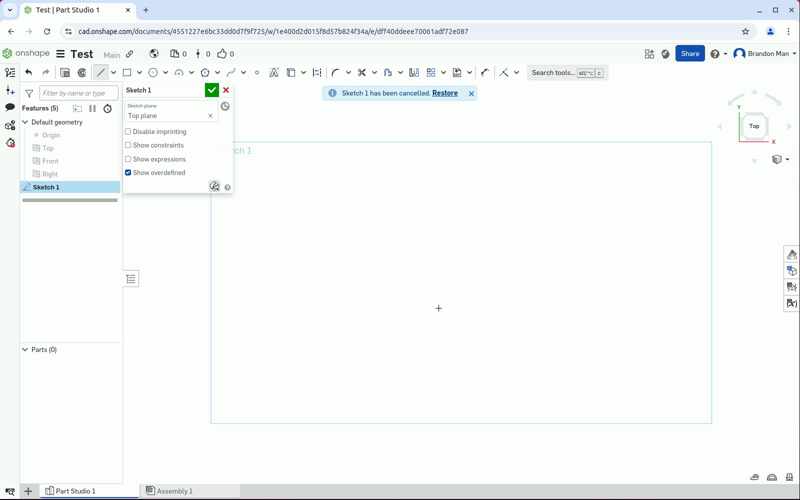
key_up(shift)
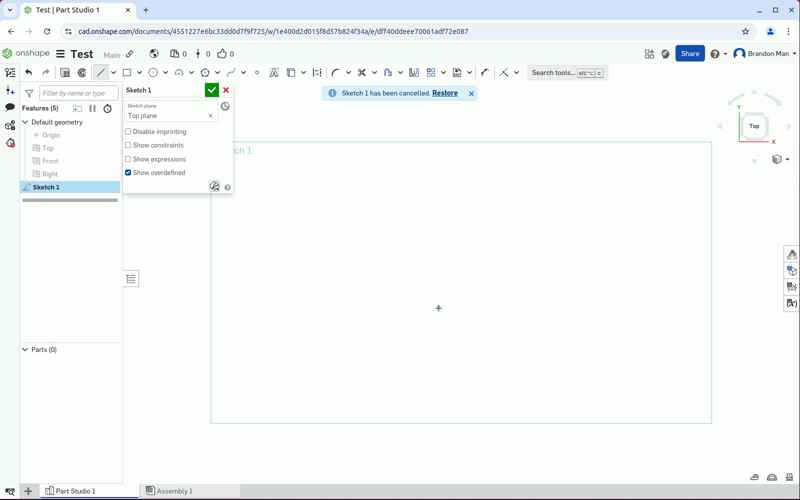
key_down(shift)
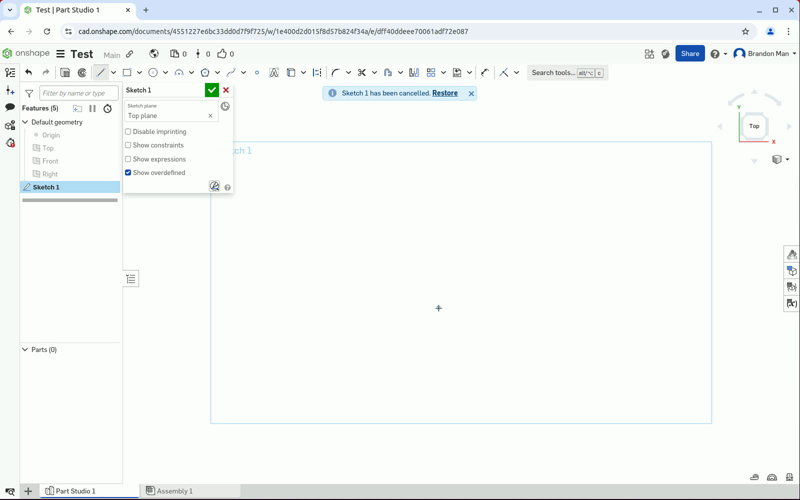
mouse_move(561, 295)
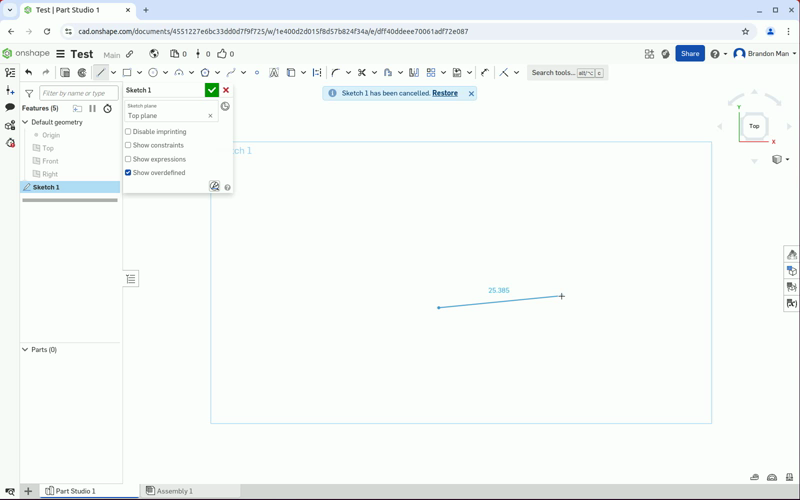
click(561, 295)
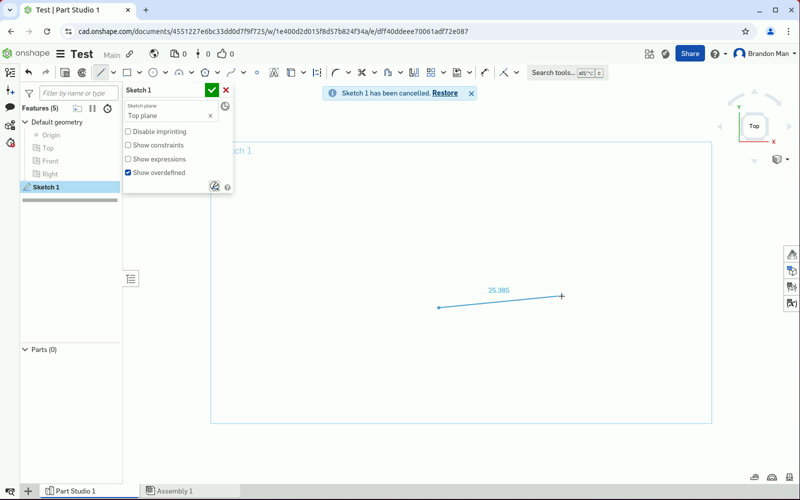
key_up(shift)
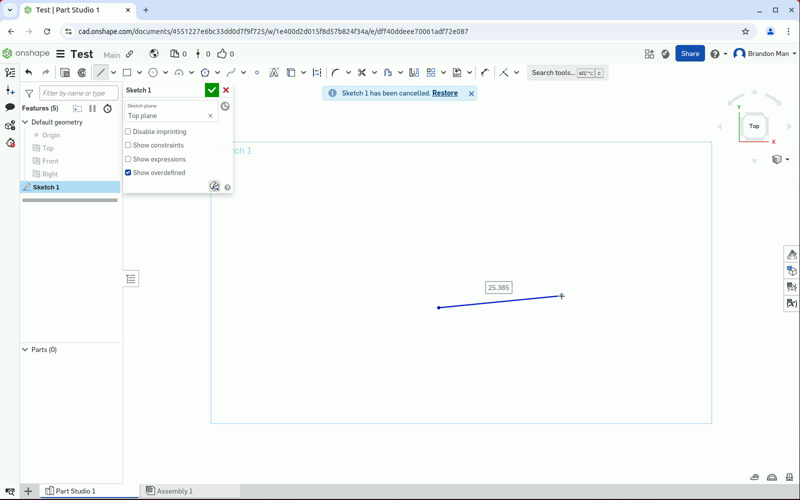
key(esc)
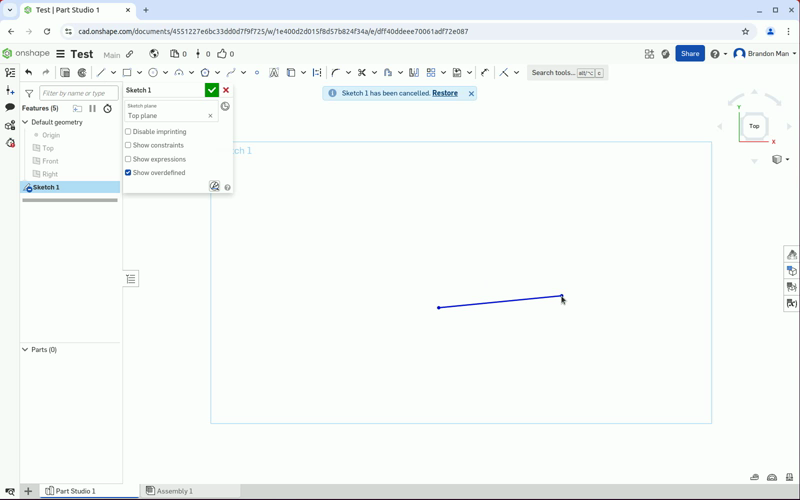
key(a)
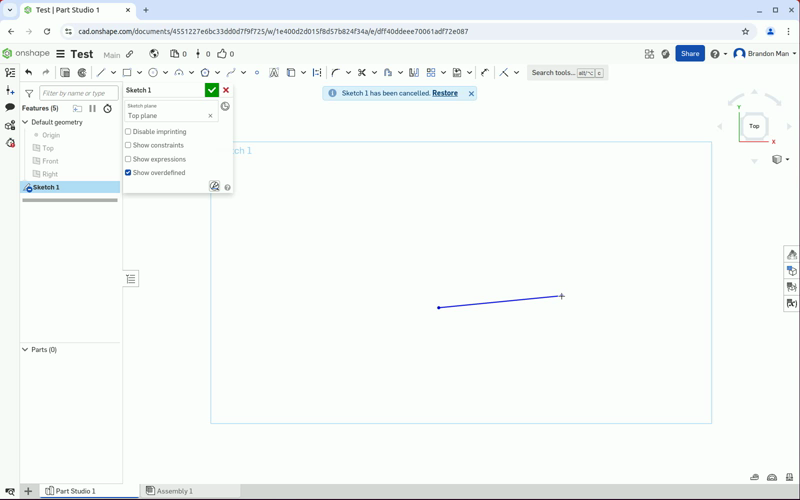
mouse_move(561, 295)
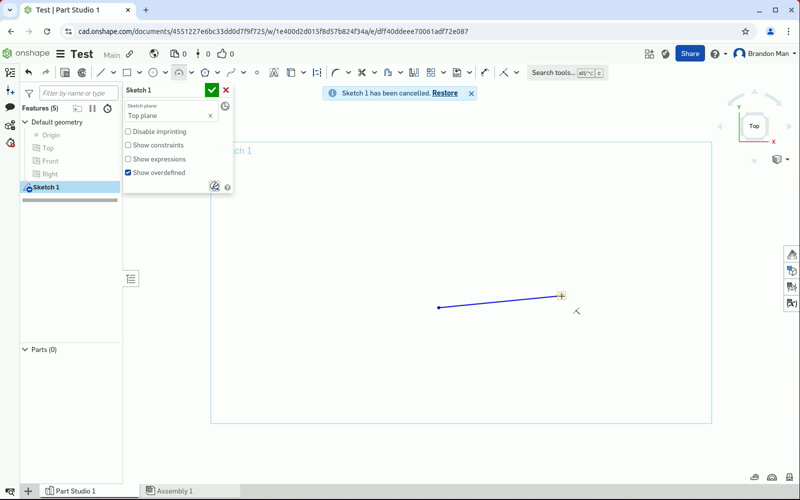
click(561, 295)
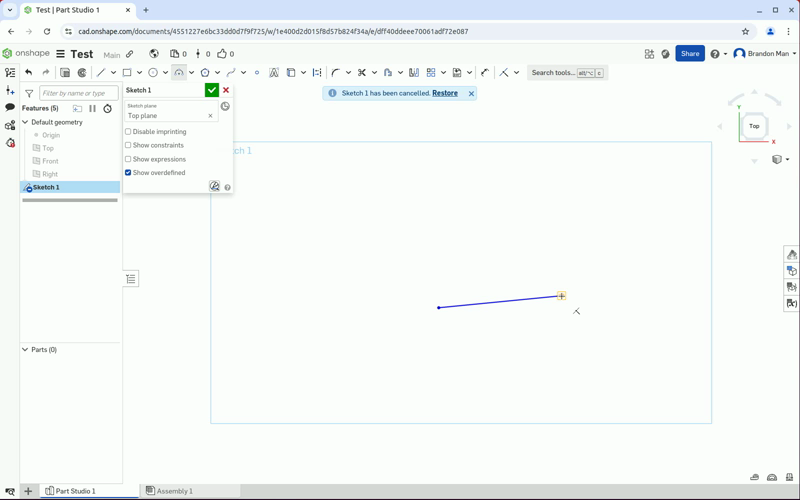
key_down(shift)
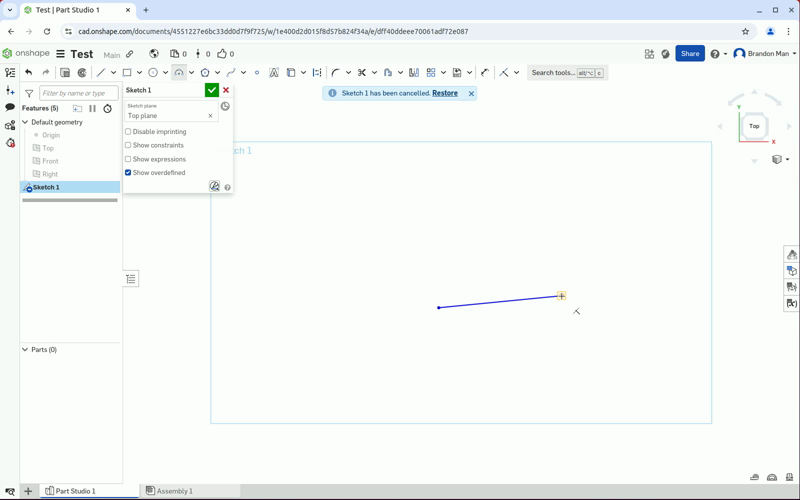
mouse_move(561, 270)
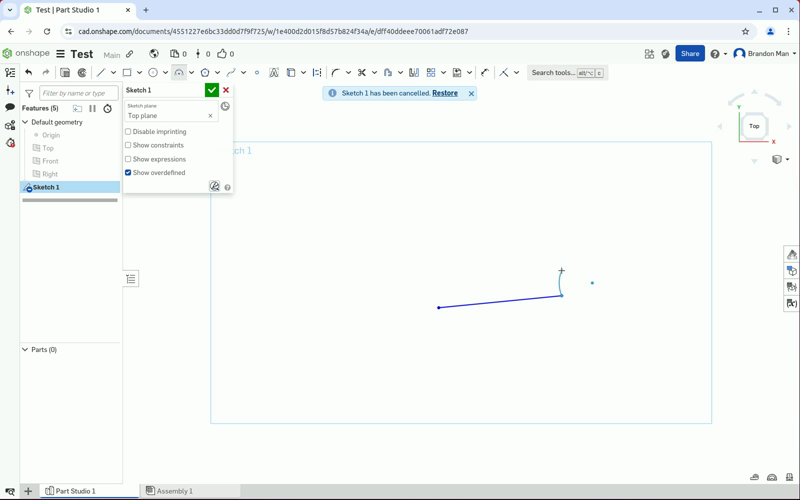
click(561, 270)
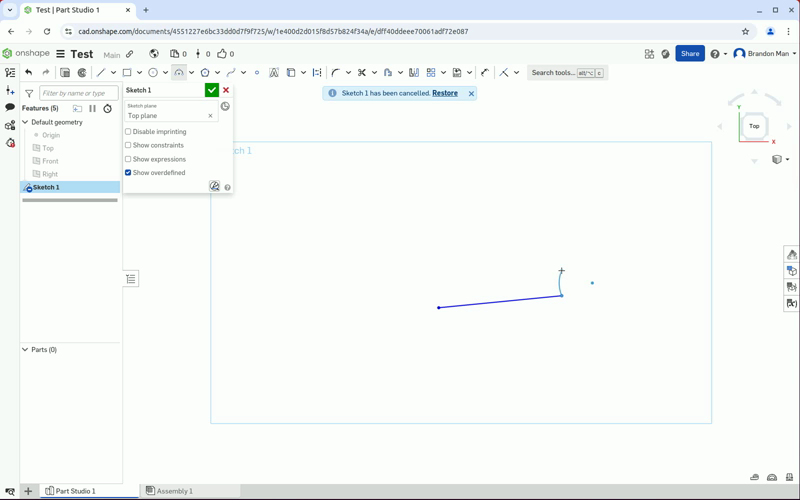
mouse_move(547, 282)
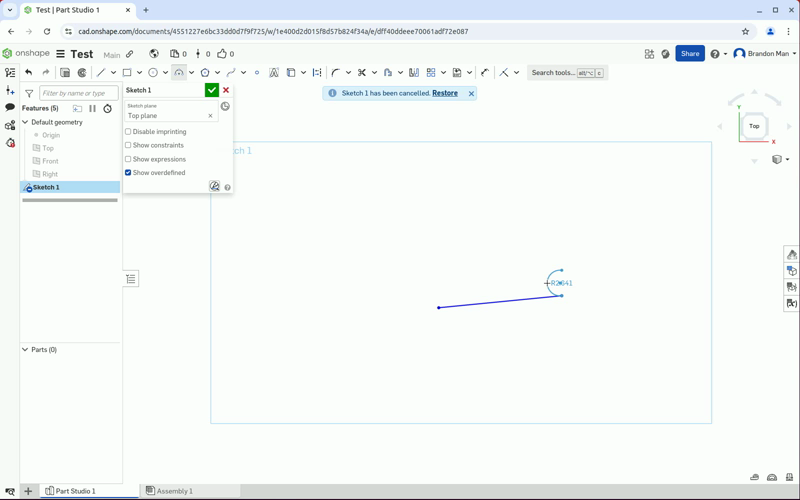
click(547, 282)
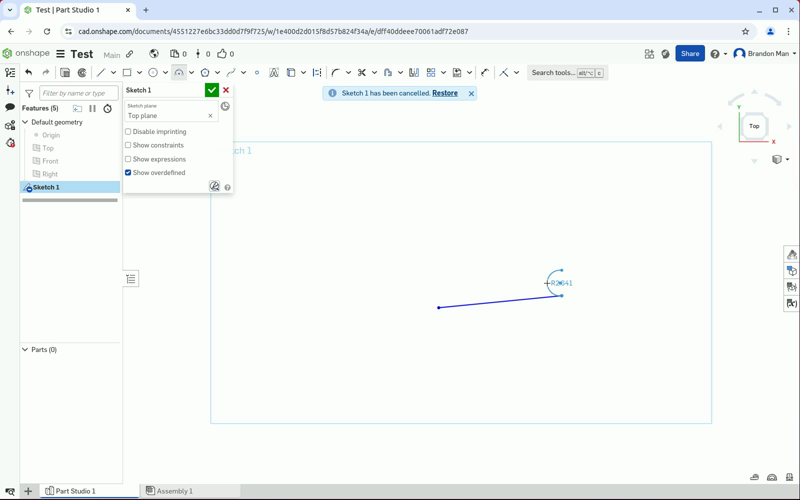
key_up(shift)
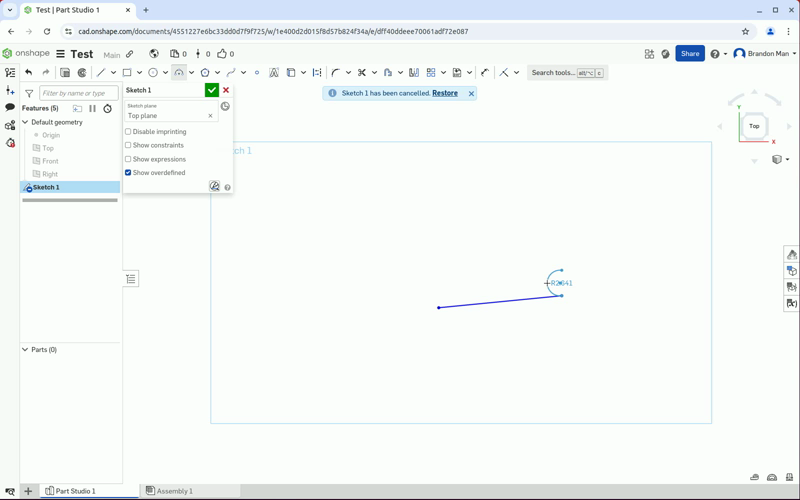
key(esc)
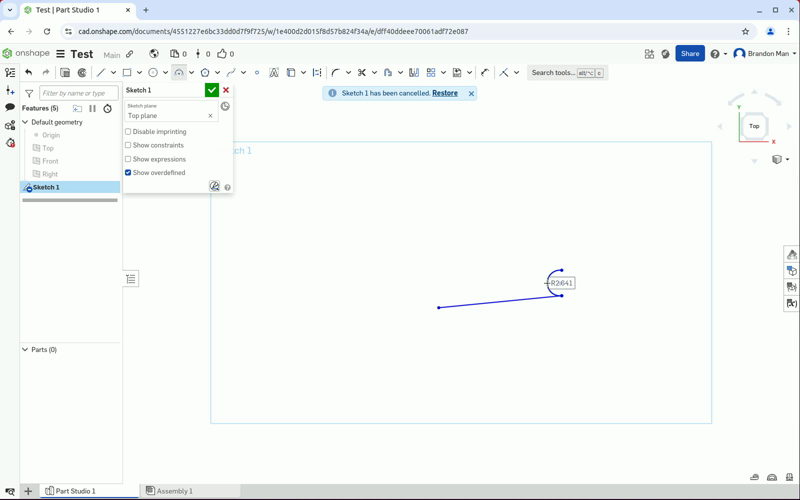
key(l)
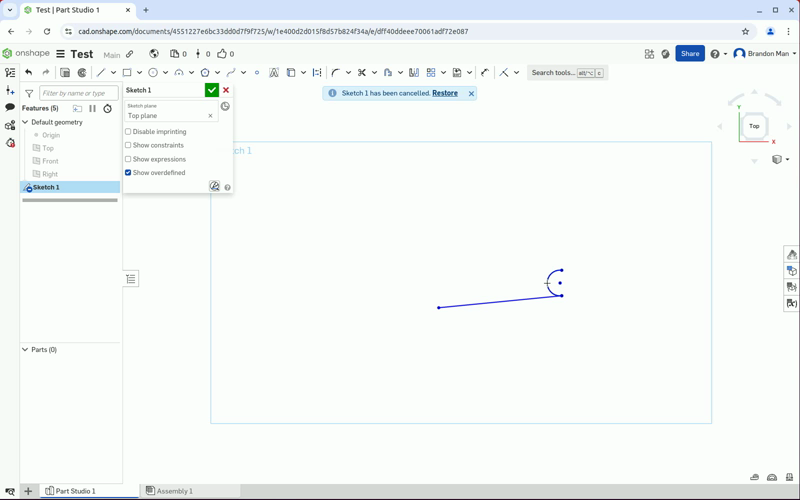
mouse_move(561, 270)
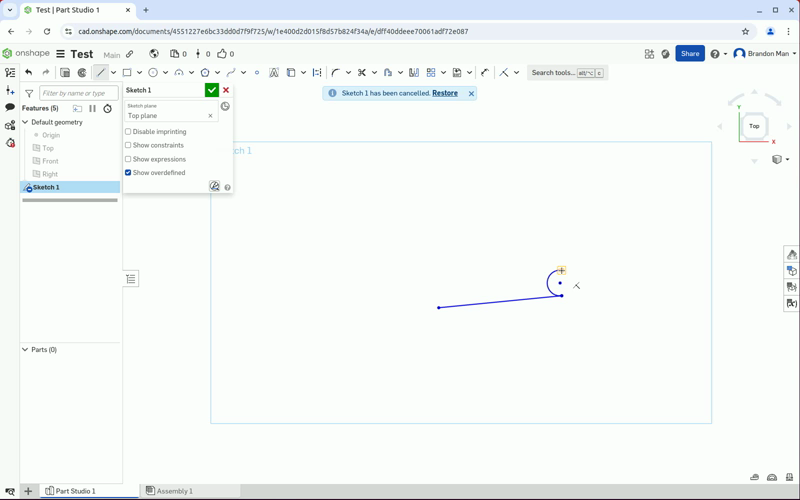
click(561, 270)
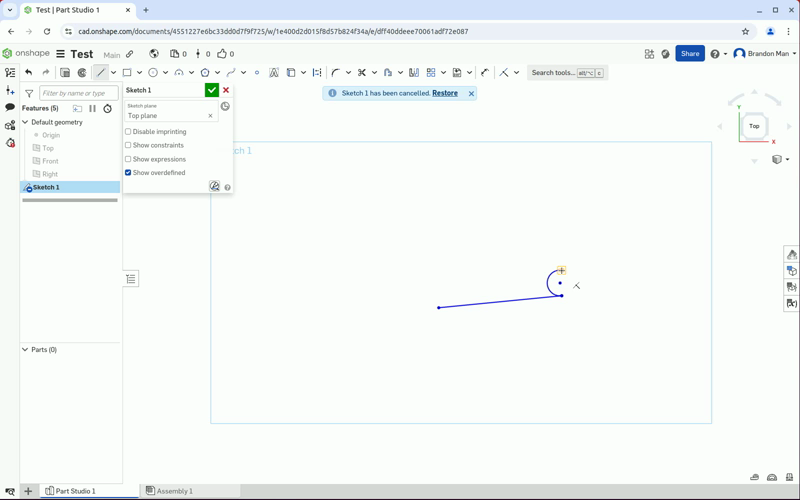
key_down(shift)
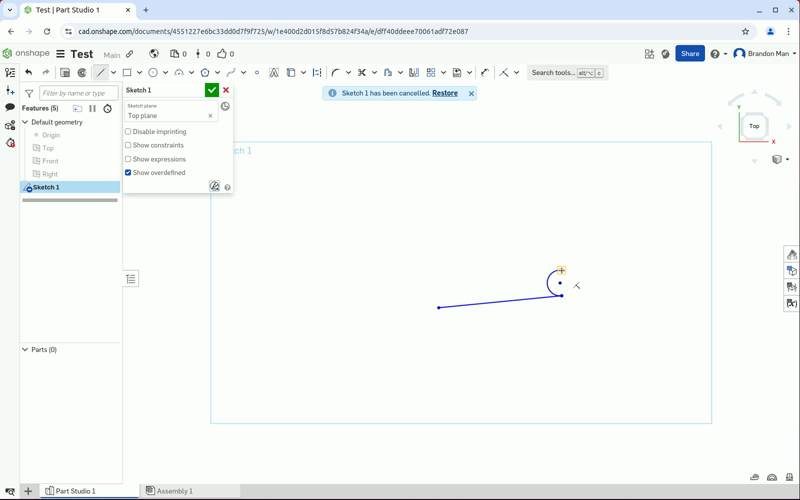
mouse_move(438, 258)
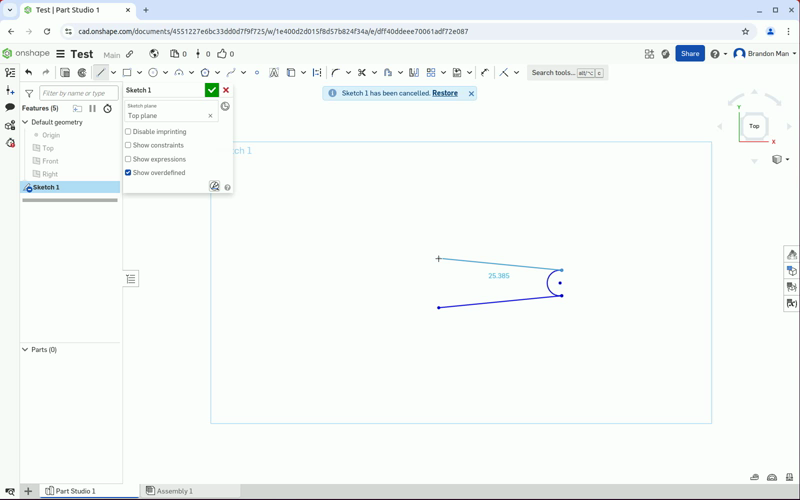
click(438, 258)
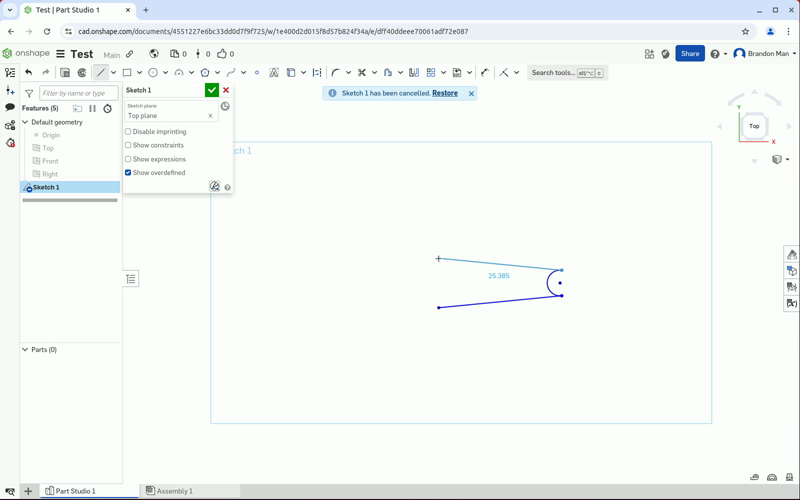
key_up(shift)
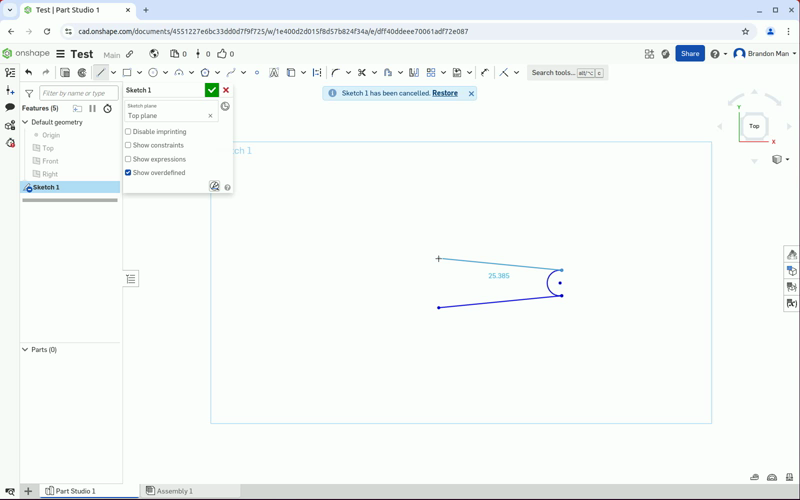
key(esc)
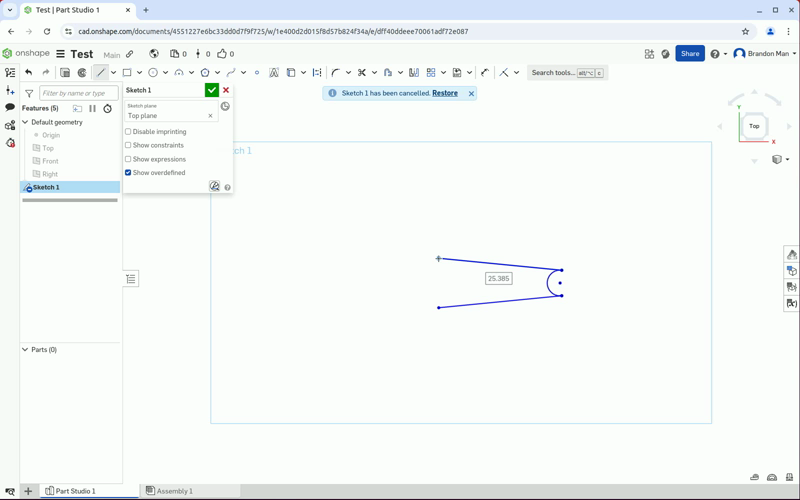
key(a)
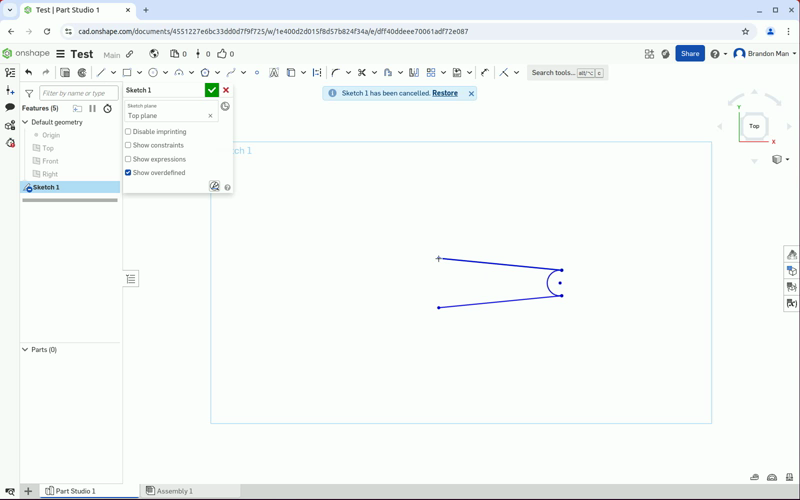
mouse_move(438, 258)
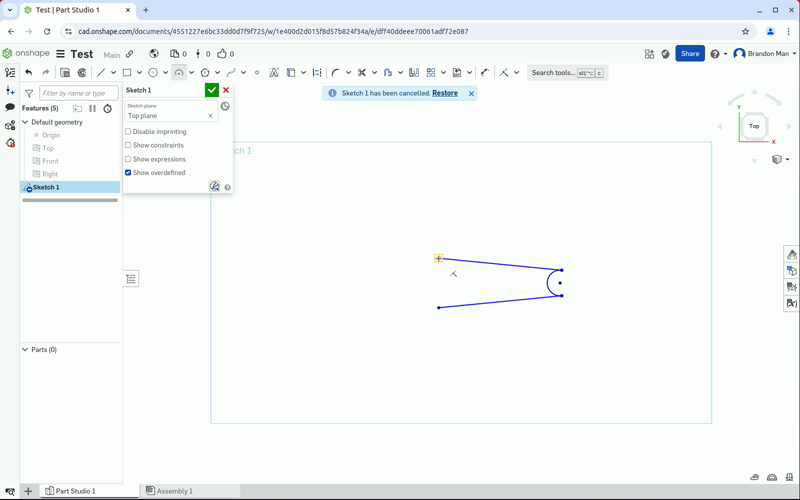
click(438, 258)
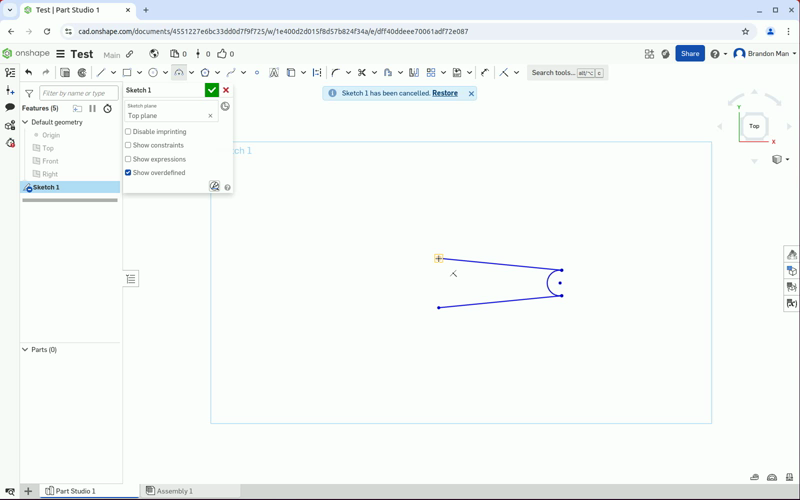
mouse_move(438, 307)
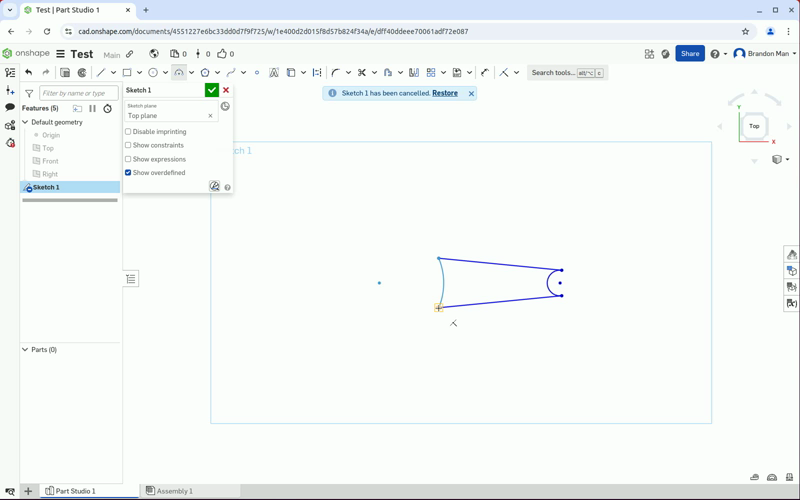
click(438, 307)
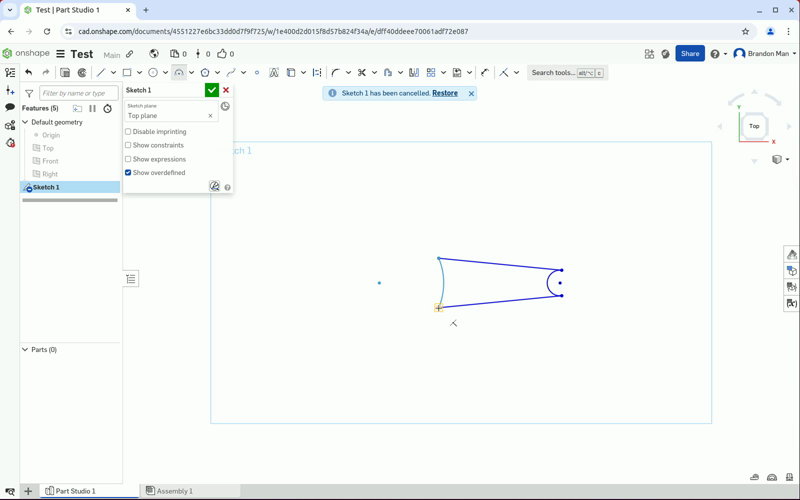
key_down(shift)
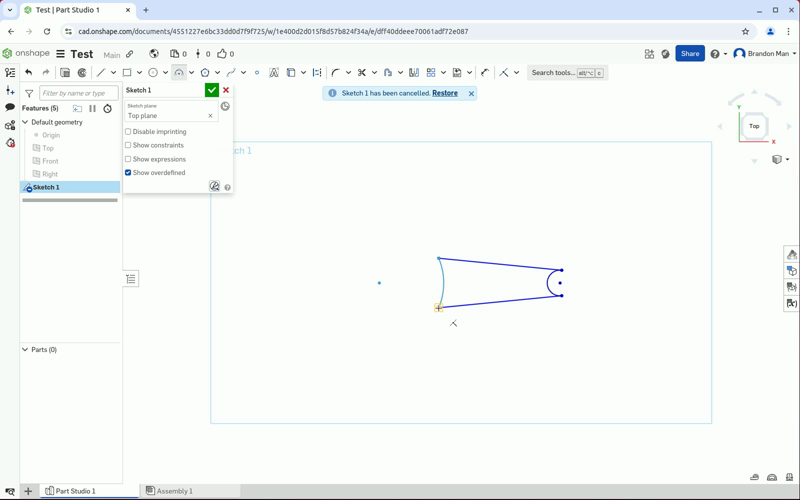
mouse_move(458, 282)
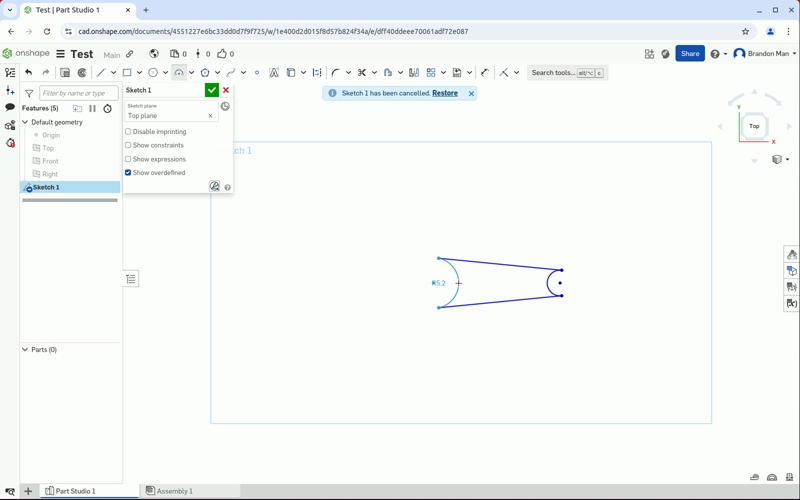
click(458, 282)
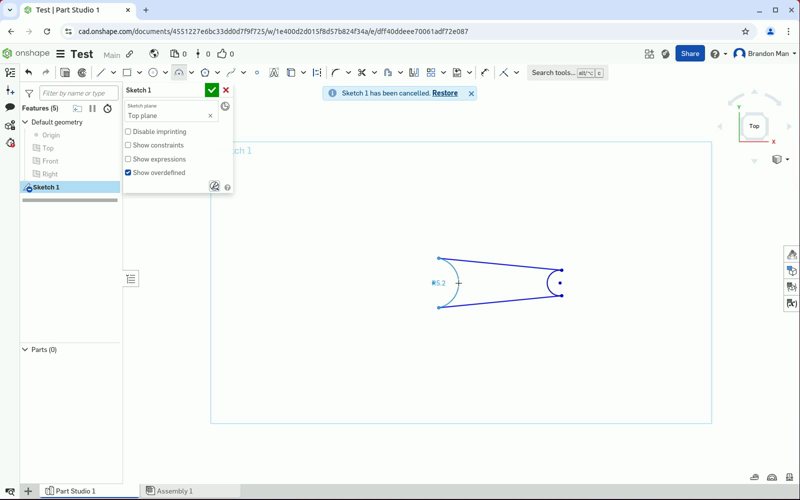
key_up(shift)
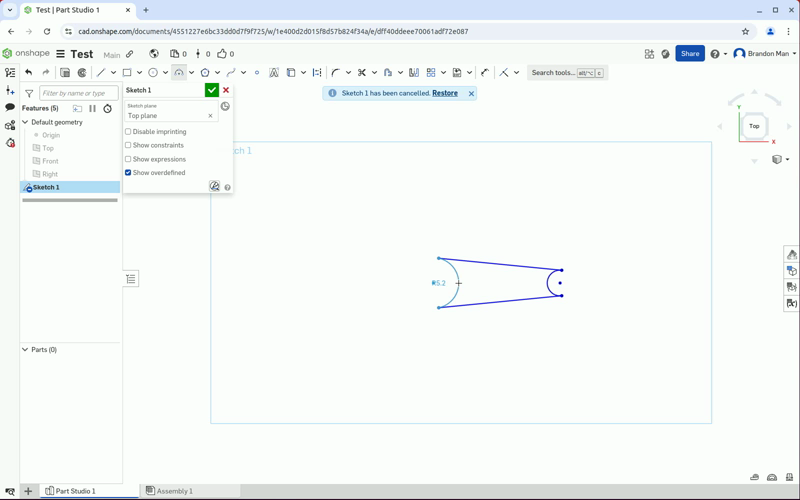
key(esc)
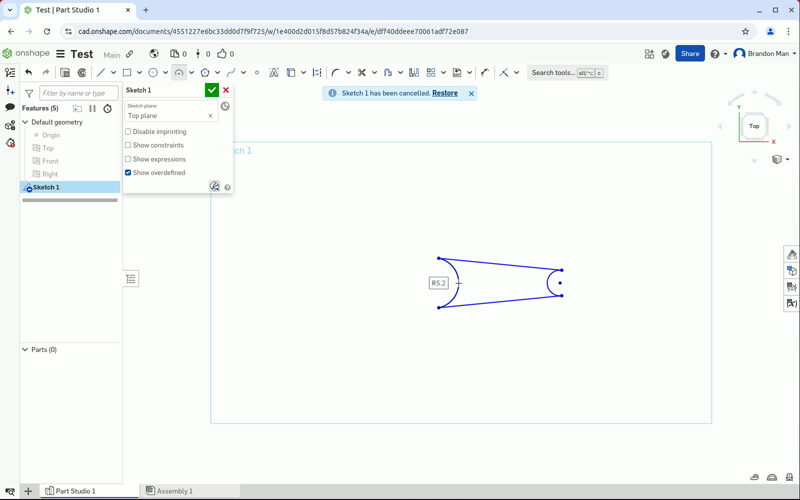
key(l)
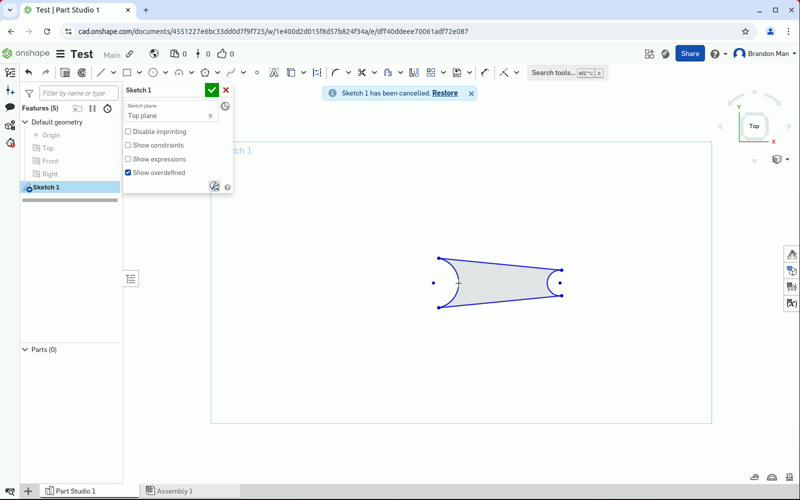
key_down(shift)
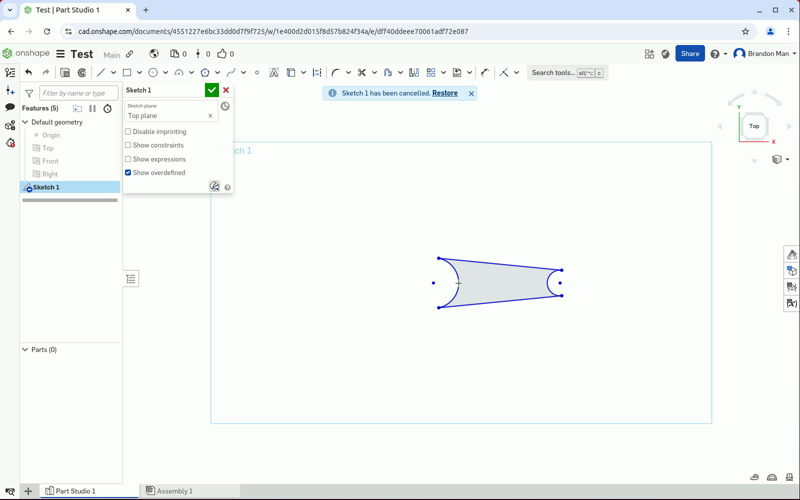
mouse_move(472, 289)
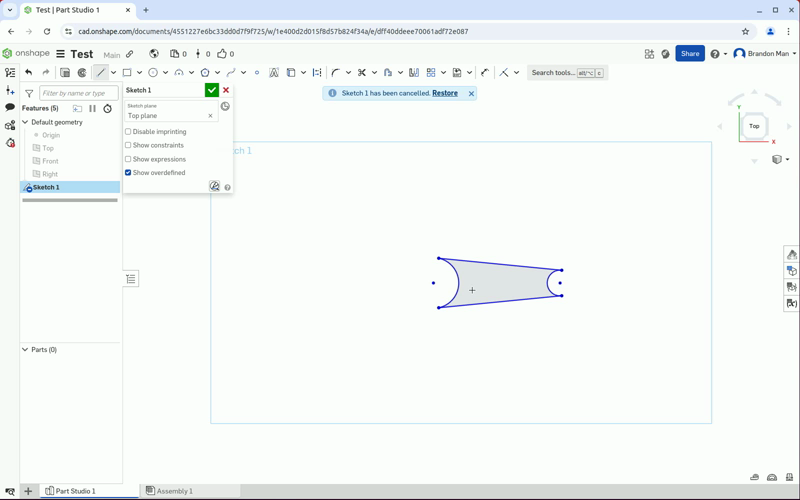
click(472, 289)
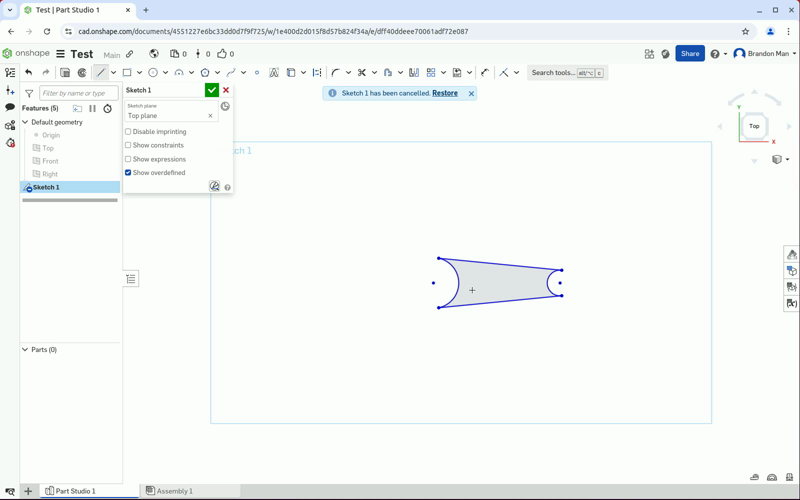
key_up(shift)
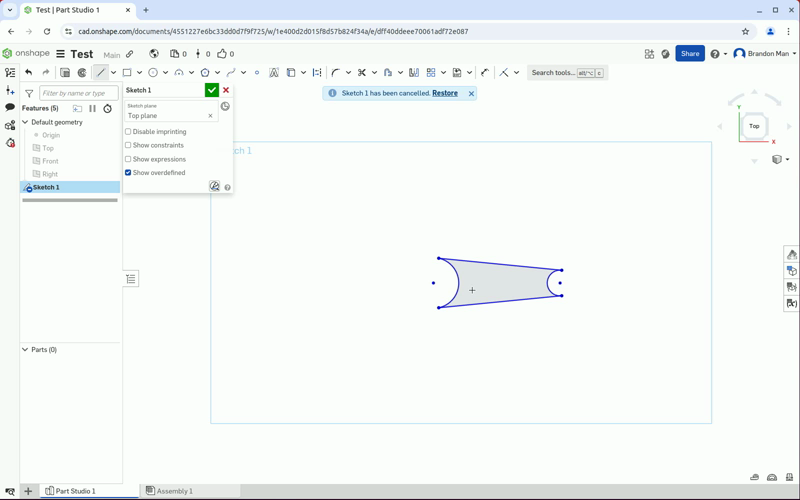
key_down(shift)
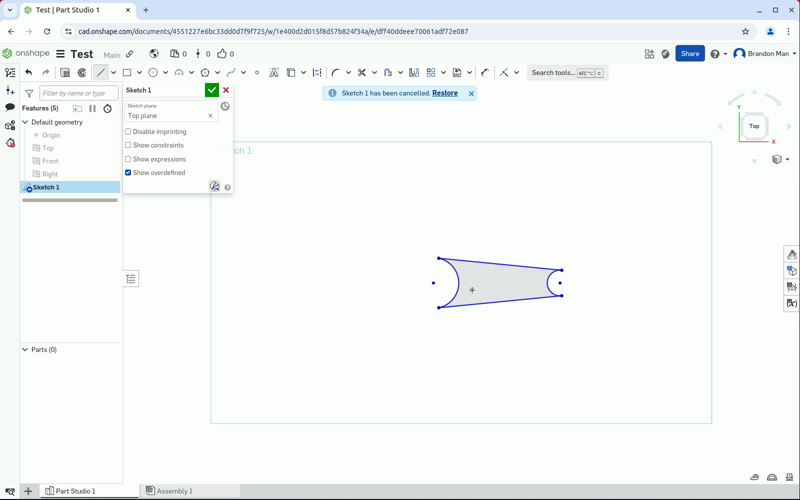
mouse_move(502, 289)
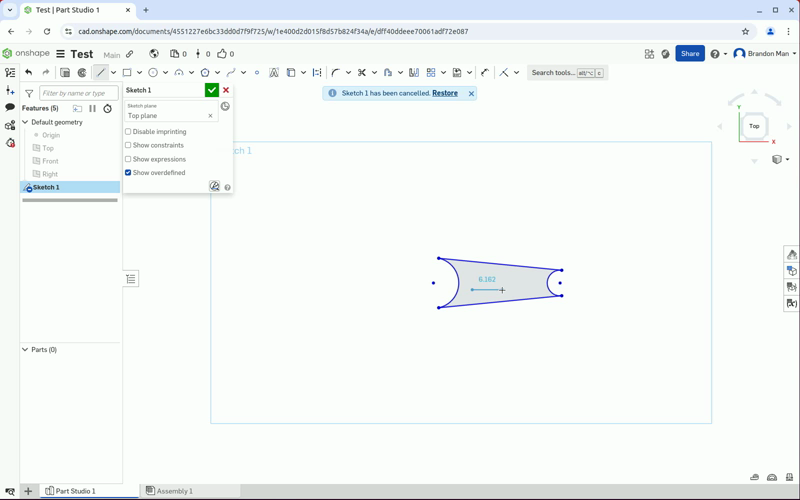
mouse_move(522, 289)
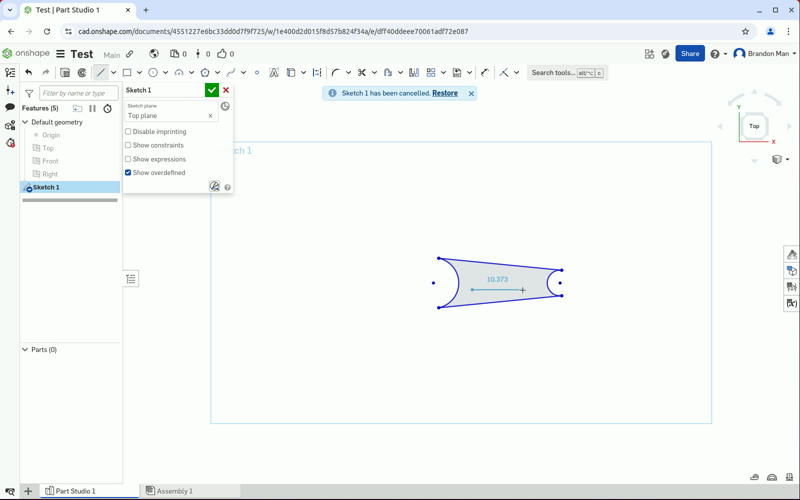
click(522, 289)
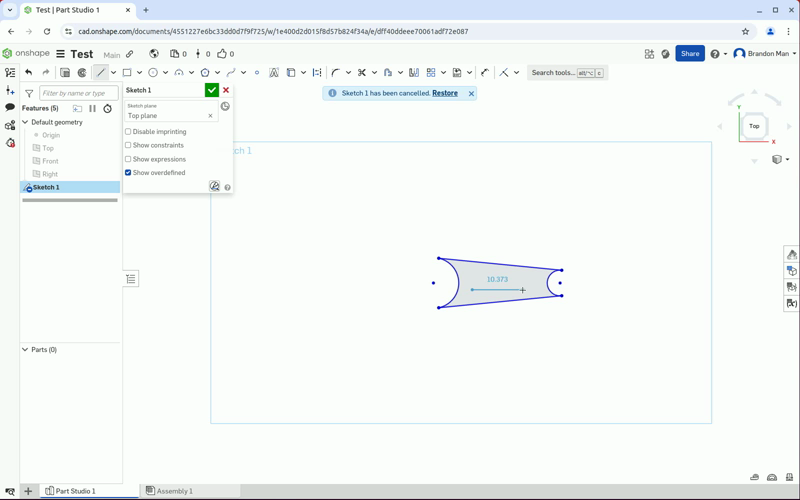
key_up(shift)
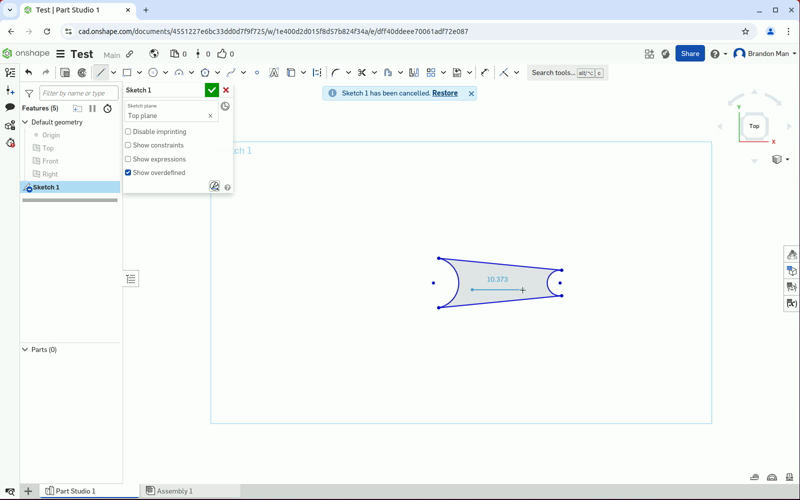
key(esc)
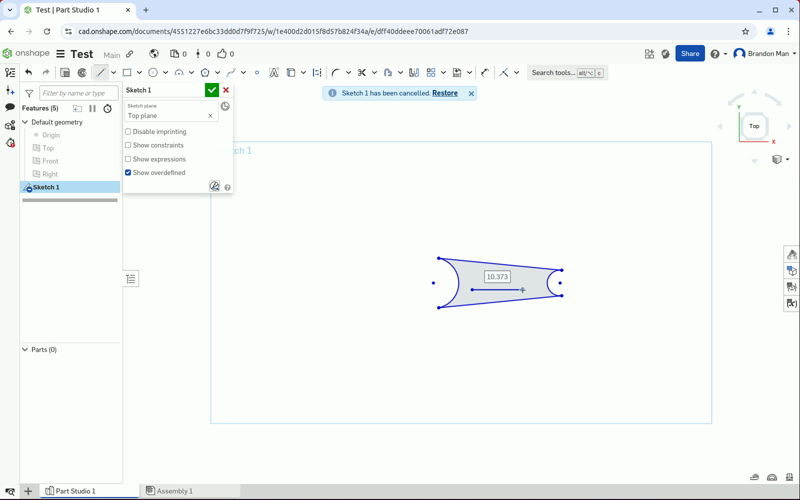
key(a)
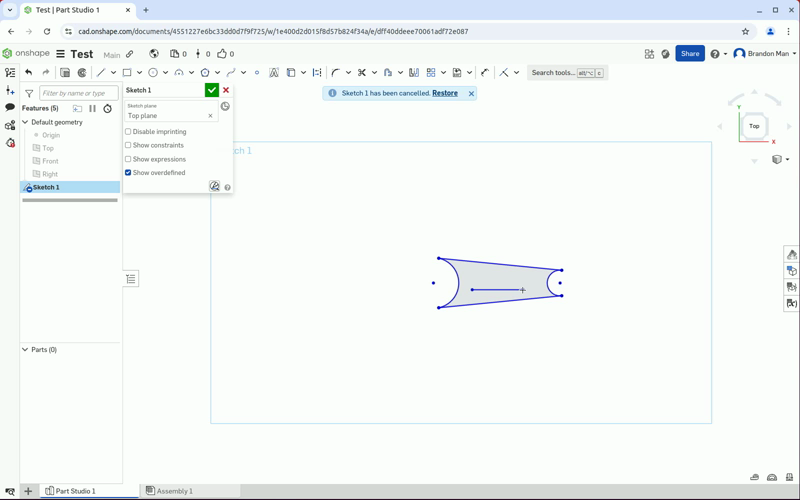
mouse_move(522, 289)
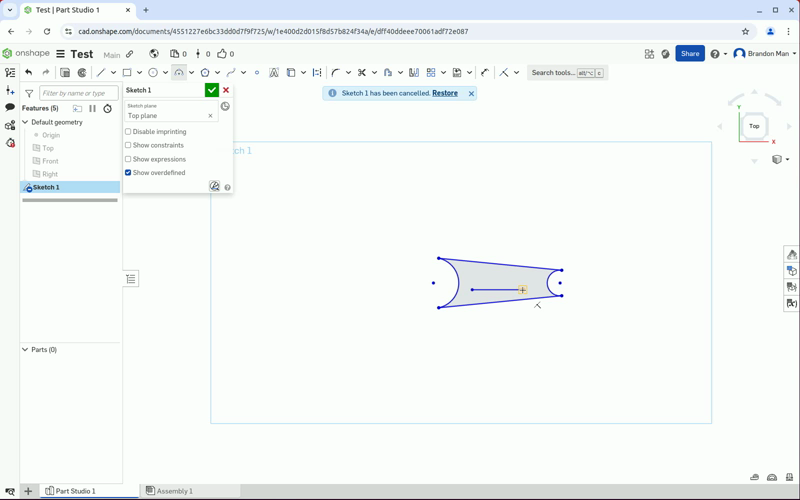
click(522, 289)
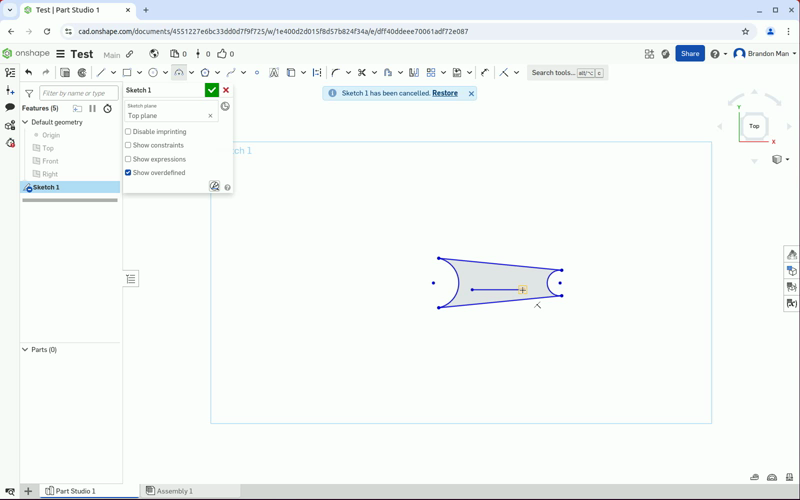
key_down(shift)
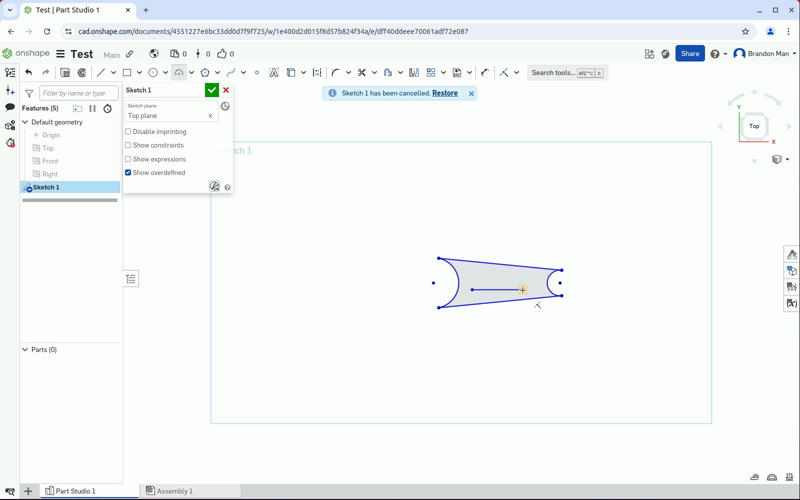
mouse_move(522, 276)
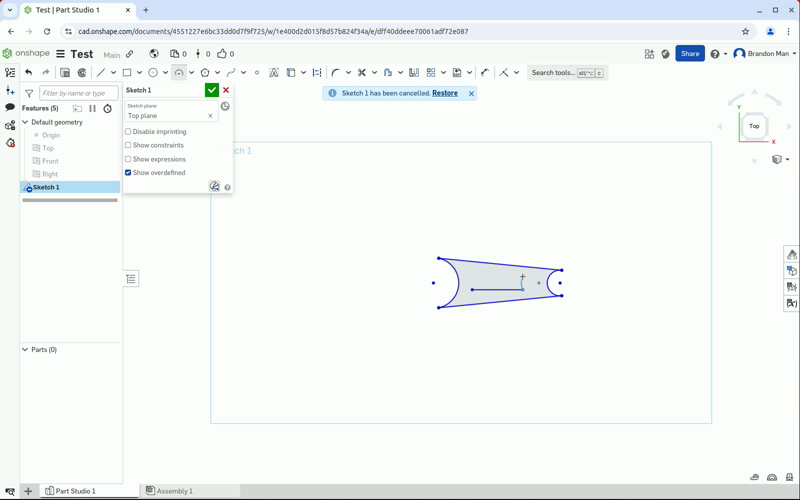
click(522, 276)
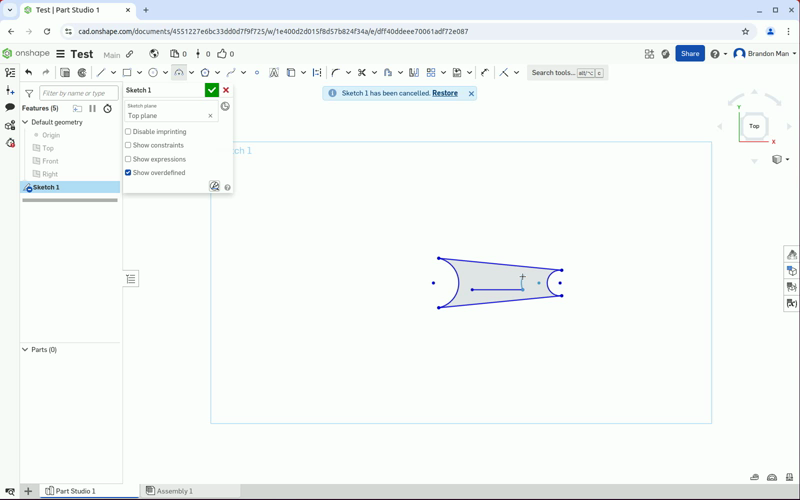
mouse_move(529, 282)
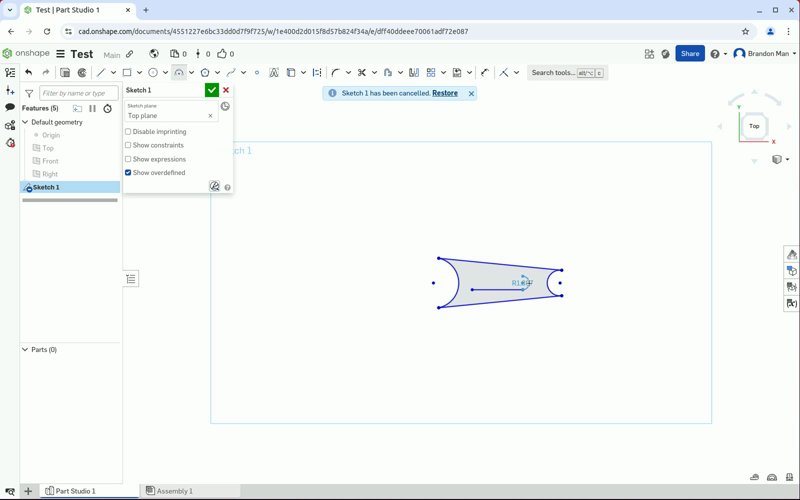
click(529, 282)
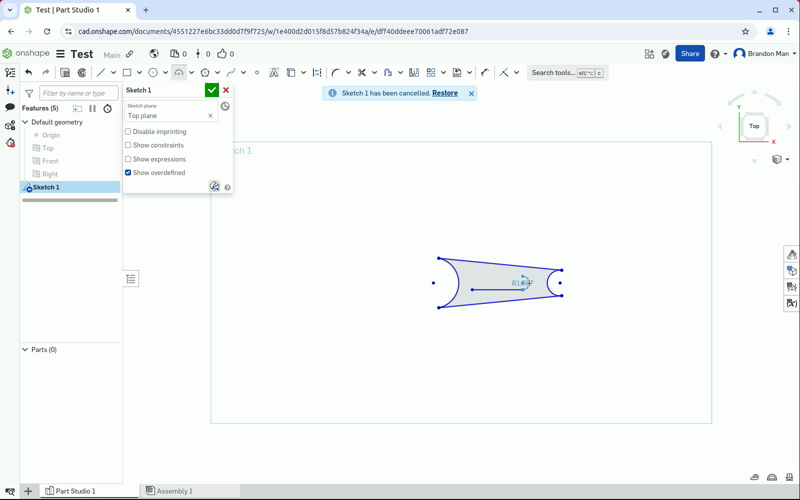
key_up(shift)
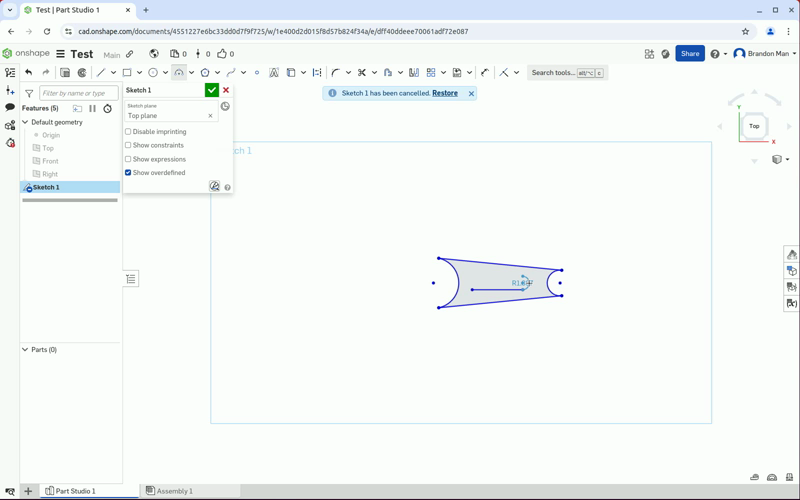
key(esc)
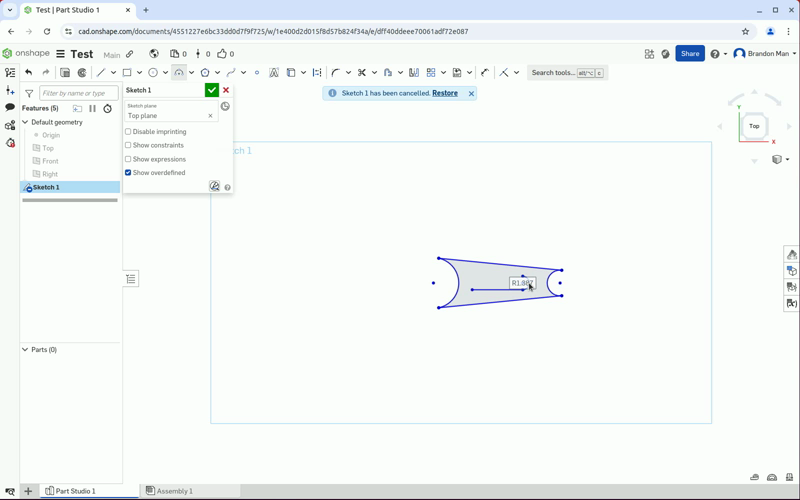
key(l)
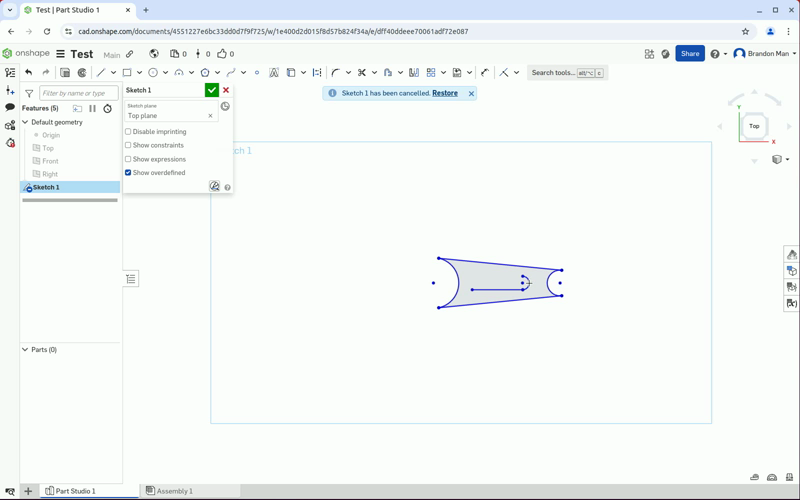
mouse_move(522, 276)
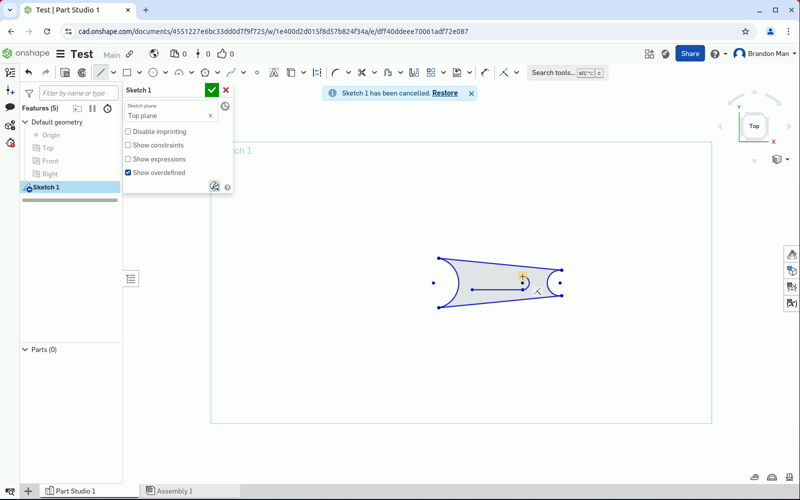
click(522, 276)
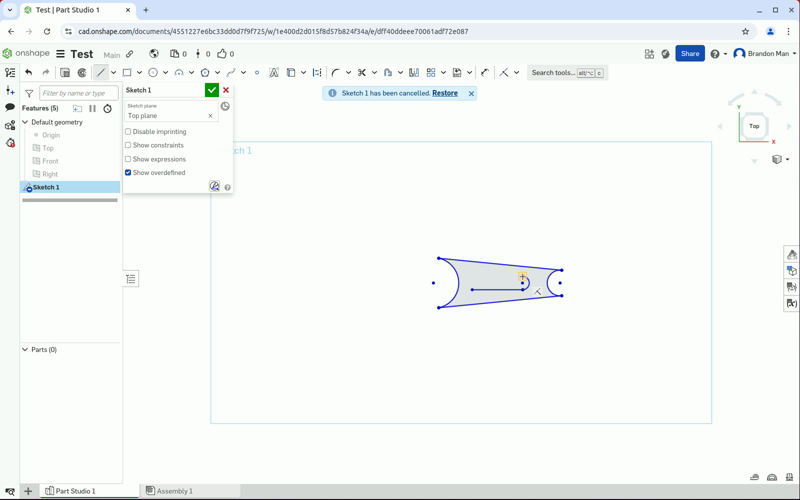
key_down(shift)
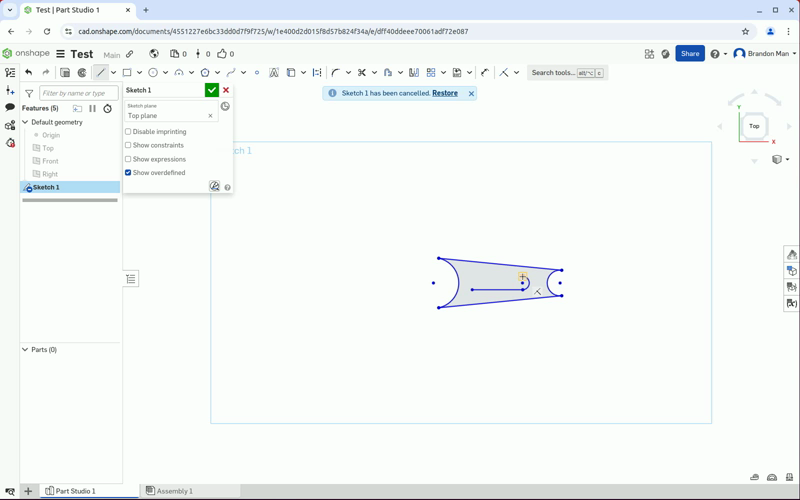
mouse_move(552, 276)
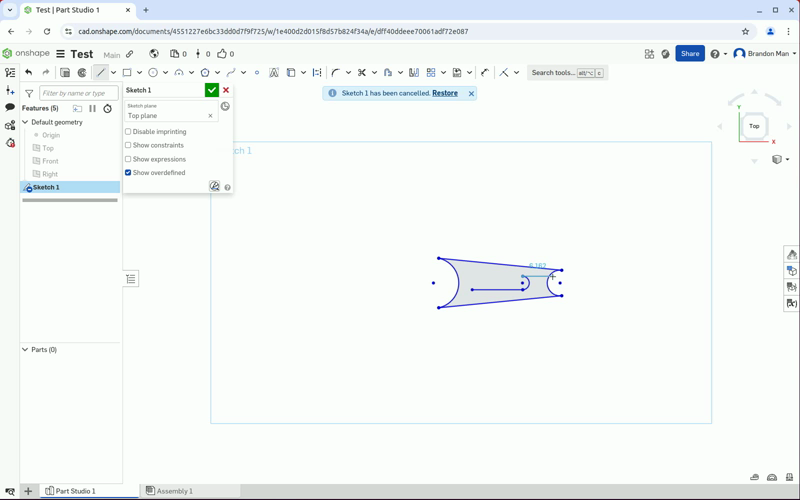
mouse_move(472, 276)
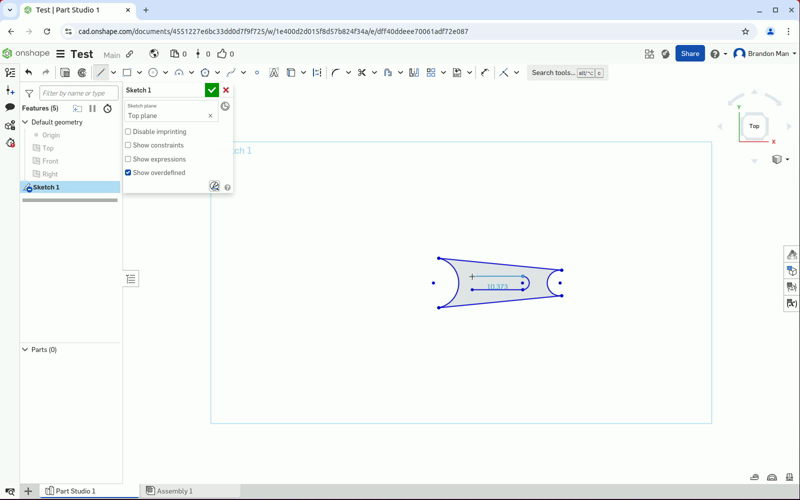
click(472, 276)
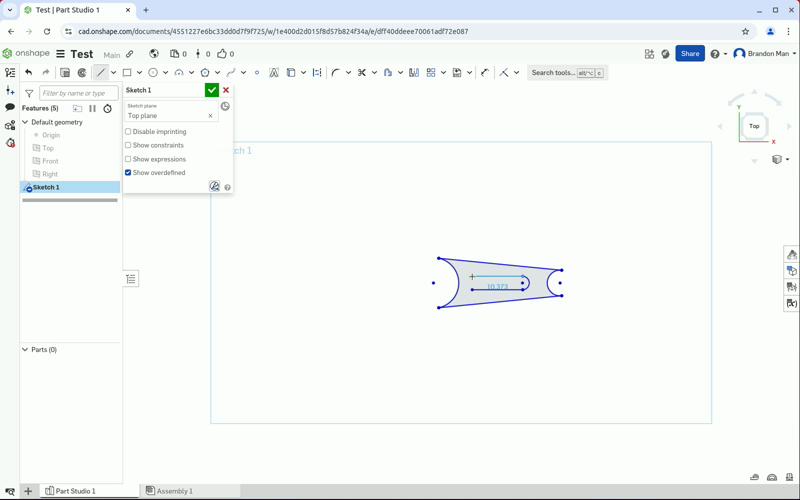
key_up(shift)
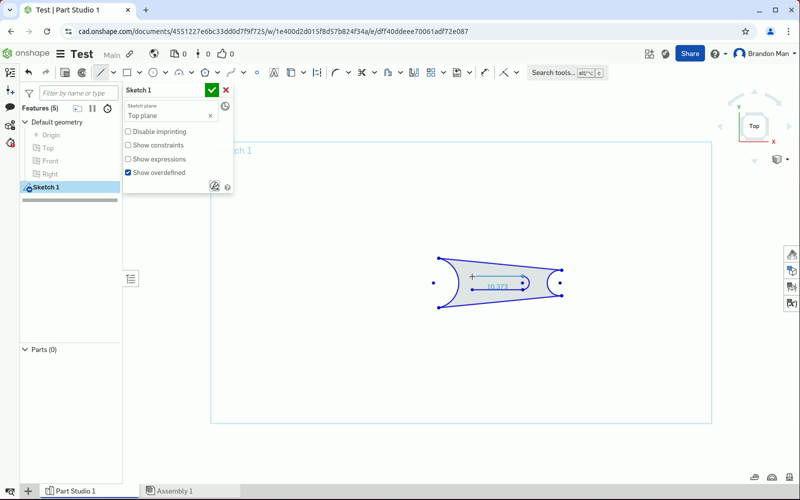
key(esc)
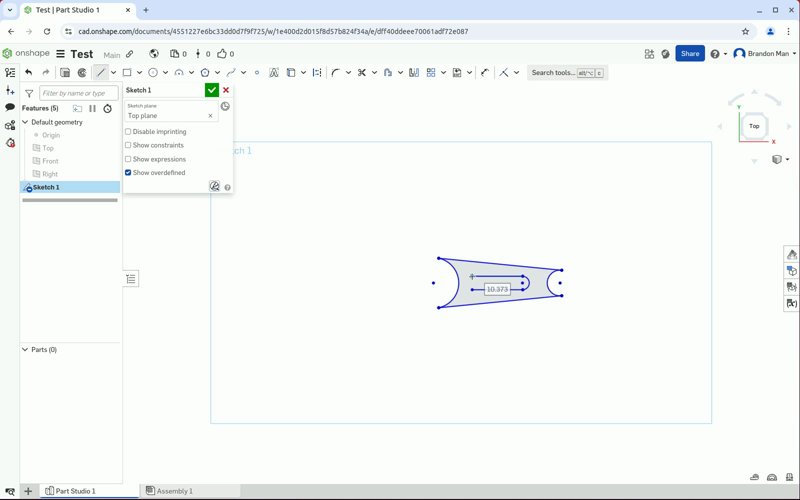
key(a)
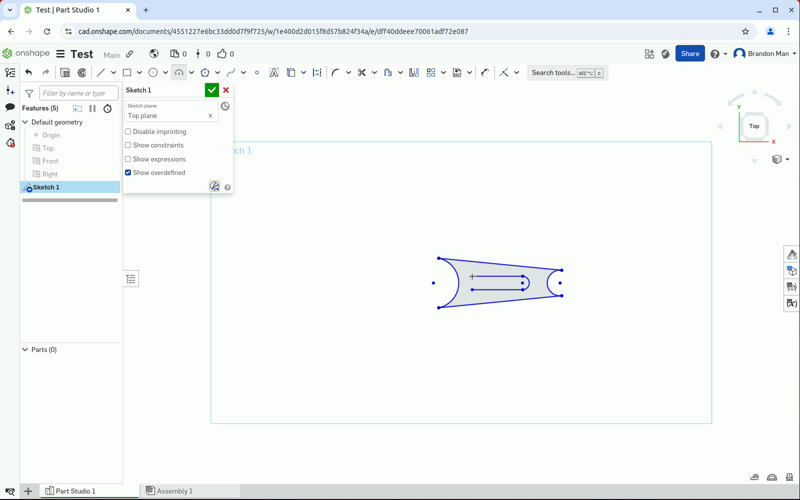
mouse_move(472, 276)
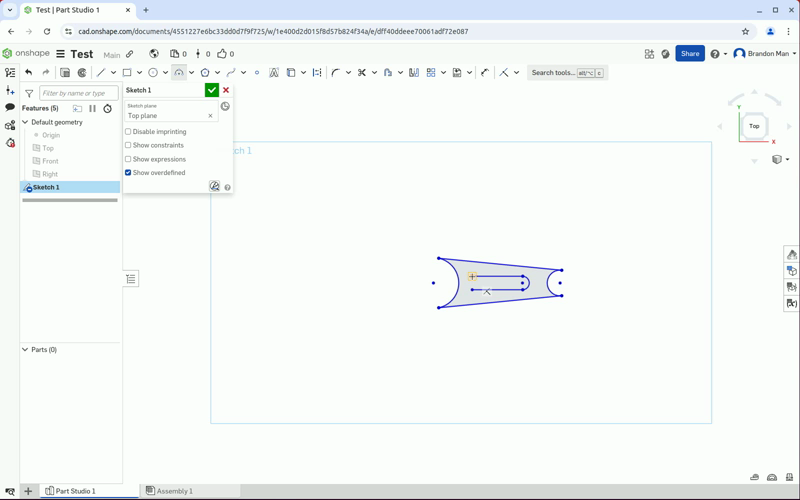
click(472, 276)
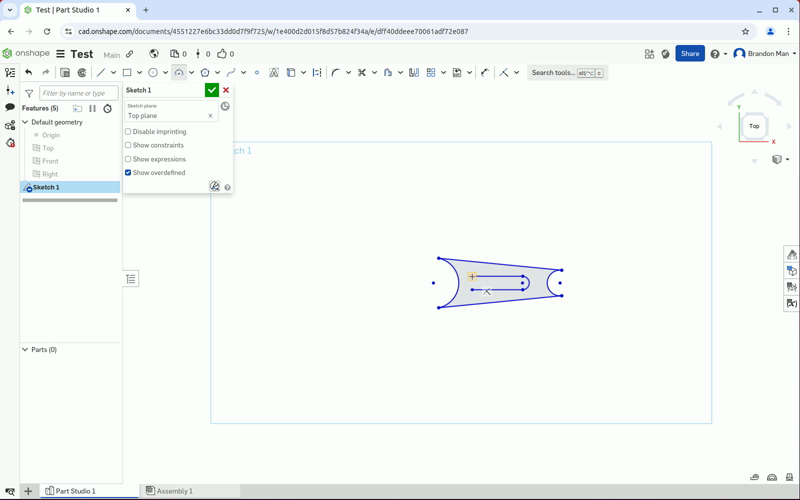
mouse_move(472, 289)
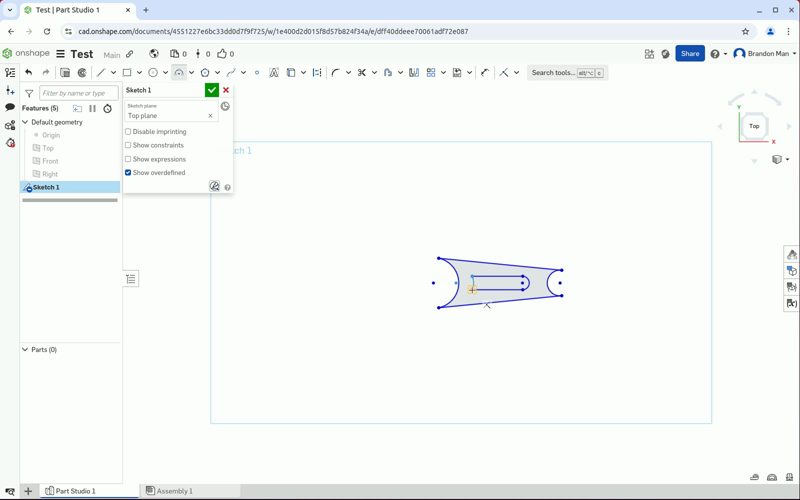
click(472, 289)
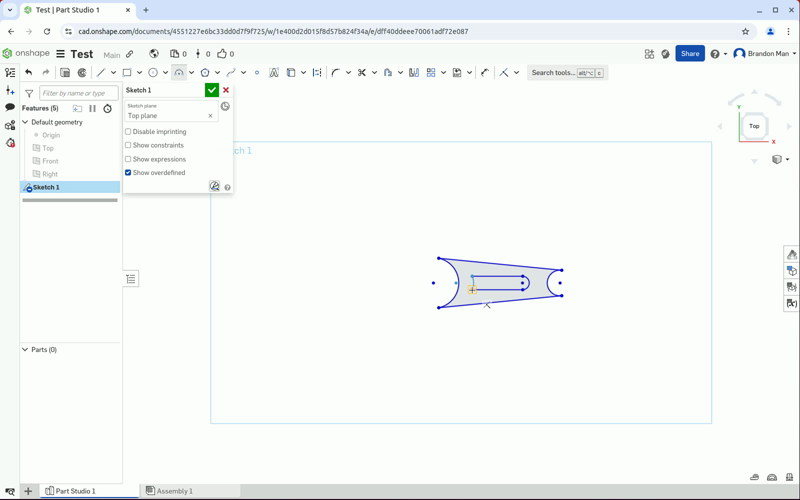
key_down(shift)
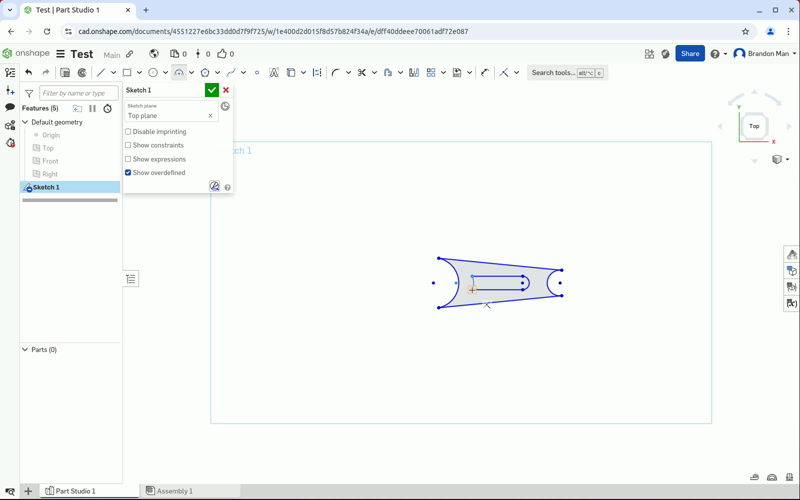
mouse_move(465, 282)
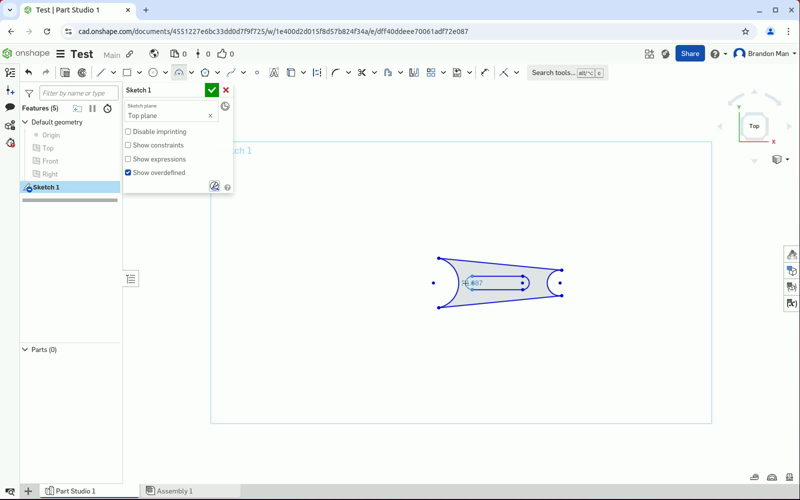
click(465, 282)
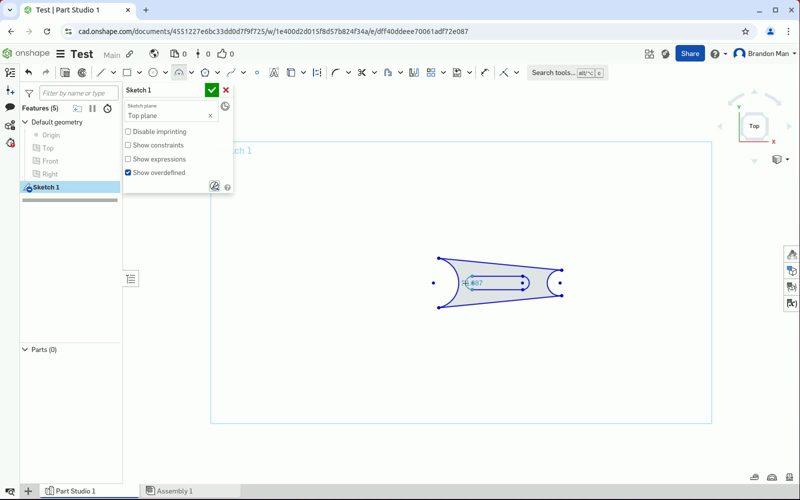
key_up(shift)
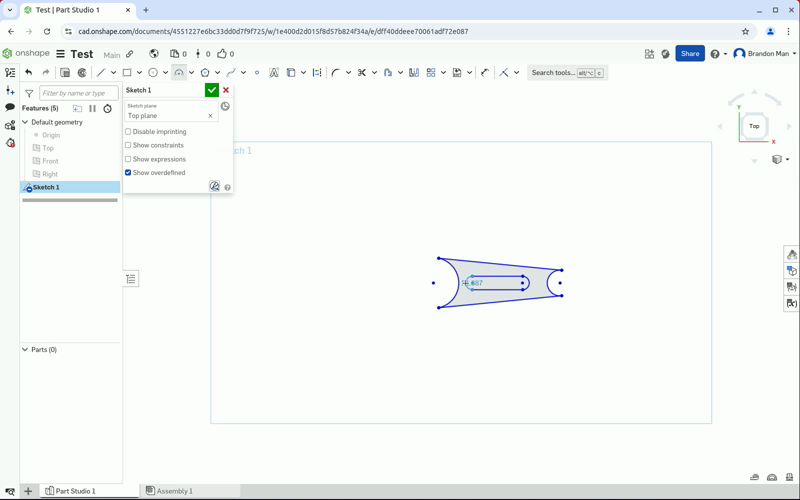
key(esc)
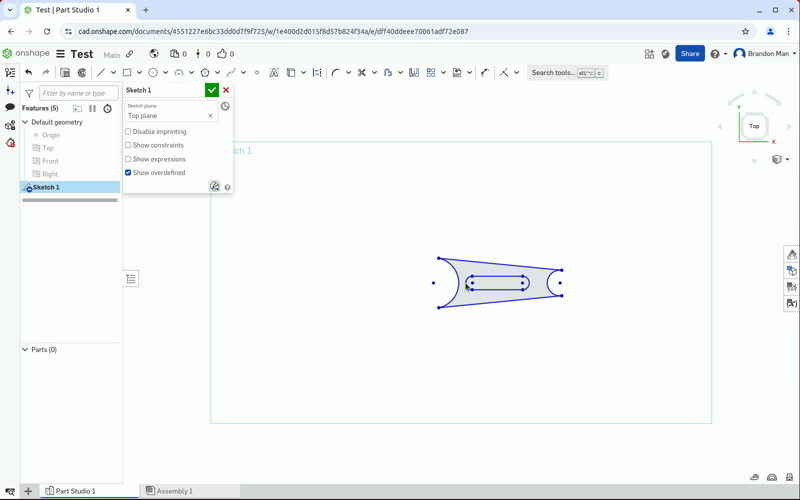
mouse_move(472, 297)
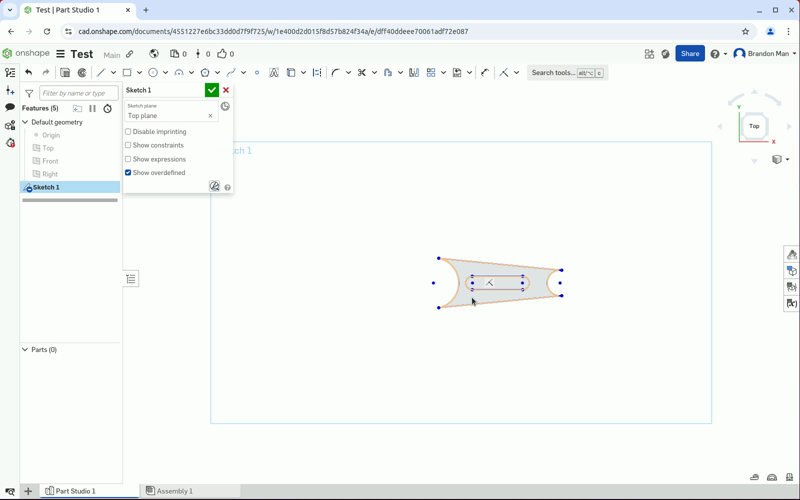
click(472, 297)
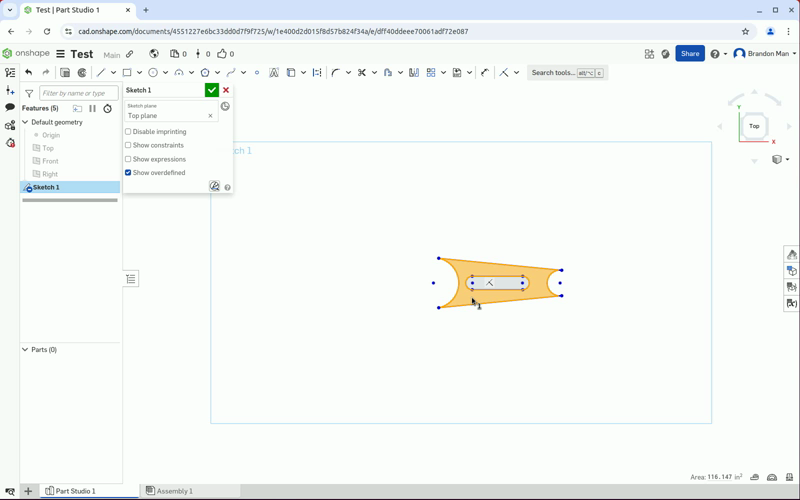
mouse_move(73, 352)
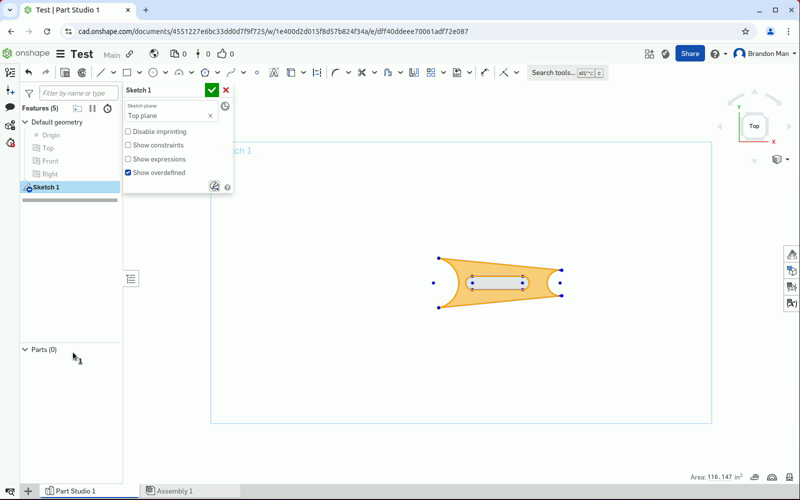
key(shift+y)
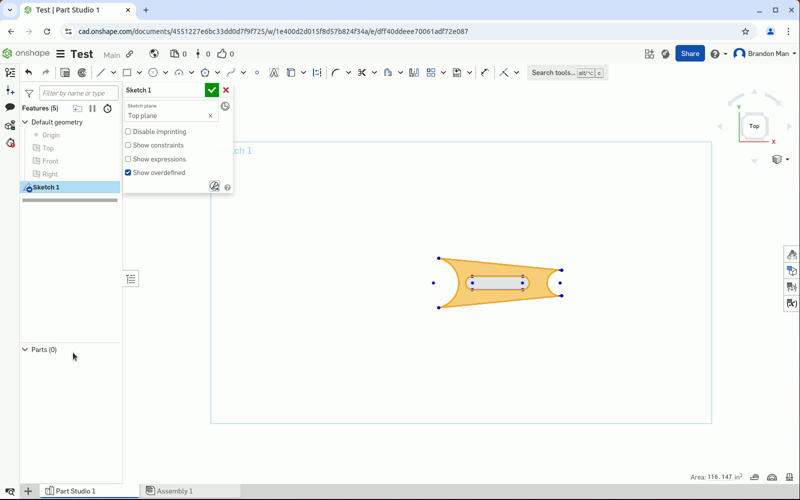
key(shift+e)
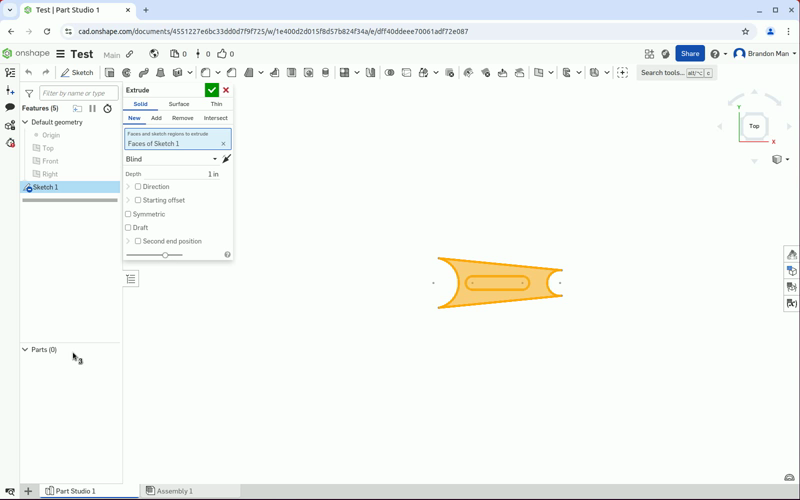
mouse_move(143, 106)
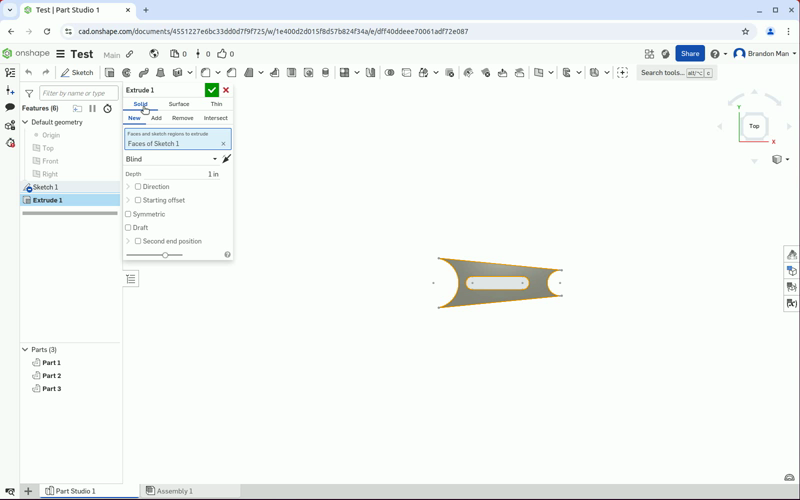
click(143, 106)
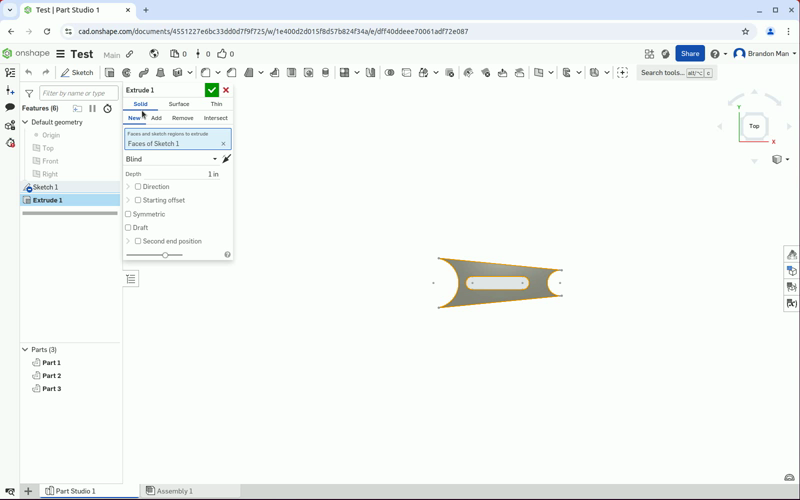
mouse_move(137, 120)
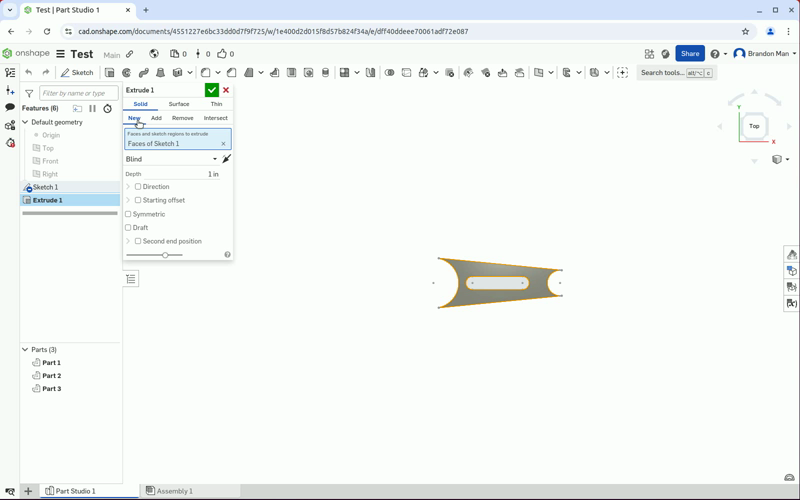
click(137, 120)
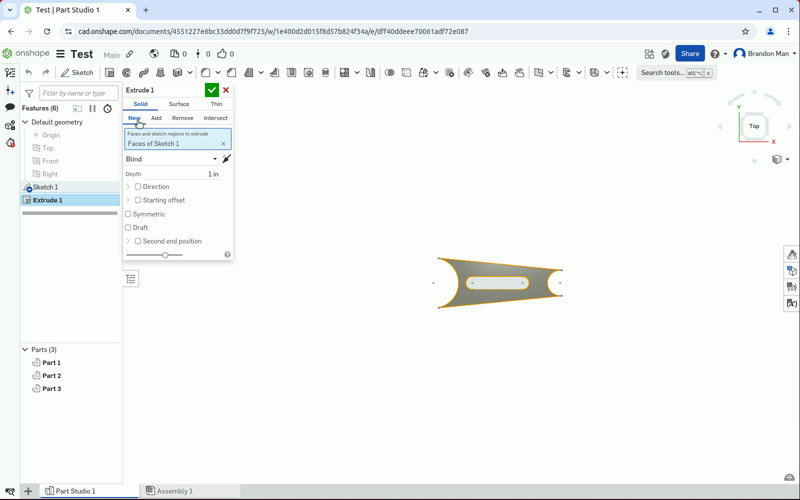
key(tab, 4)
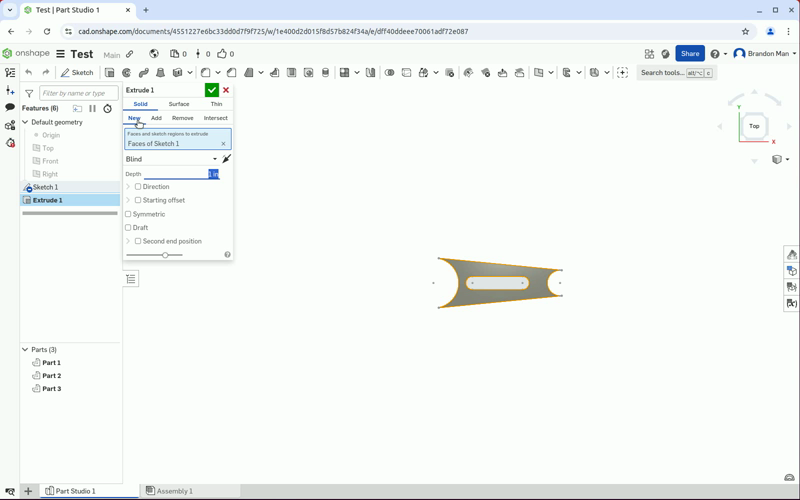
text(5.296)
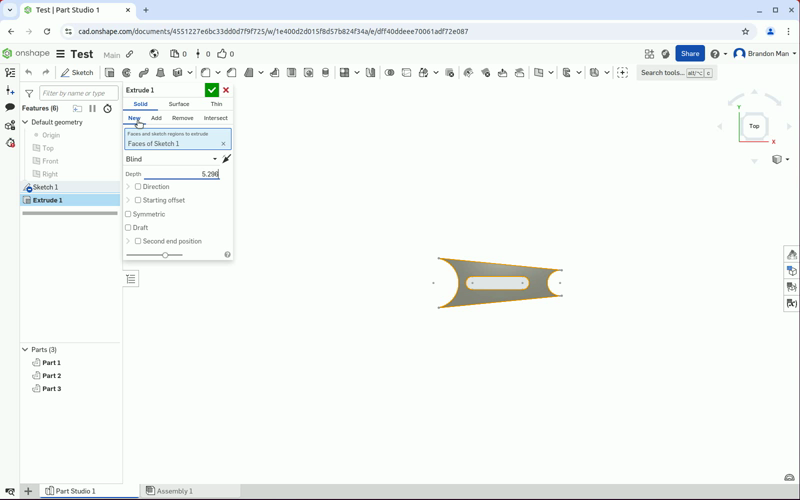
key(enter)
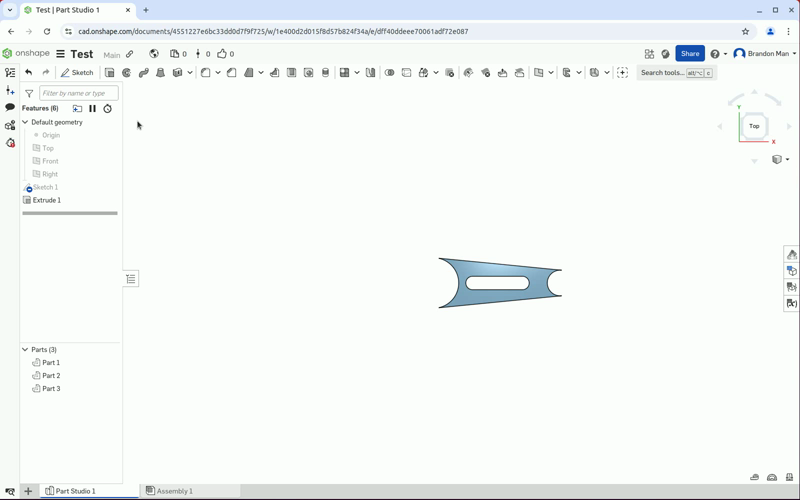
key(shift+h)
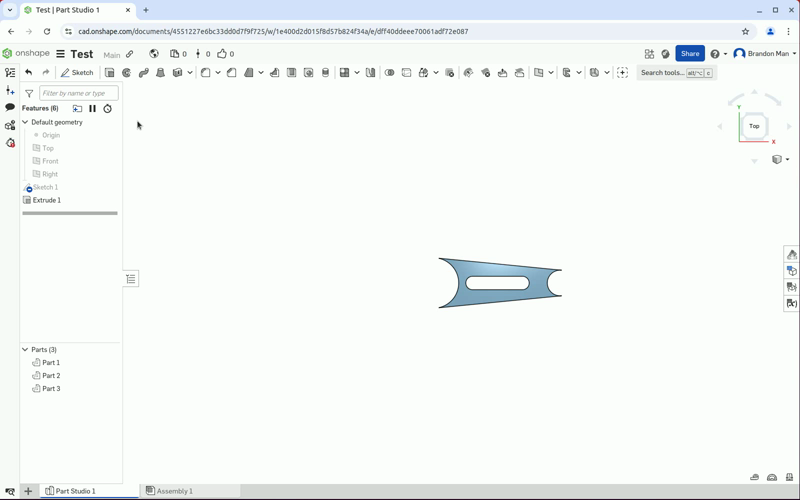
key(shift+h)
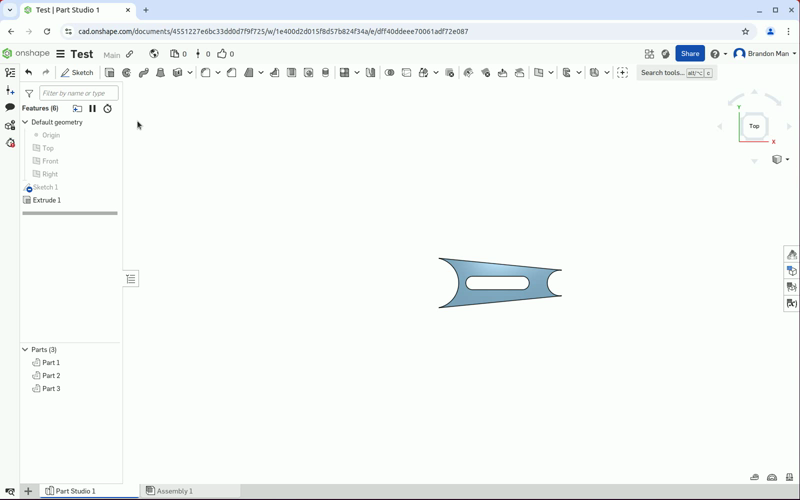
mouse_move(73, 189)
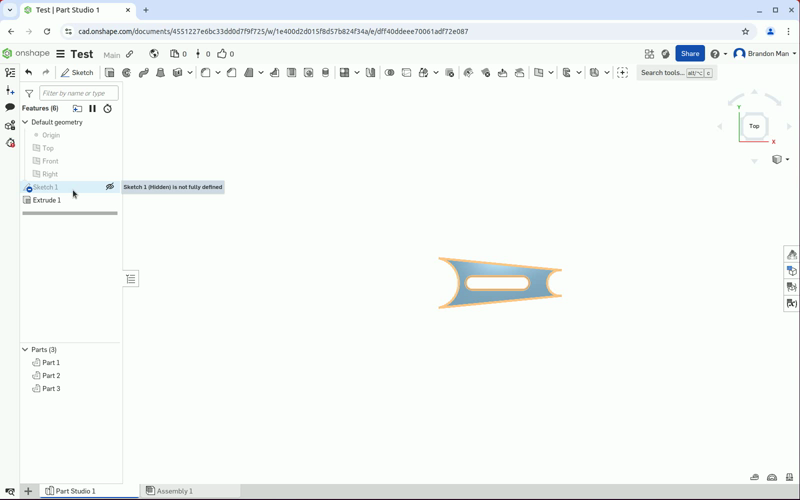
click(73, 189)
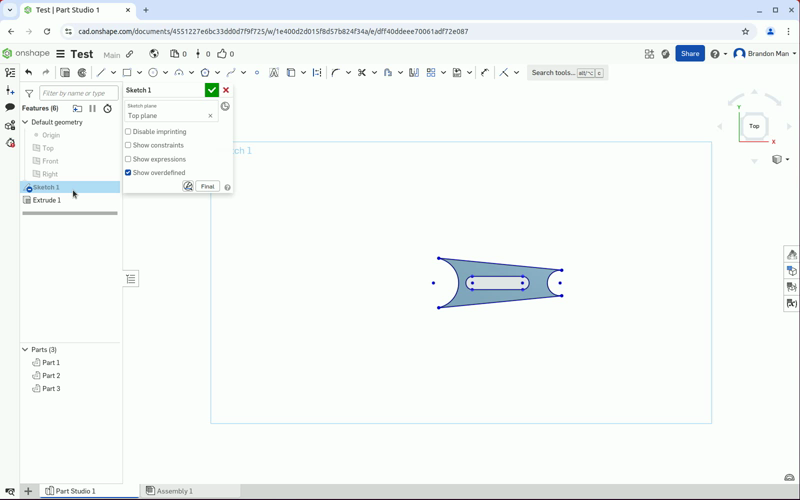
mouse_move(229, 92)
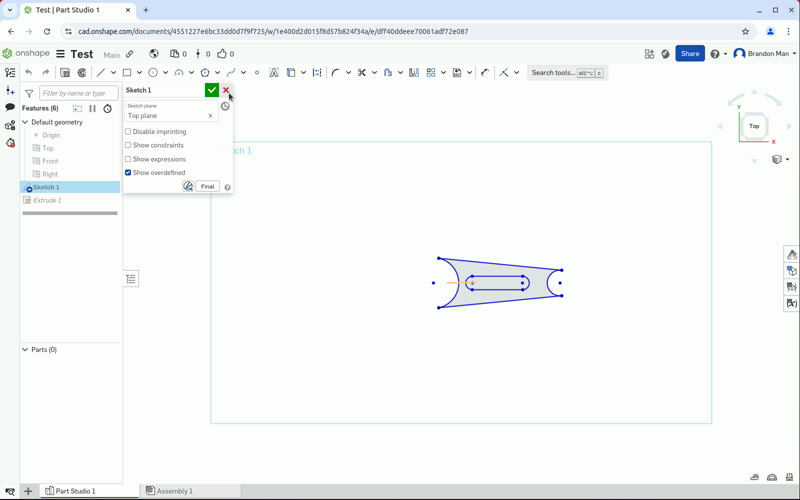
click(229, 92)
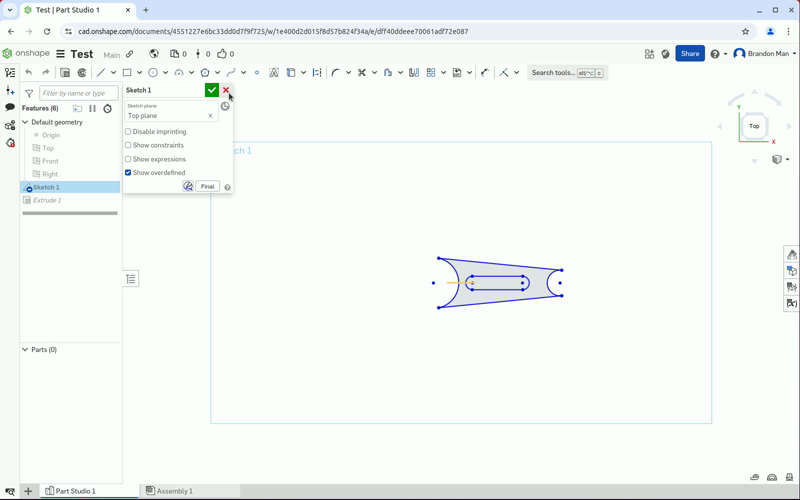
key(shift+s)
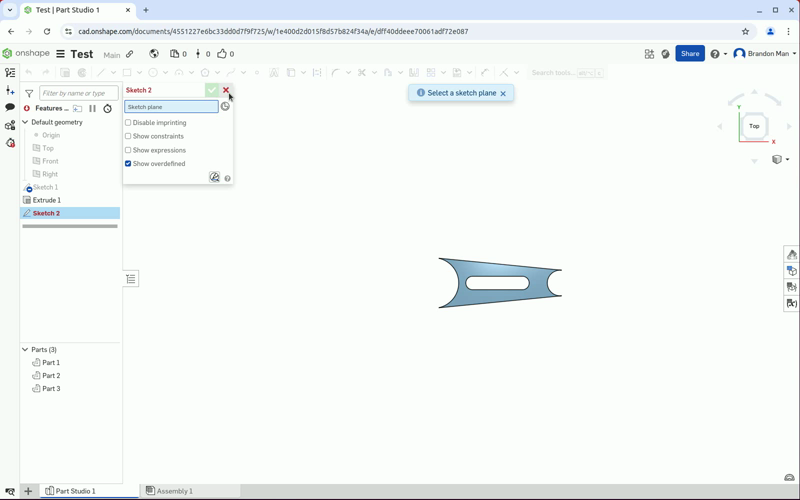
mouse_move(73, 150)
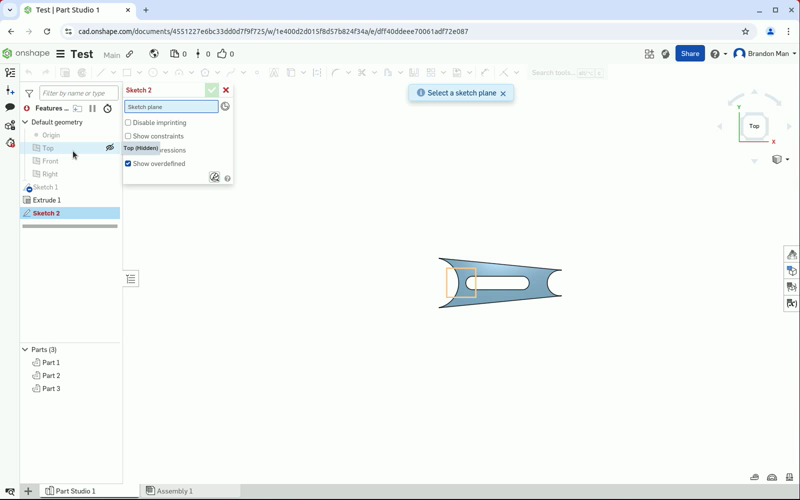
click(73, 150)
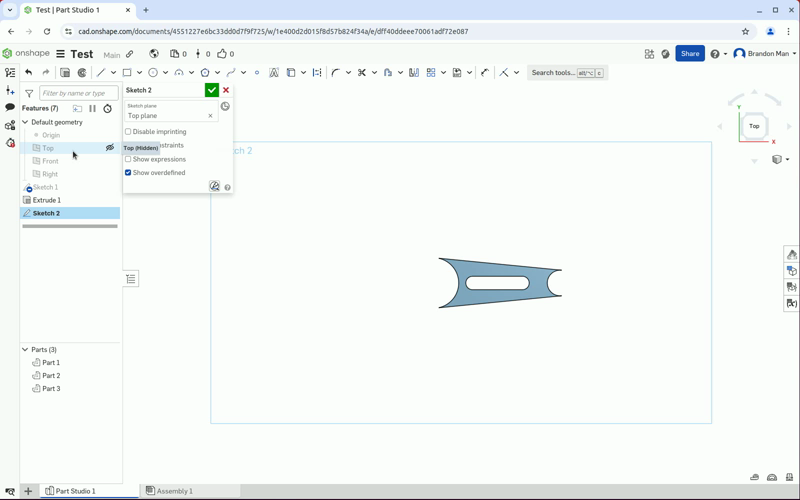
mouse_move(73, 352)
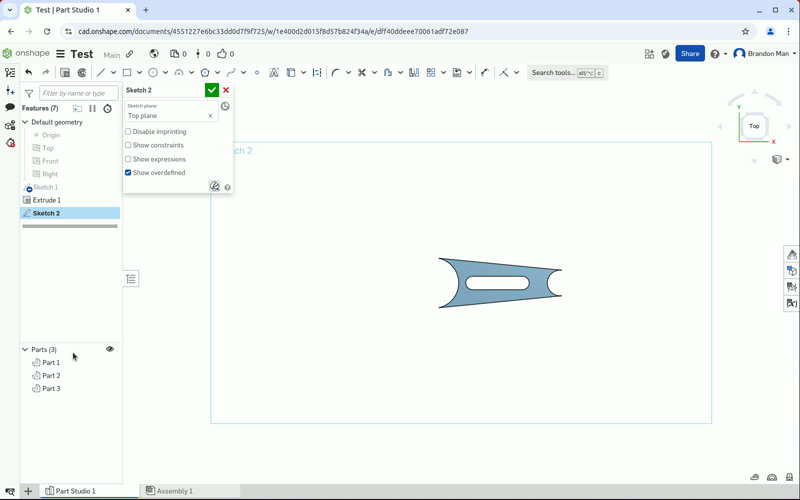
key(y)
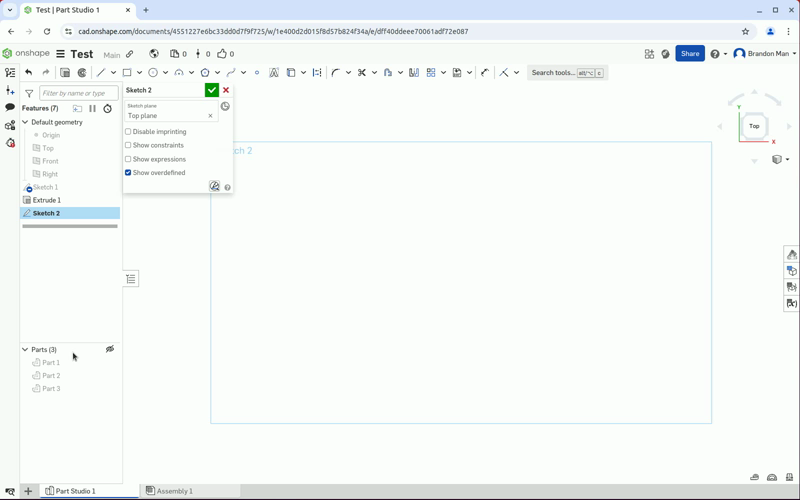
key(l)
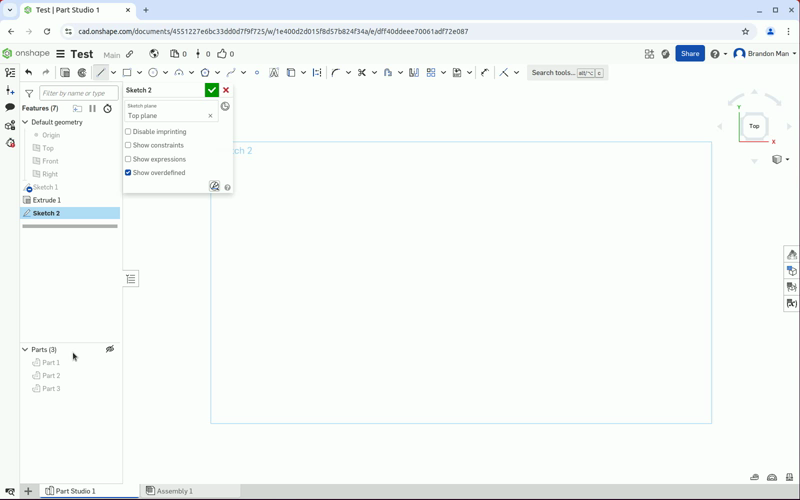
key_down(shift)
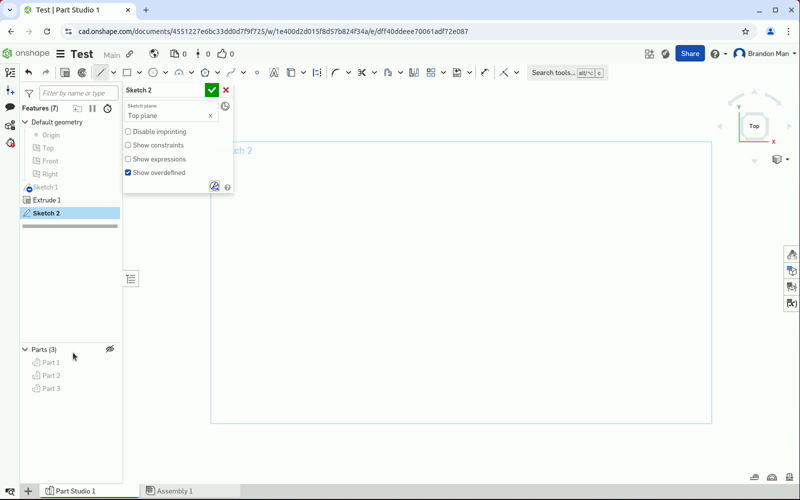
mouse_move(433, 308)
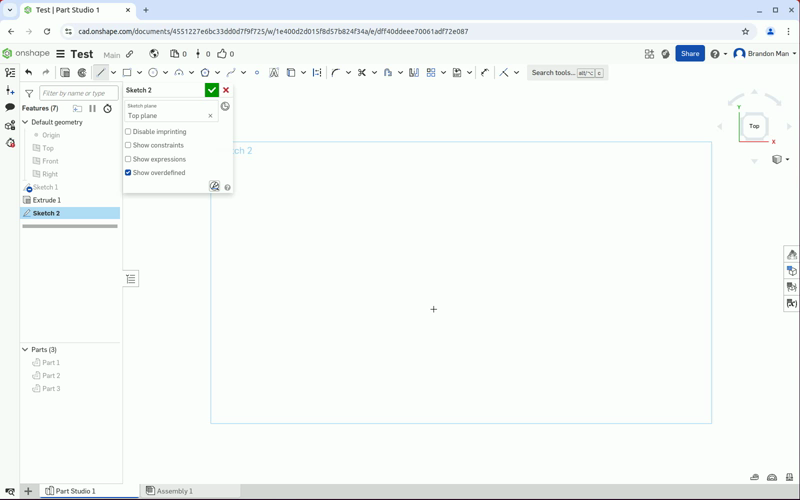
click(433, 308)
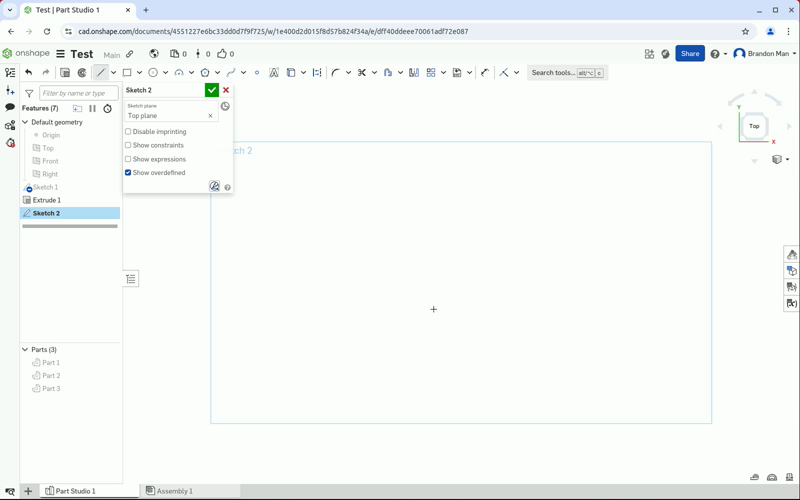
key_up(shift)
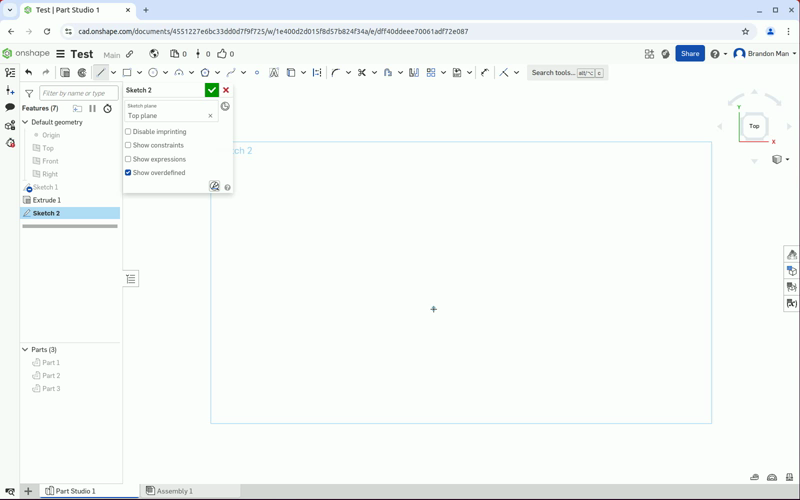
key_down(shift)
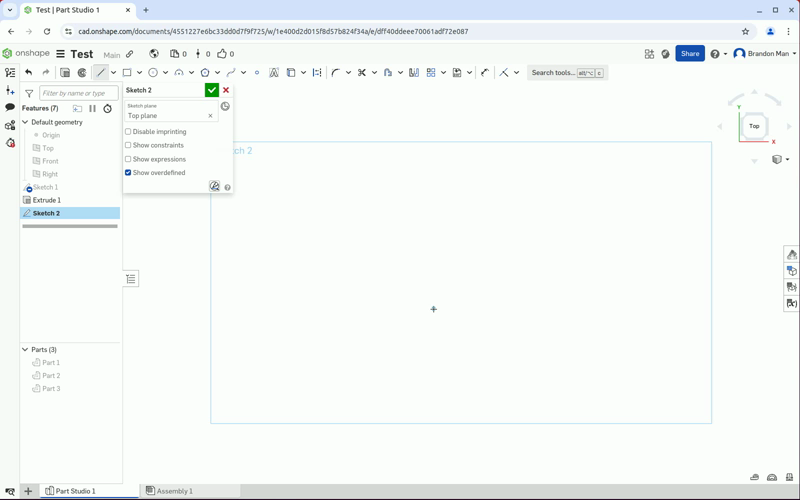
mouse_move(463, 308)
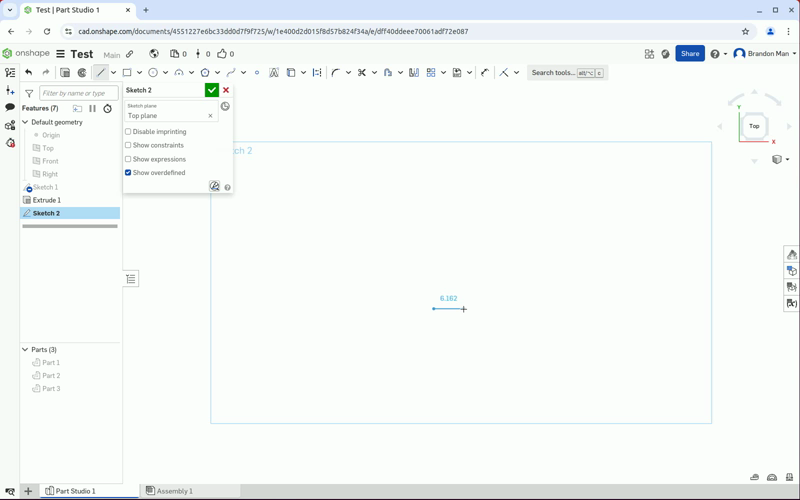
mouse_move(438, 308)
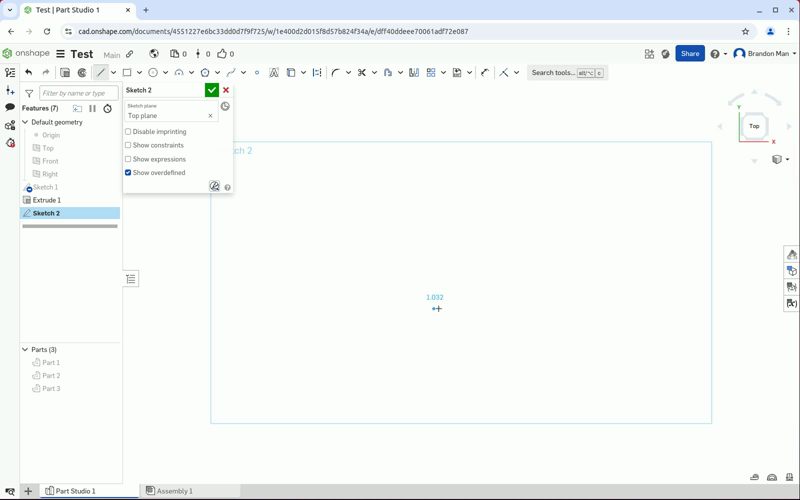
scroll(6)
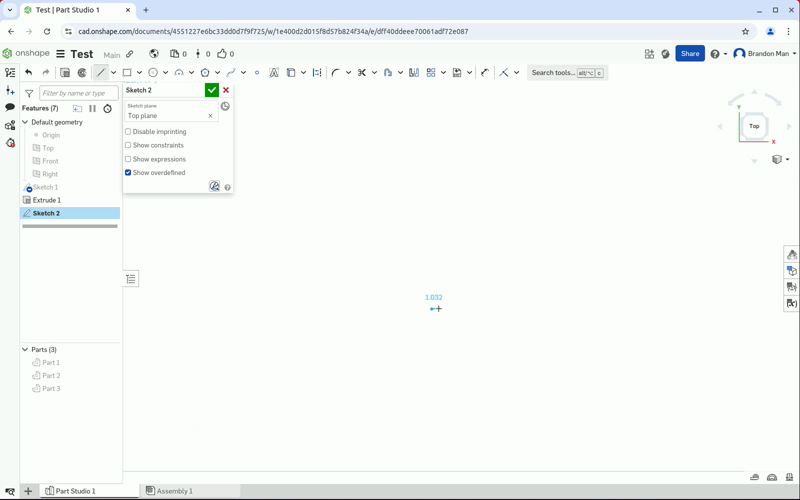
scroll(6)
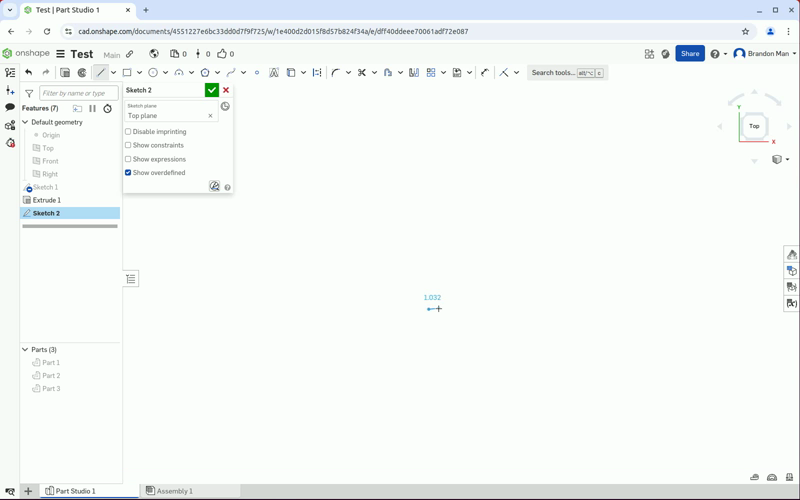
scroll(6)
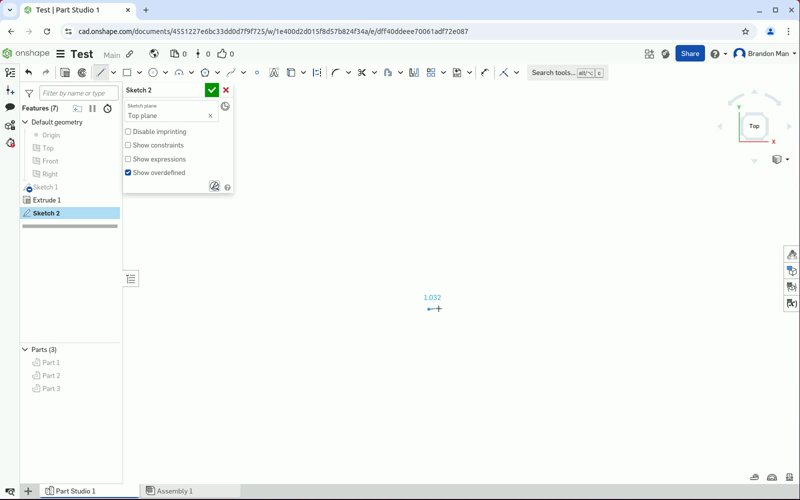
scroll(6)
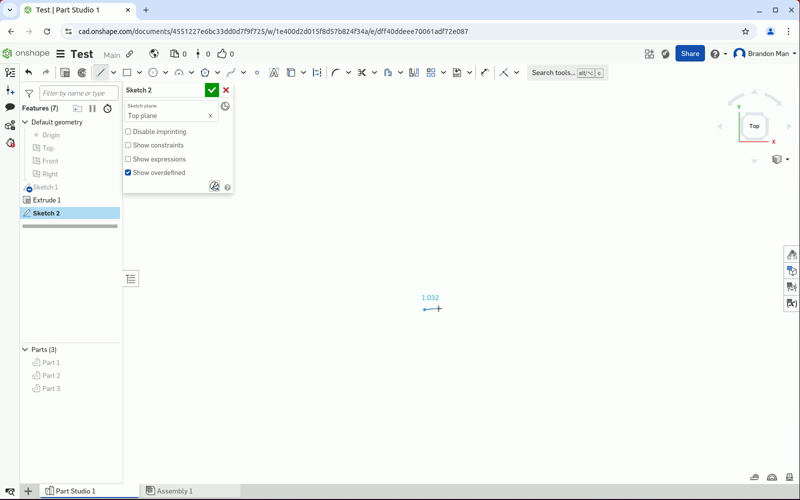
scroll(6)
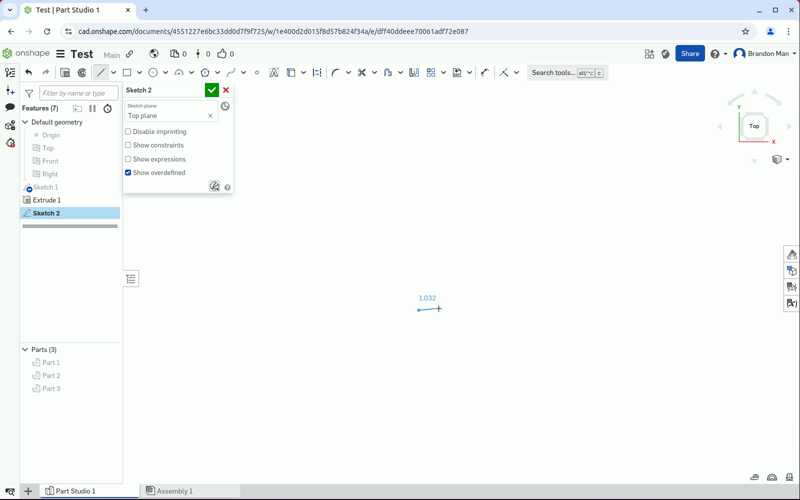
scroll(6)
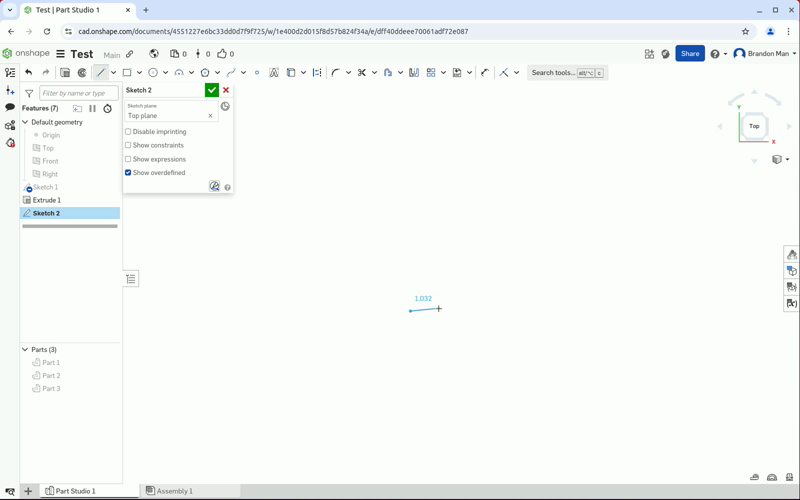
scroll(6)
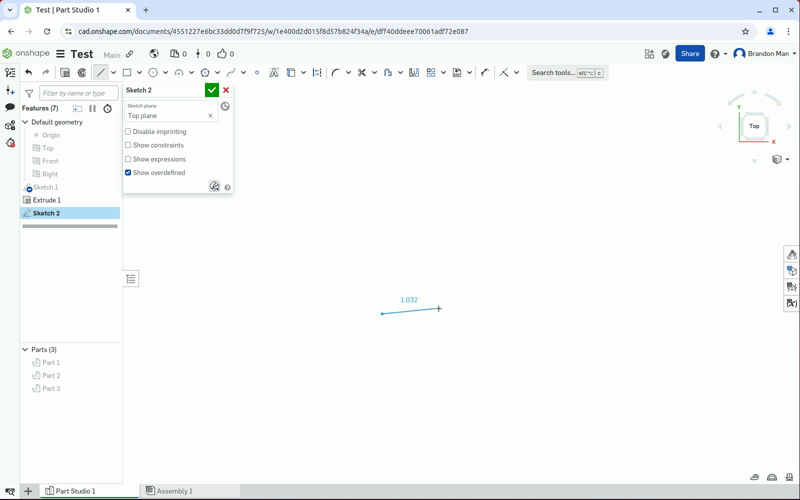
click(438, 308)
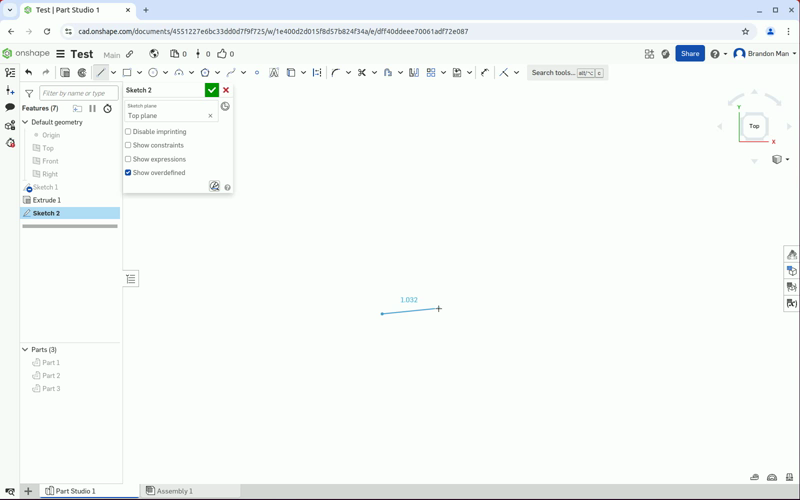
scroll(-6)
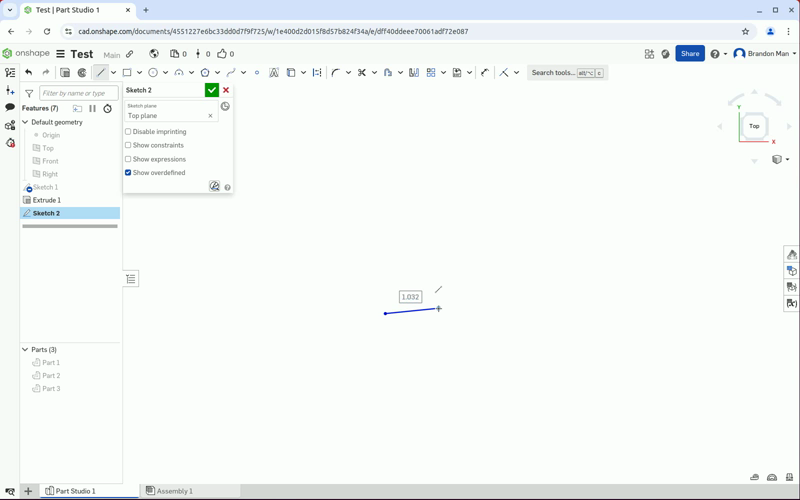
scroll(-6)
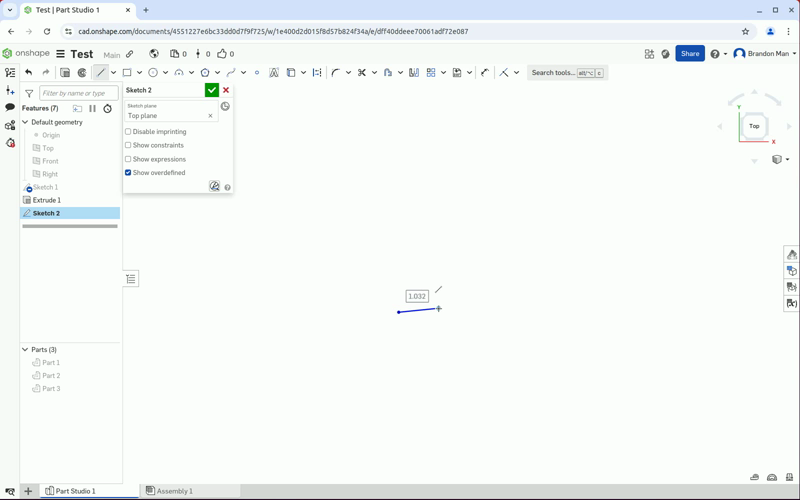
scroll(-6)
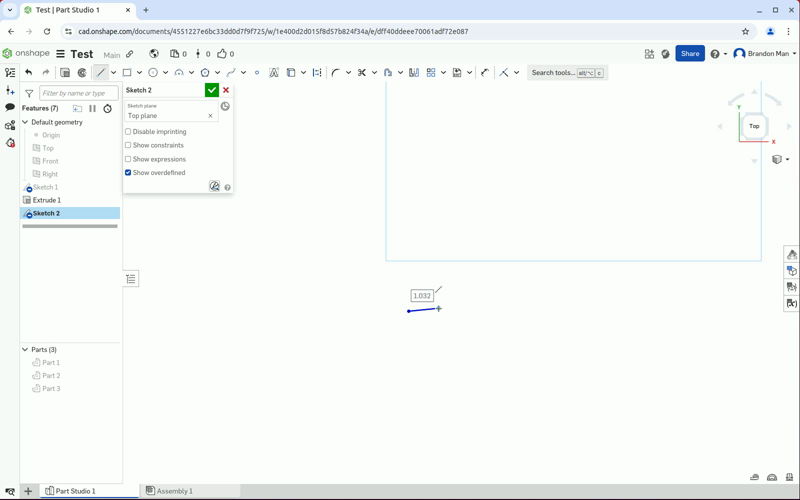
scroll(-6)
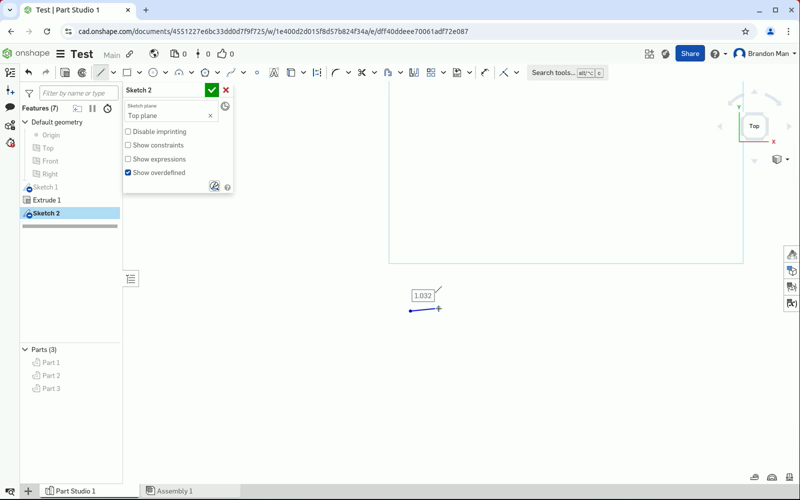
scroll(-6)
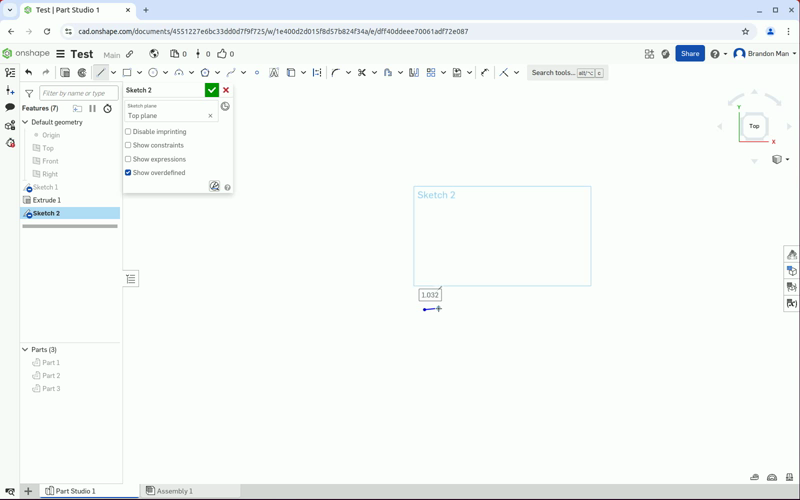
scroll(-6)
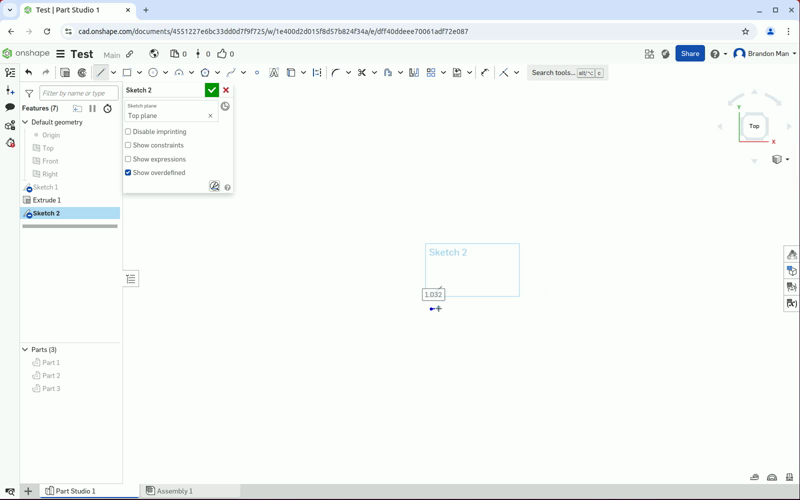
scroll(-6)
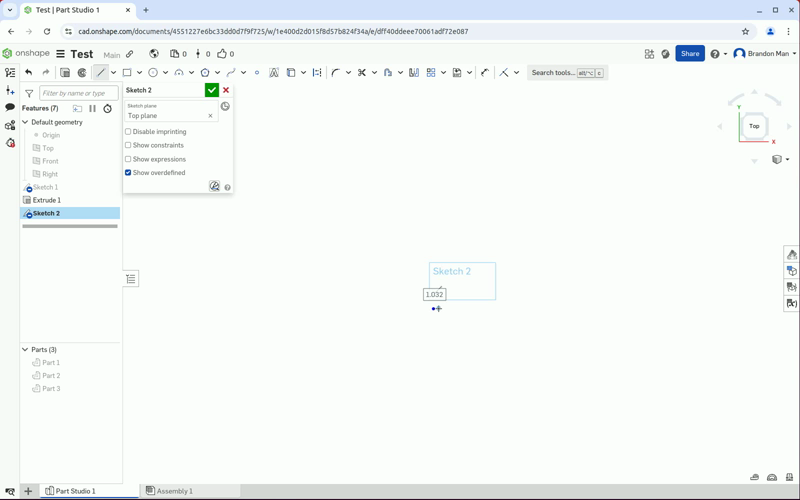
key_up(shift)
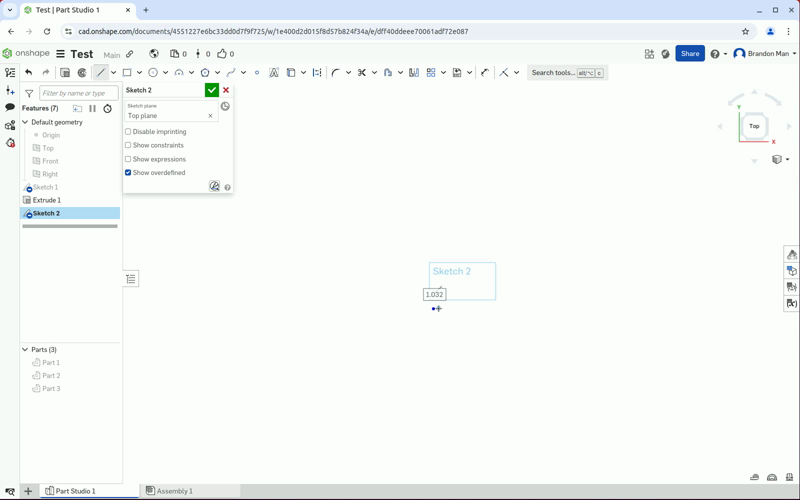
key(esc)
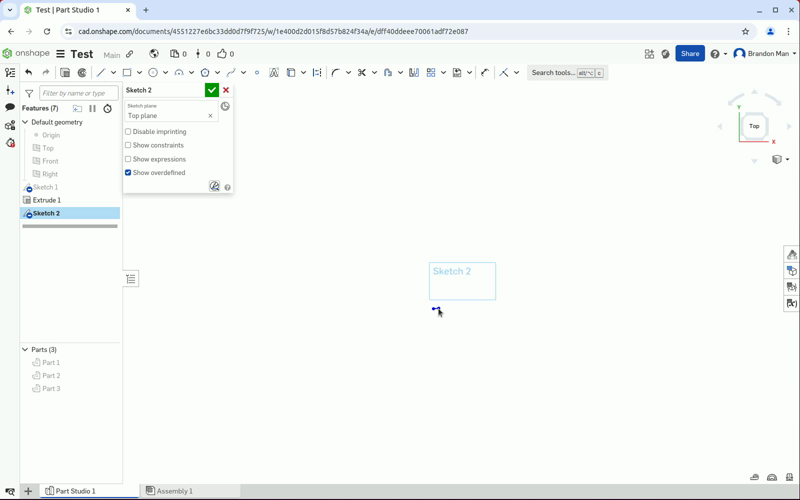
key(a)
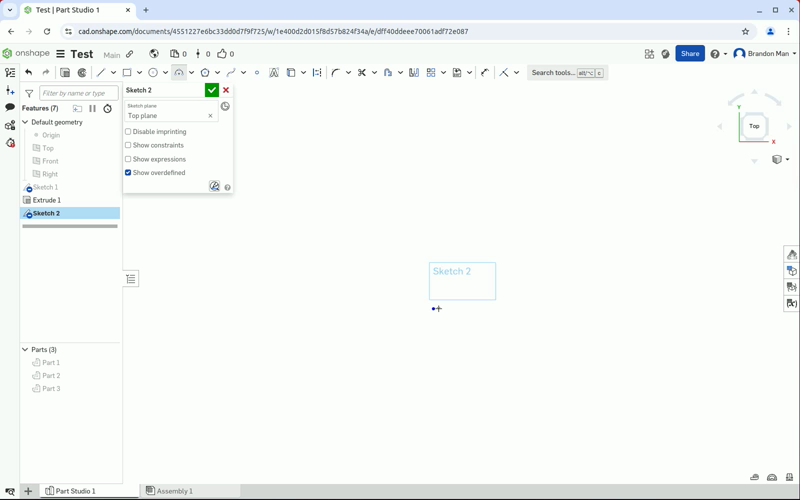
mouse_move(438, 308)
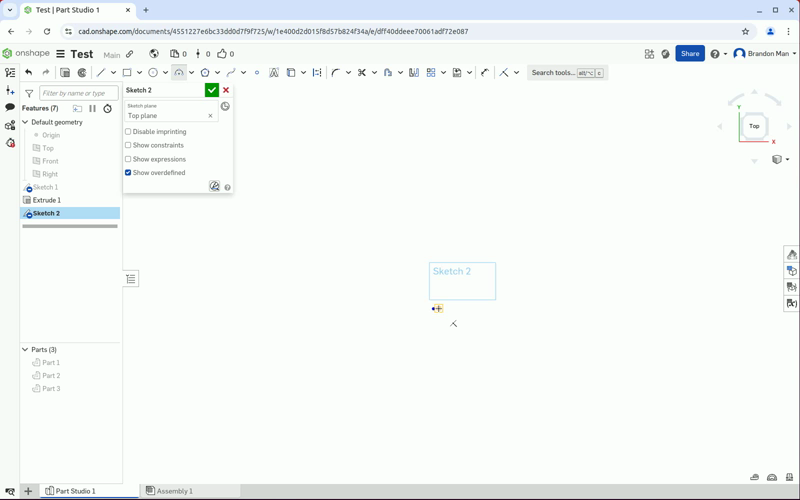
click(438, 308)
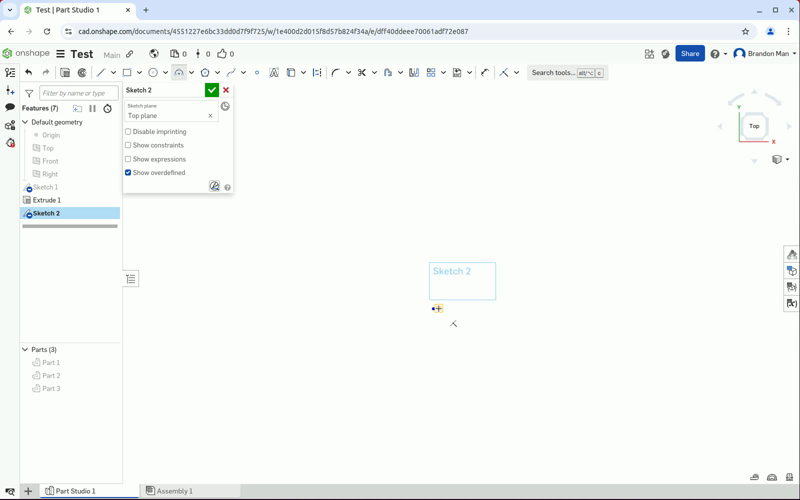
key_down(shift)
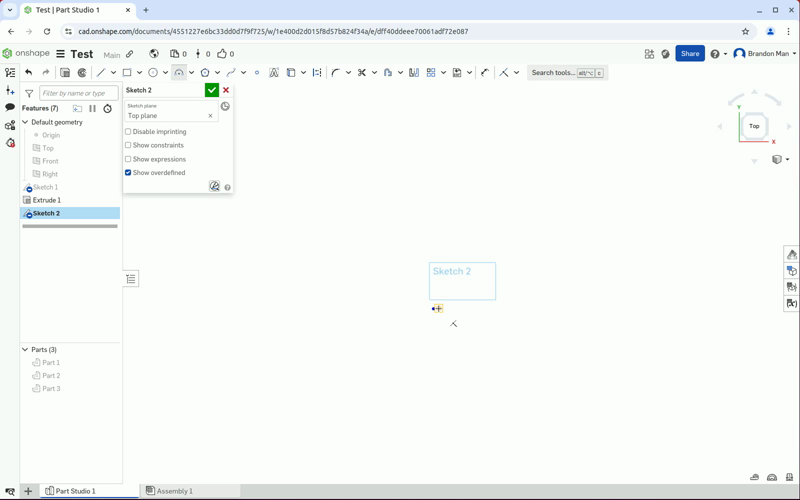
mouse_move(438, 258)
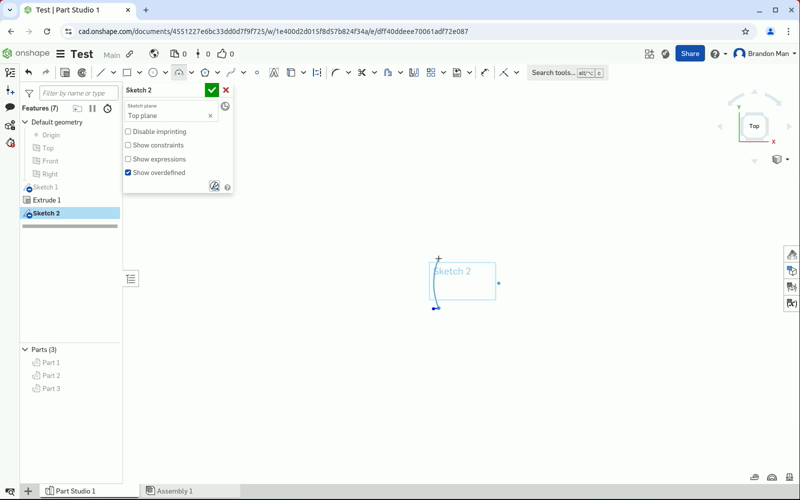
click(438, 258)
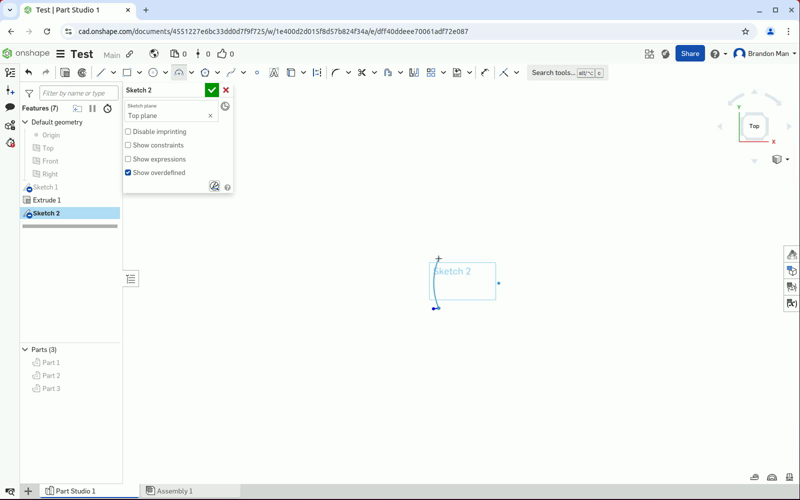
mouse_move(458, 283)
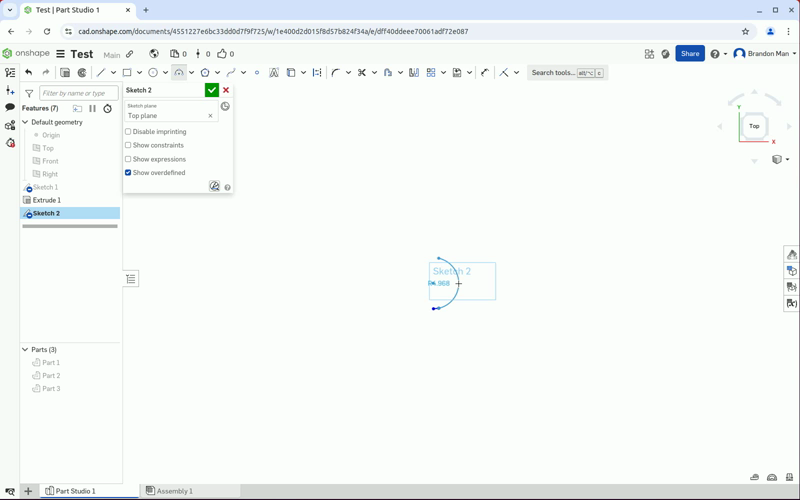
click(458, 283)
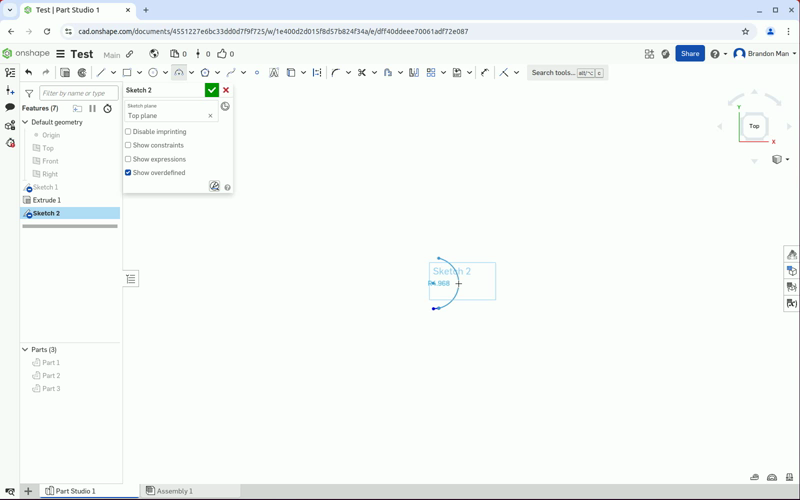
key_up(shift)
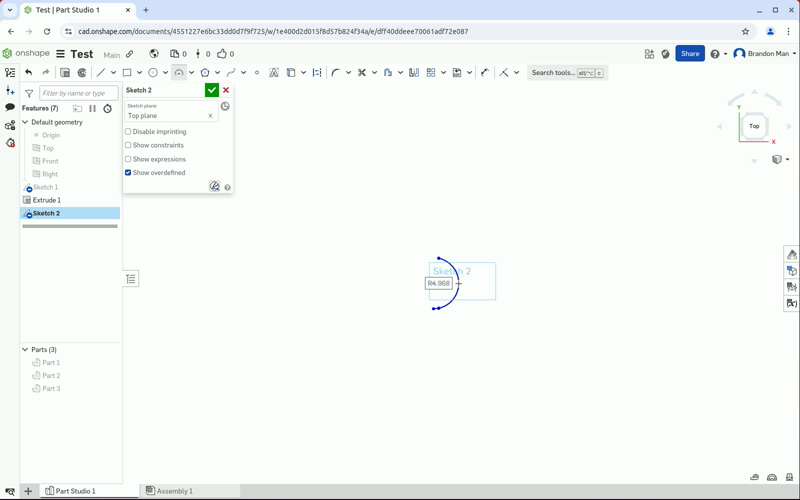
key(esc)
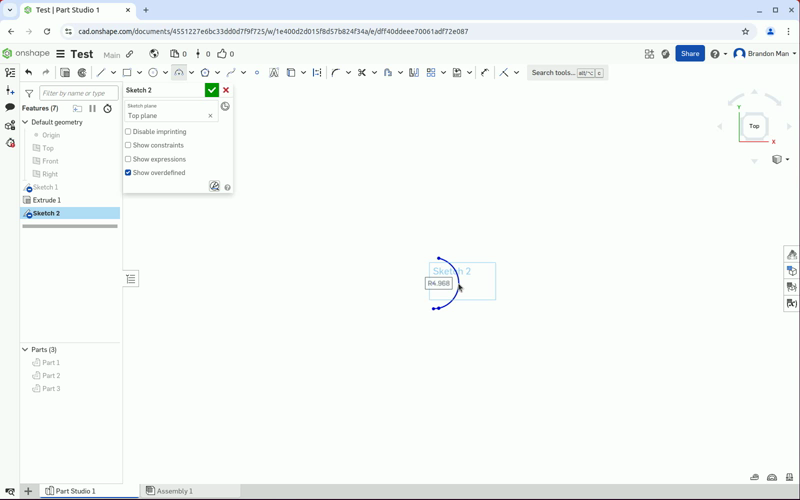
key(l)
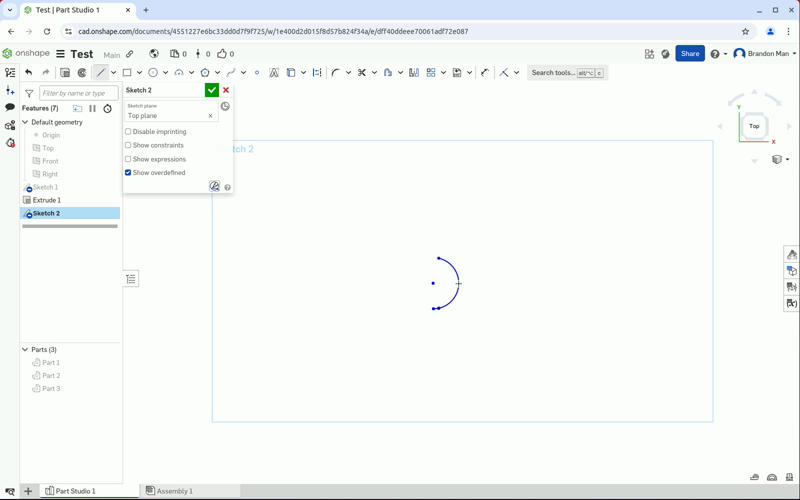
mouse_move(438, 258)
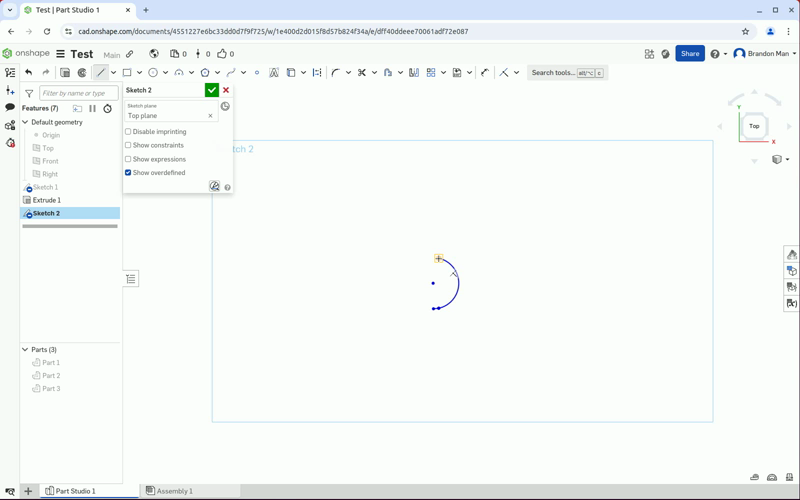
click(438, 258)
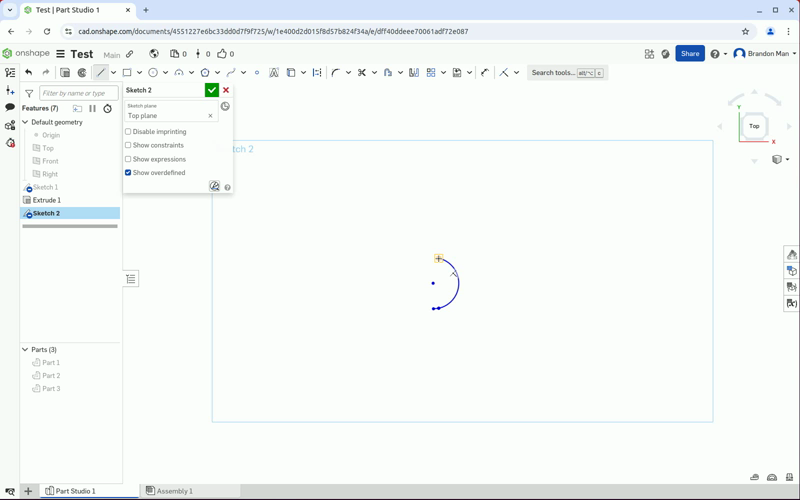
key_down(shift)
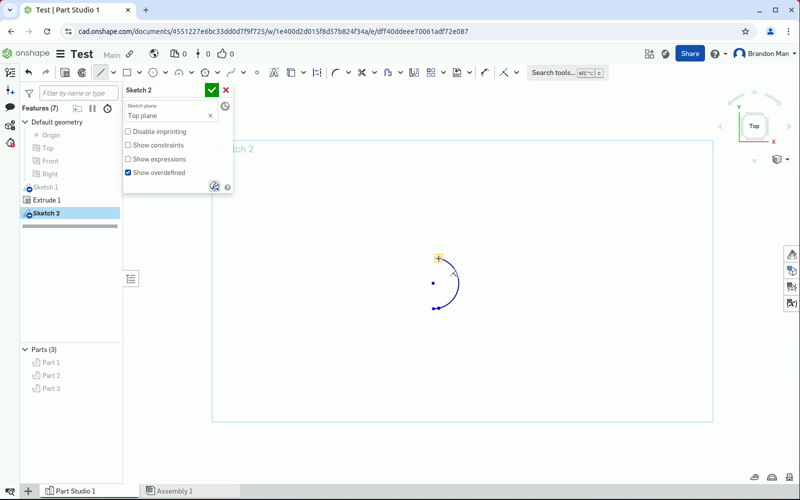
mouse_move(468, 258)
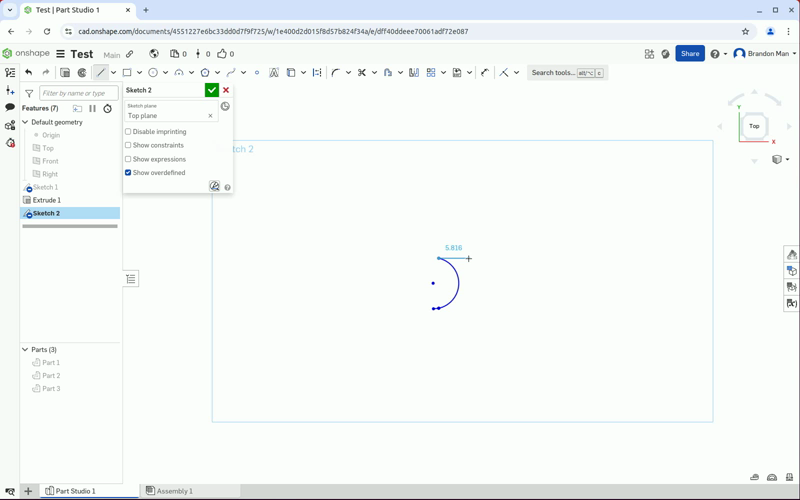
mouse_move(433, 257)
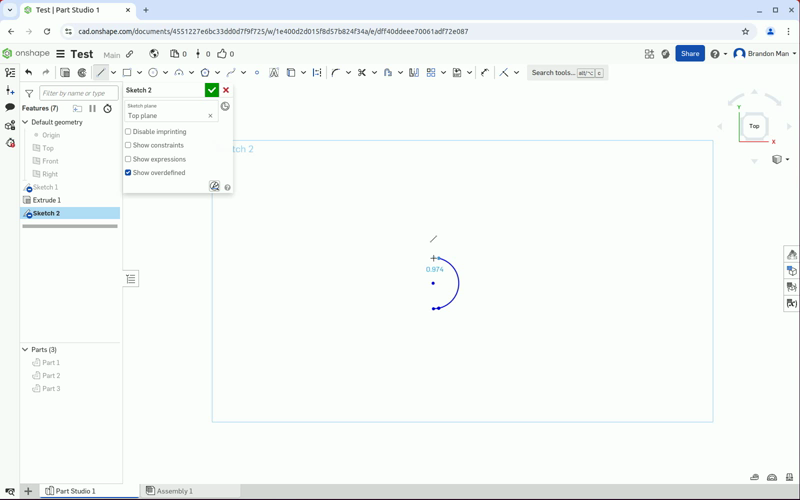
scroll(6)
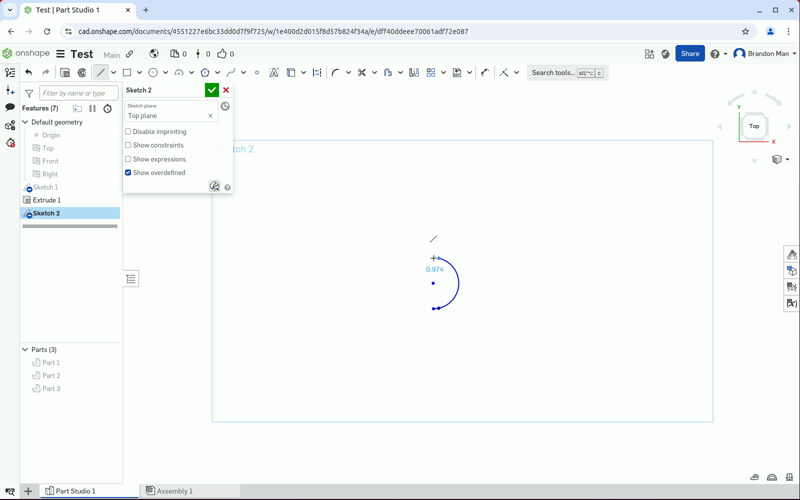
scroll(6)
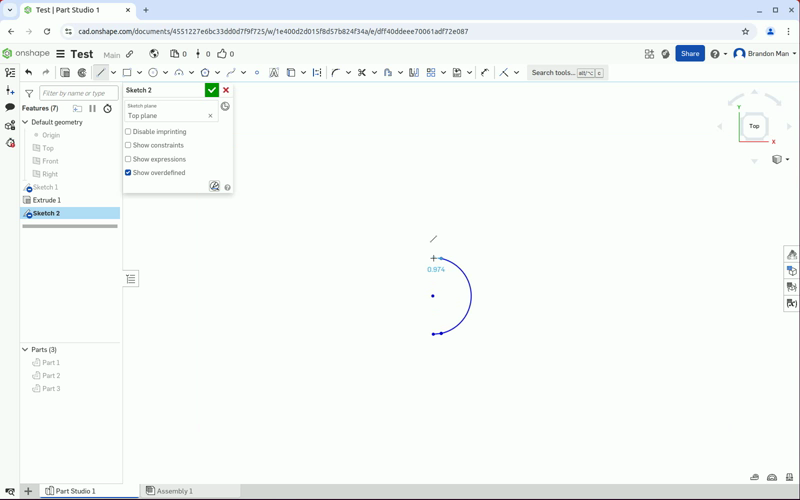
scroll(6)
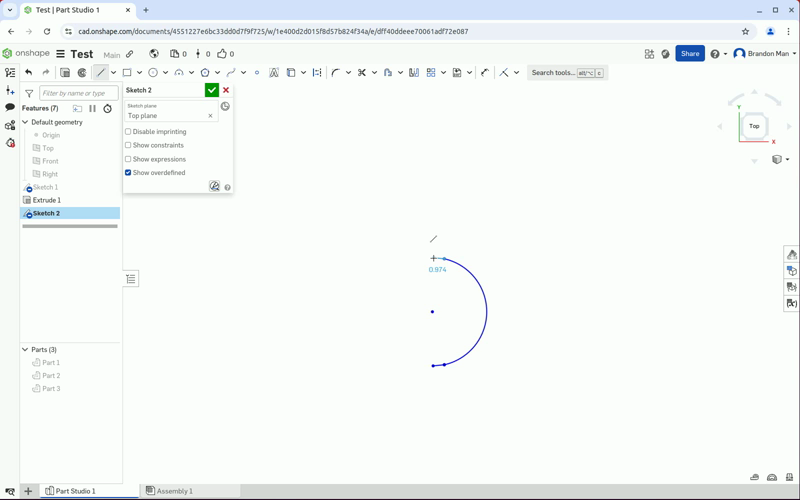
scroll(6)
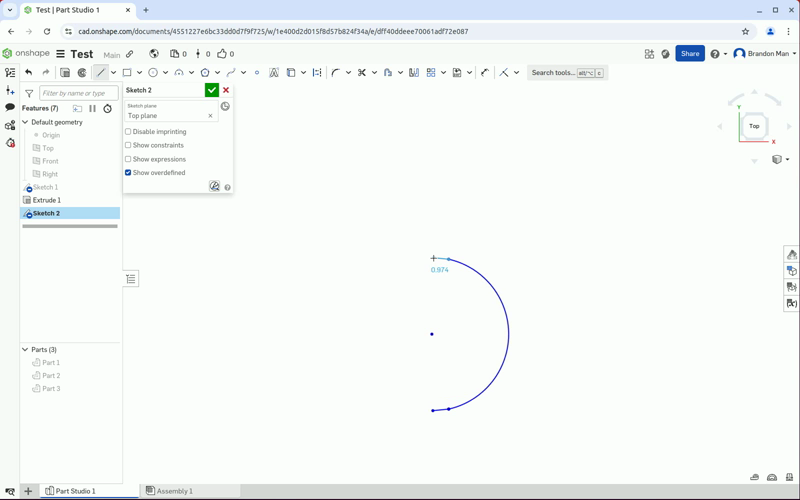
scroll(6)
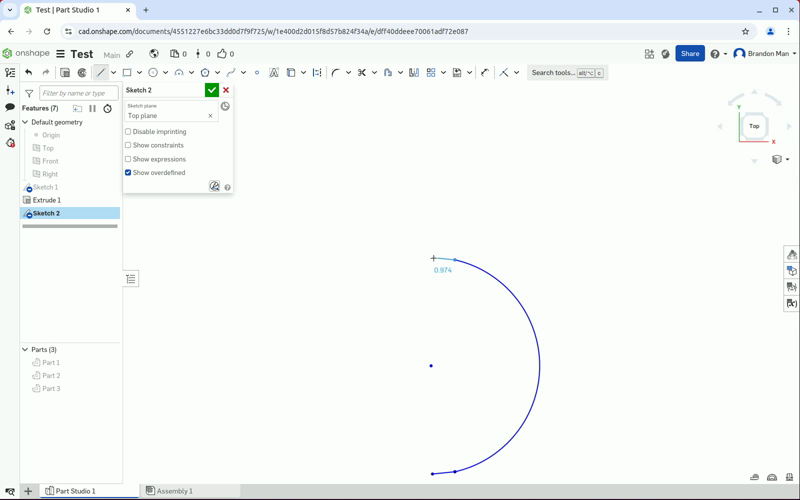
scroll(6)
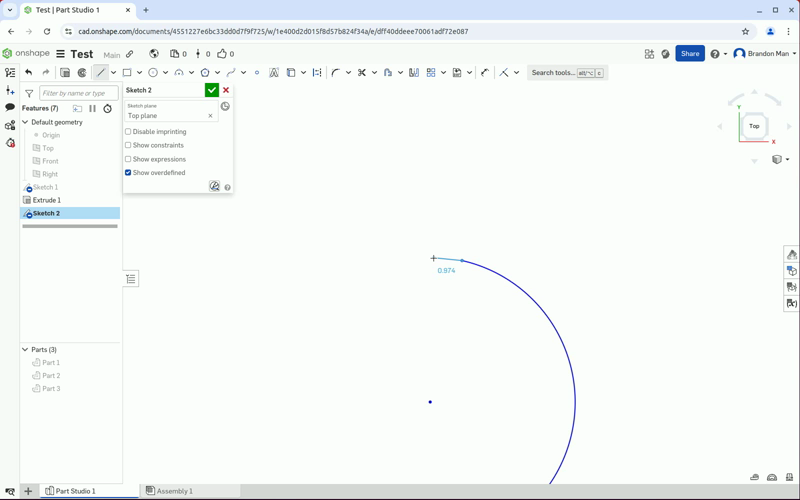
scroll(6)
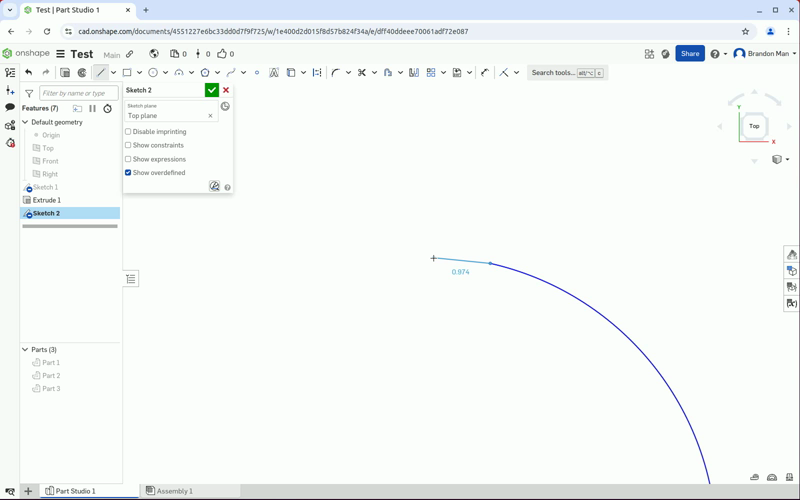
click(433, 257)
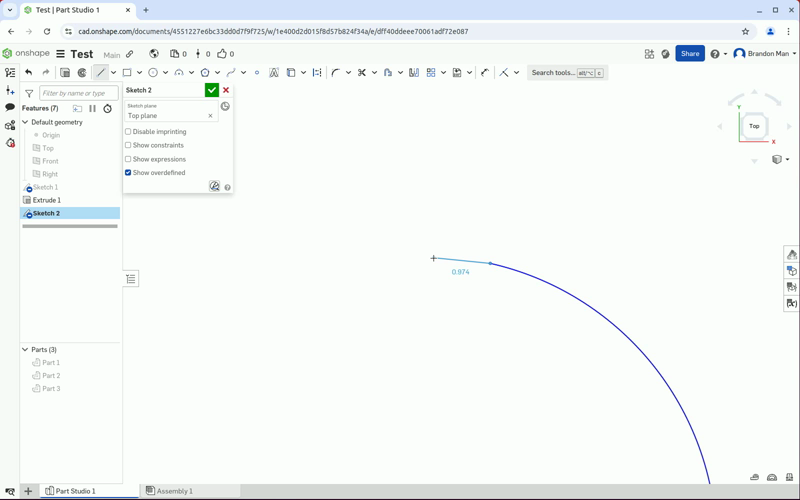
scroll(-6)
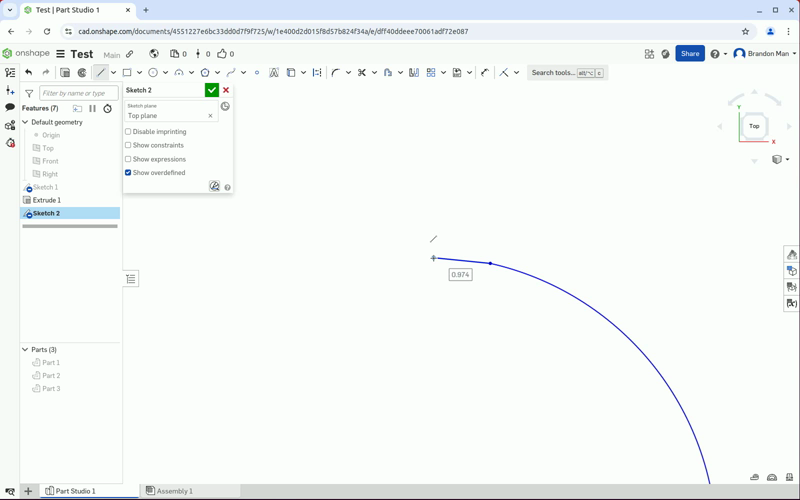
scroll(-6)
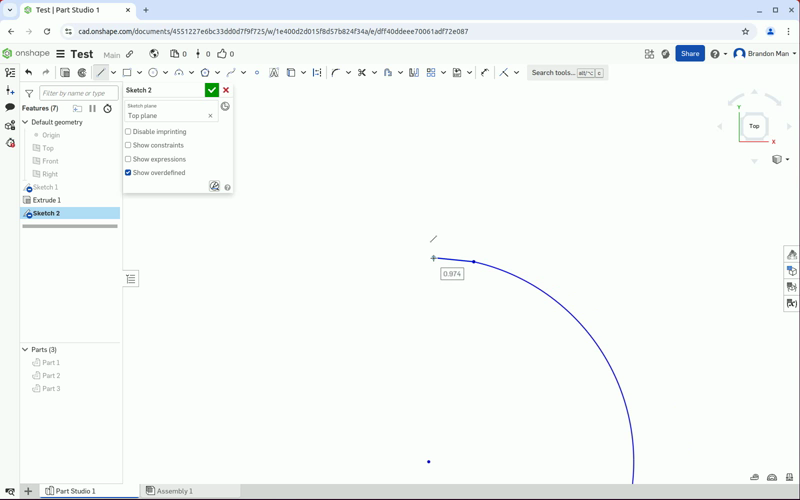
scroll(-6)
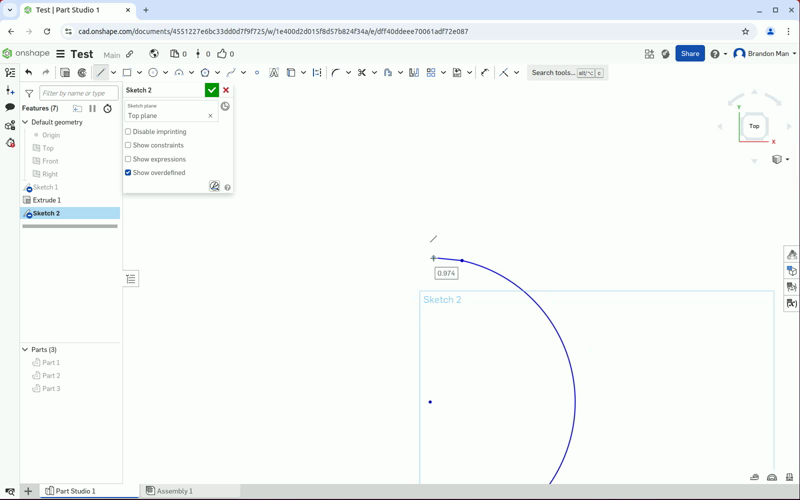
scroll(-6)
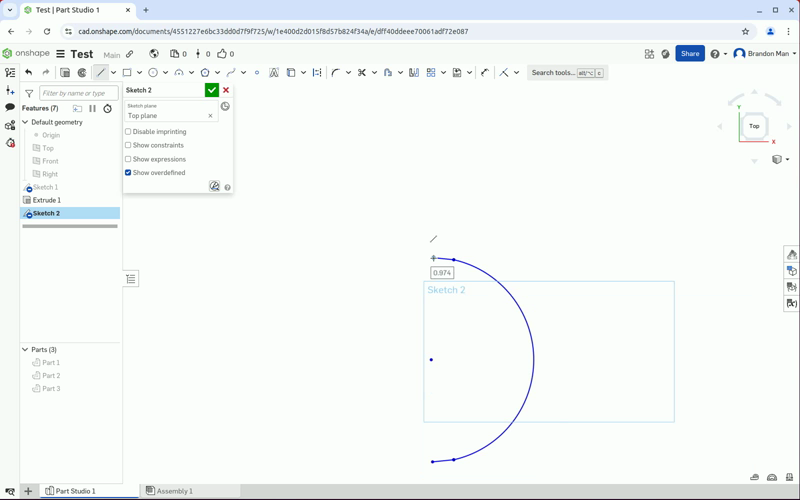
scroll(-6)
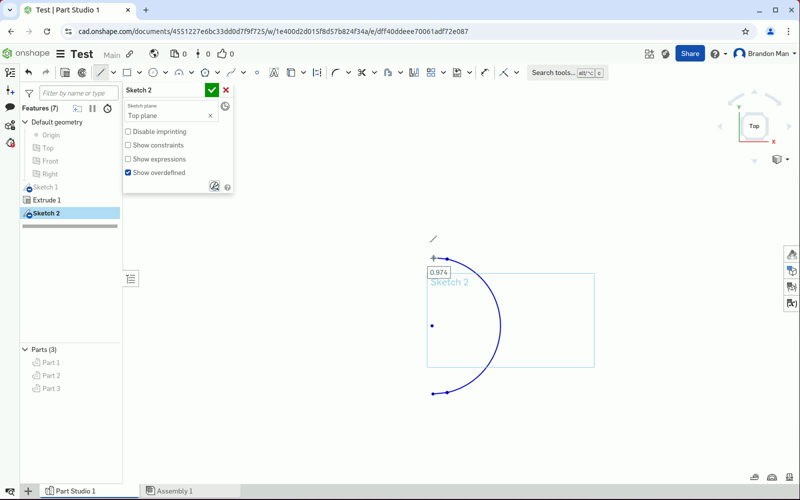
scroll(-6)
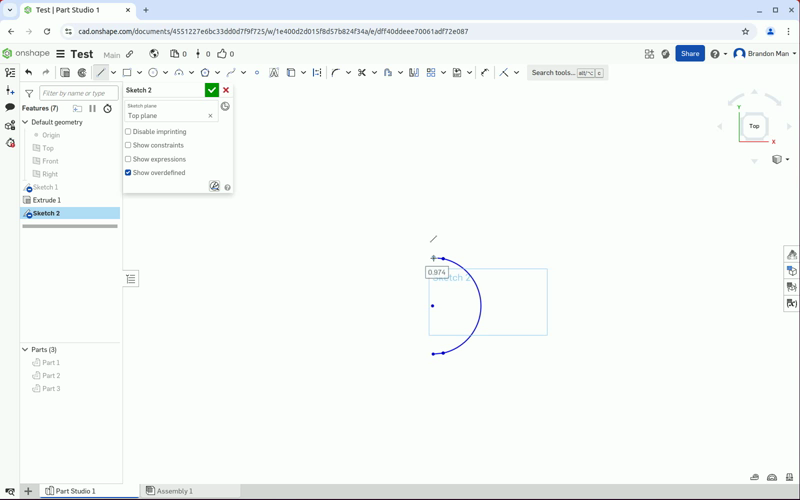
scroll(-6)
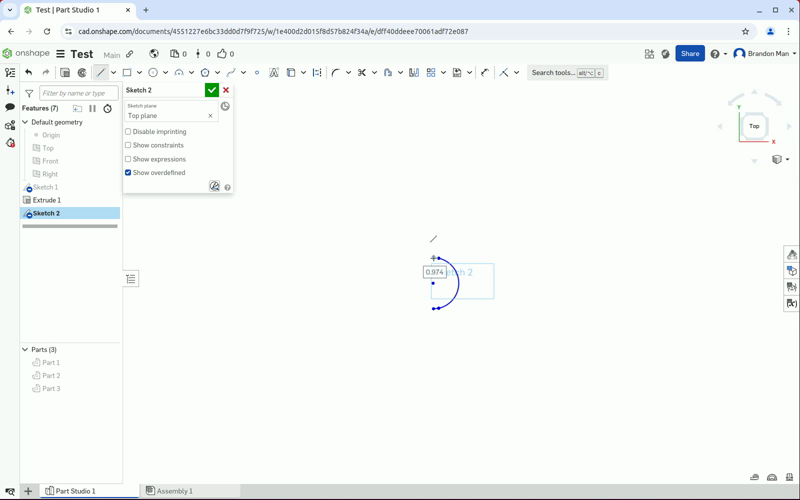
key_up(shift)
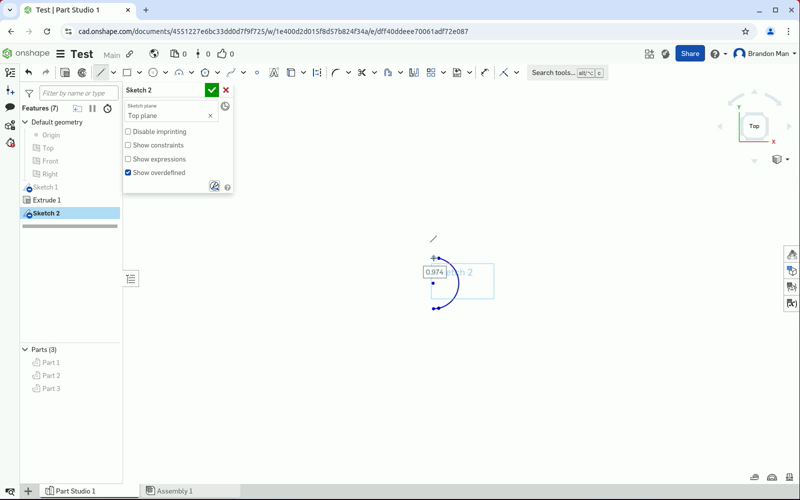
key(esc)
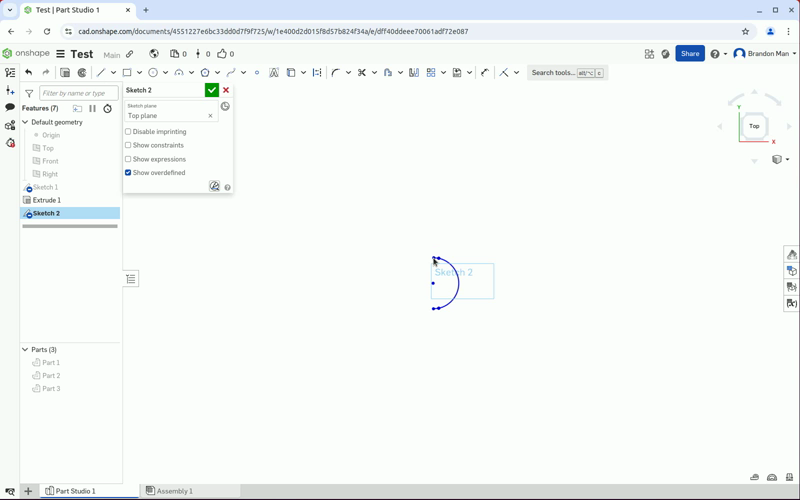
key(a)
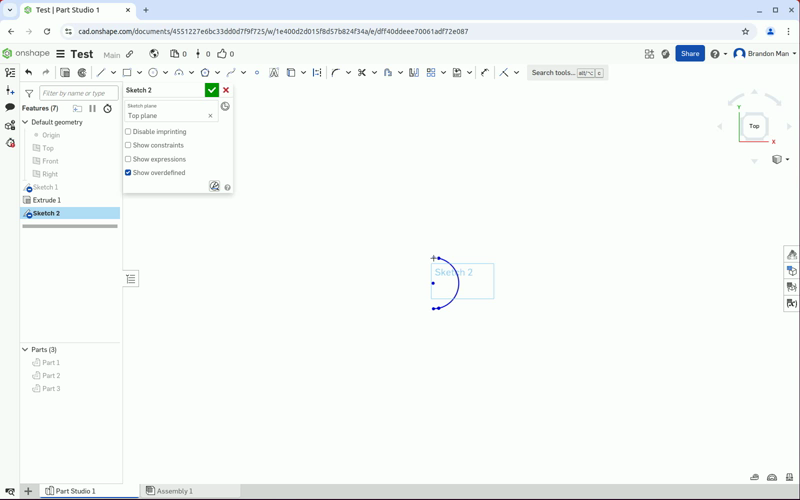
mouse_move(433, 257)
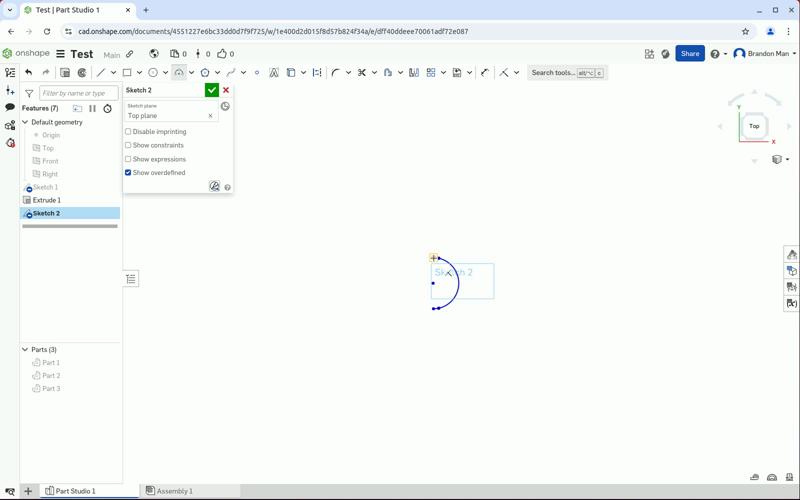
click(433, 257)
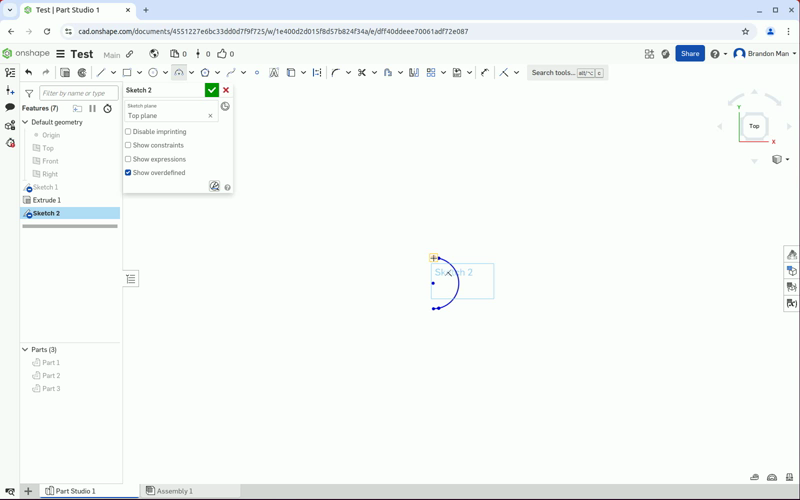
mouse_move(433, 308)
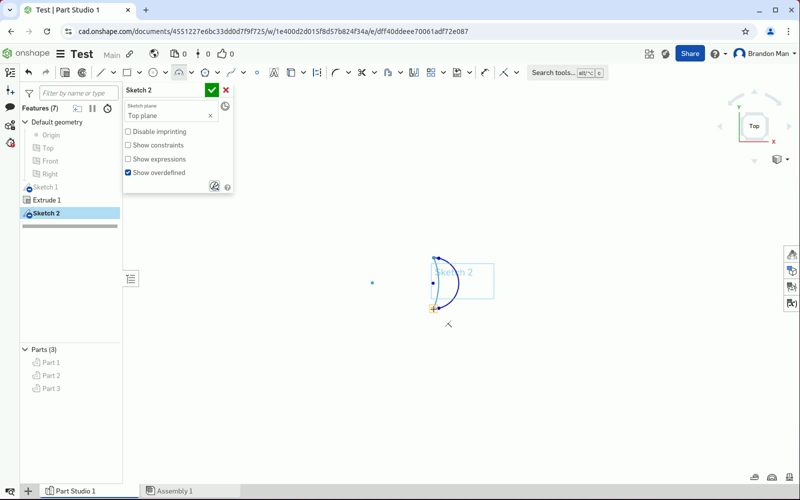
click(433, 308)
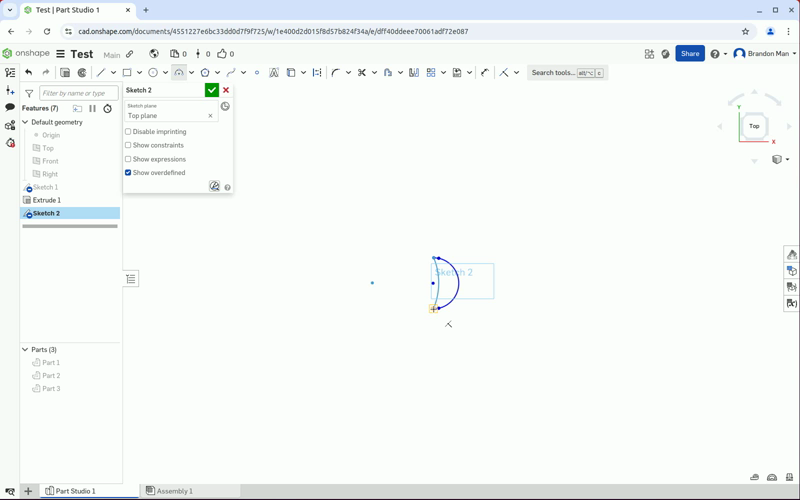
key_down(shift)
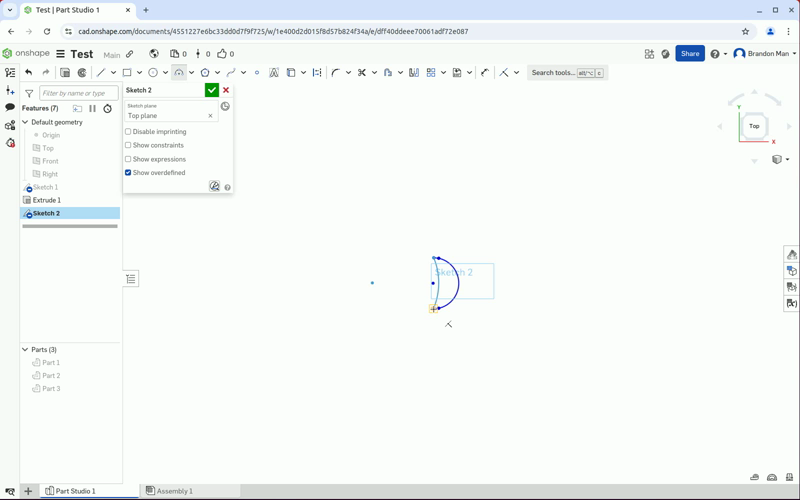
mouse_move(408, 283)
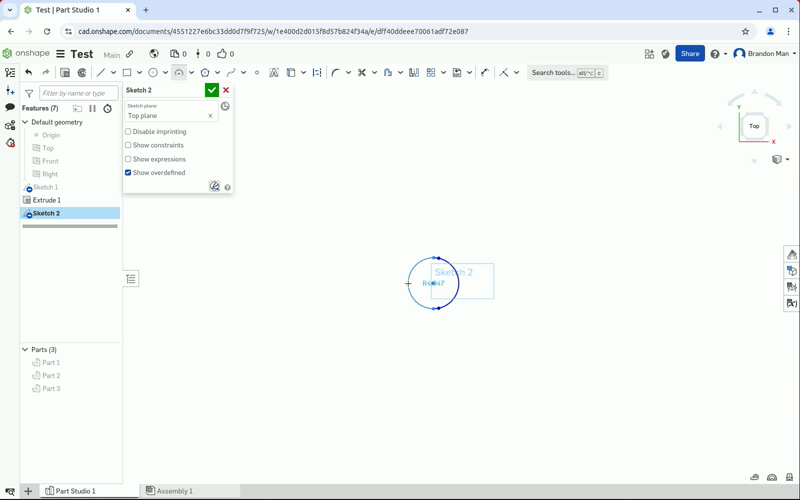
click(408, 283)
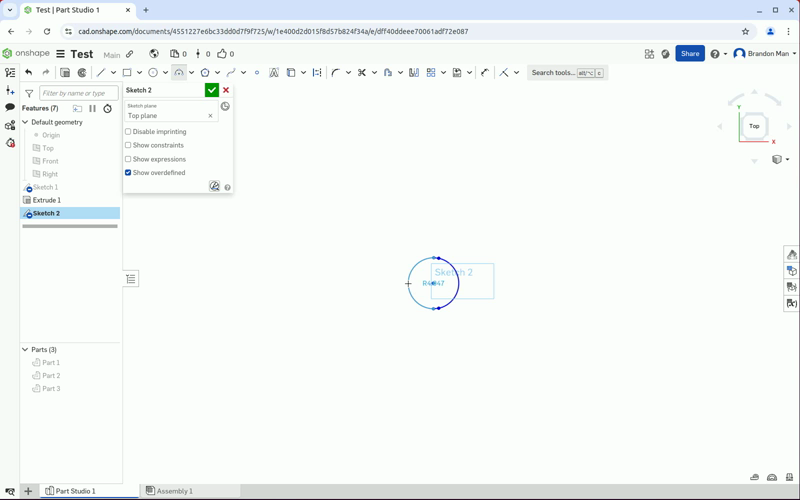
key_up(shift)
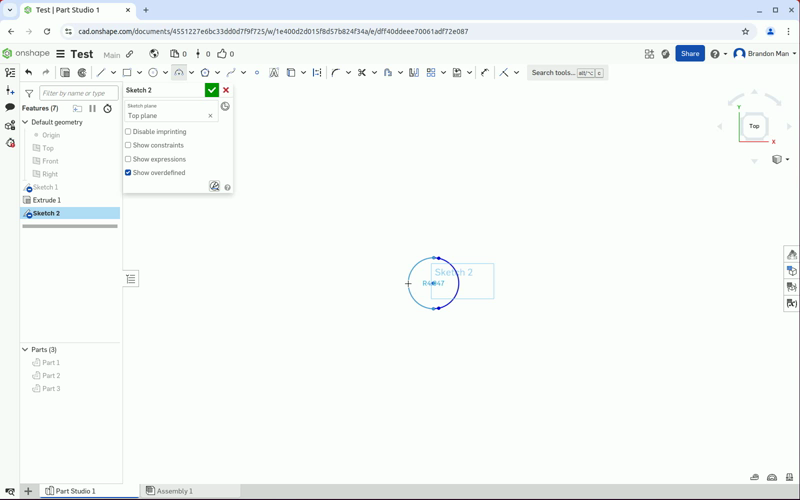
key(esc)
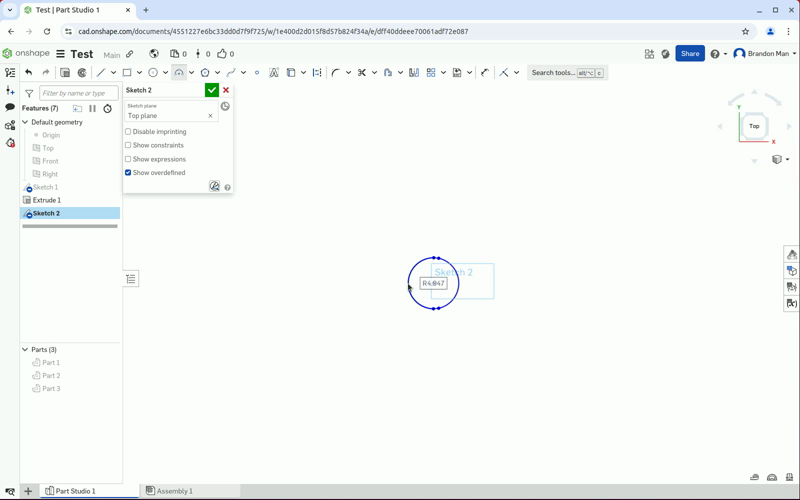
key(c)
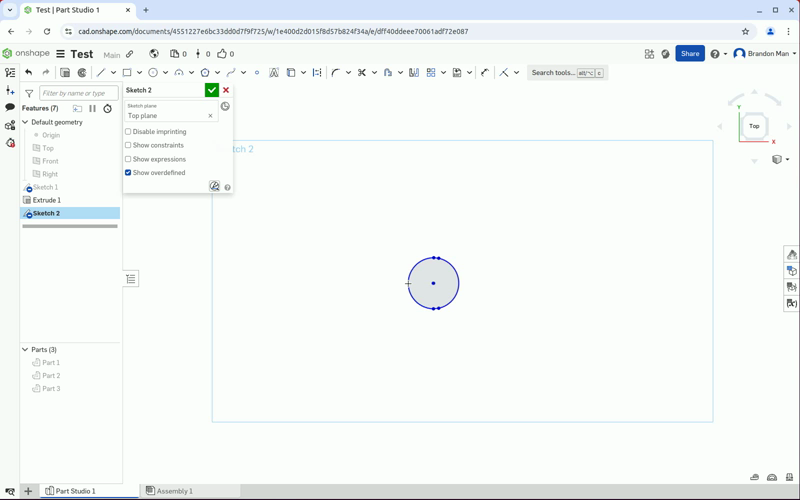
key_down(shift)
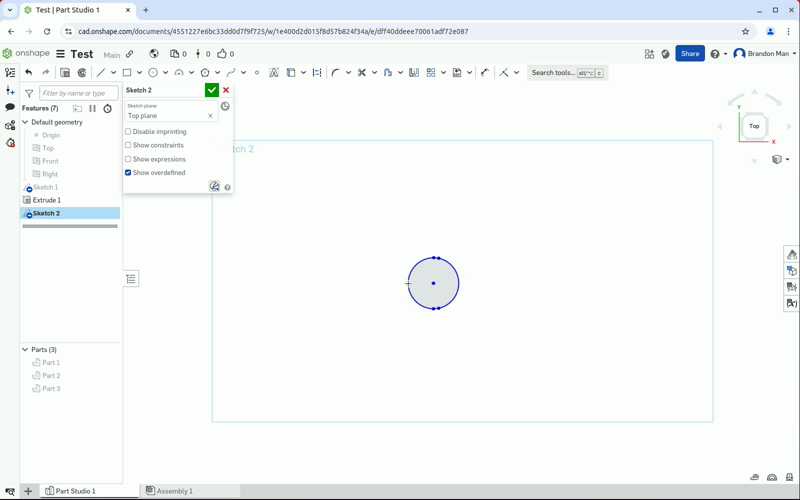
mouse_move(433, 282)
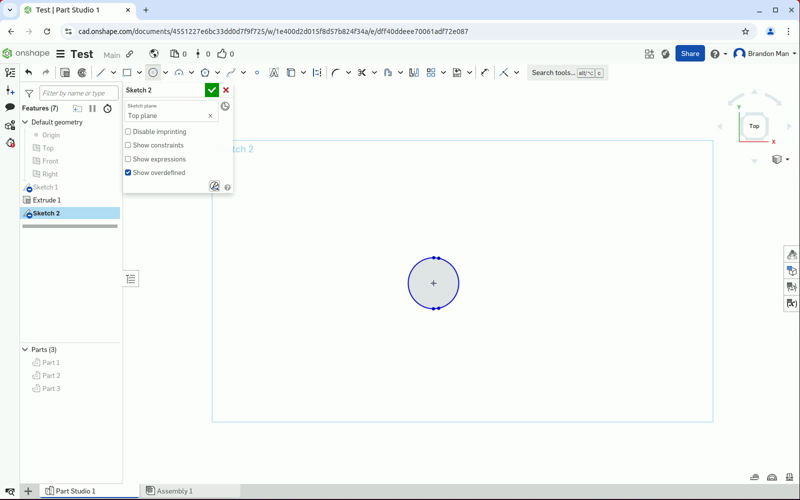
click(433, 282)
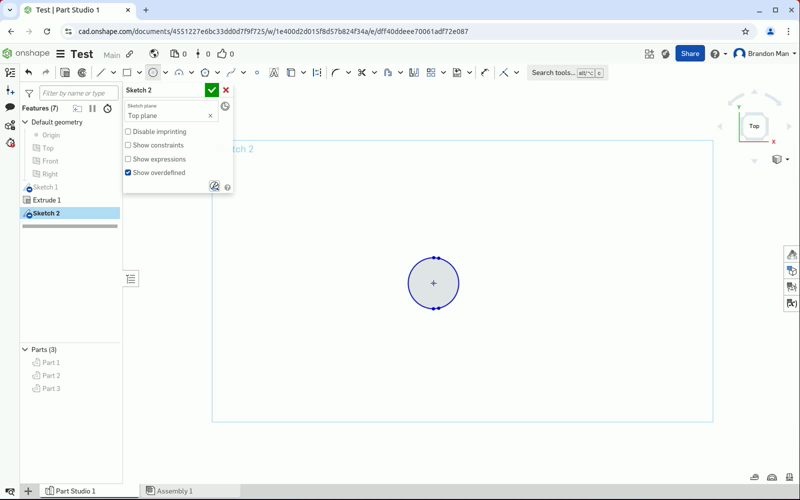
key_up(shift)
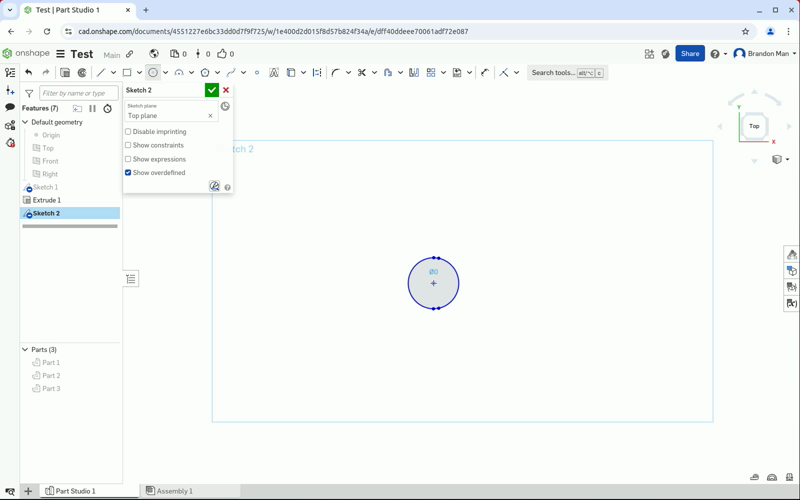
mouse_move(453, 282)
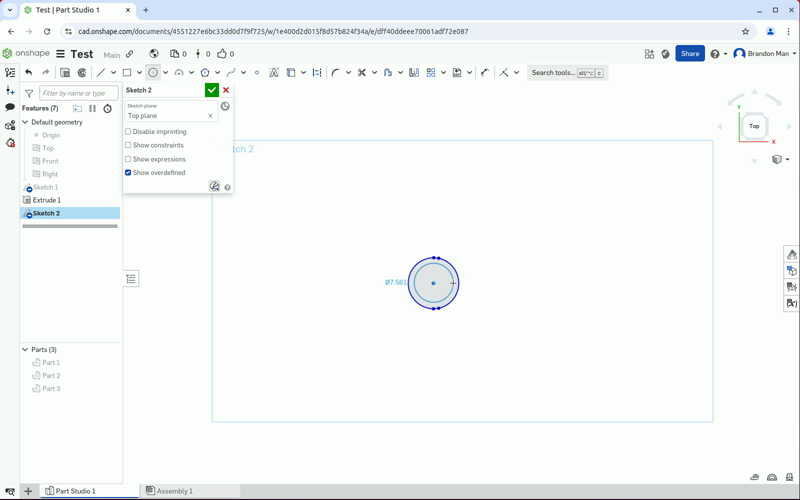
click(453, 282)
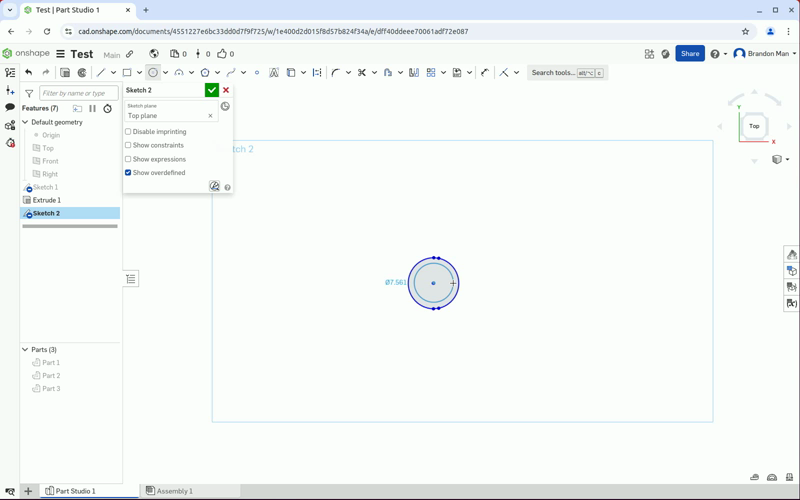
key(esc)
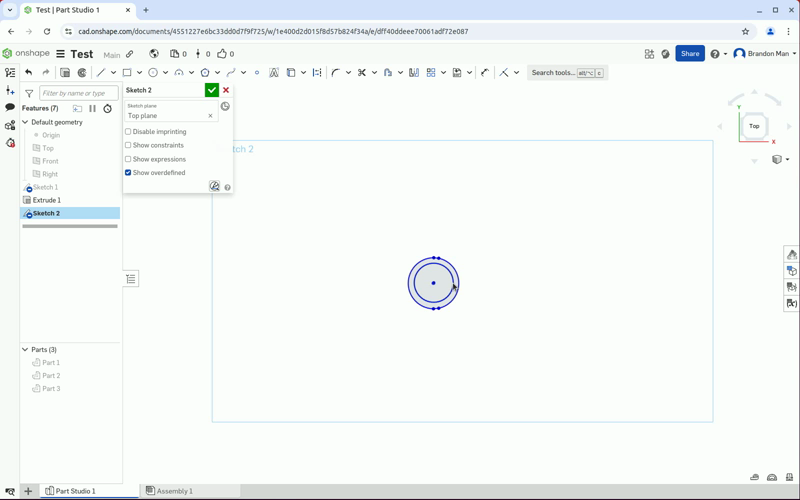
mouse_move(442, 302)
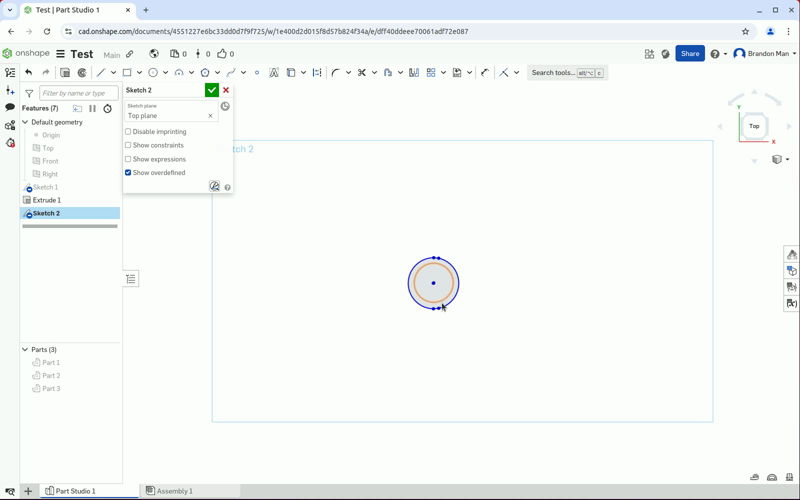
scroll(6)
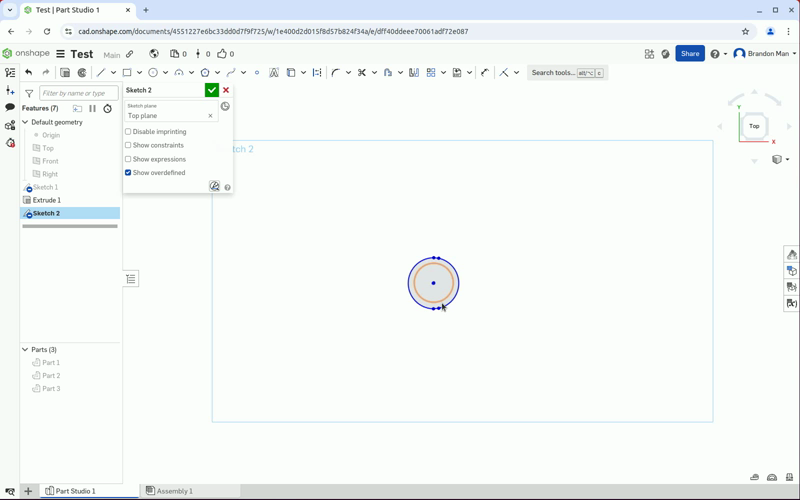
scroll(6)
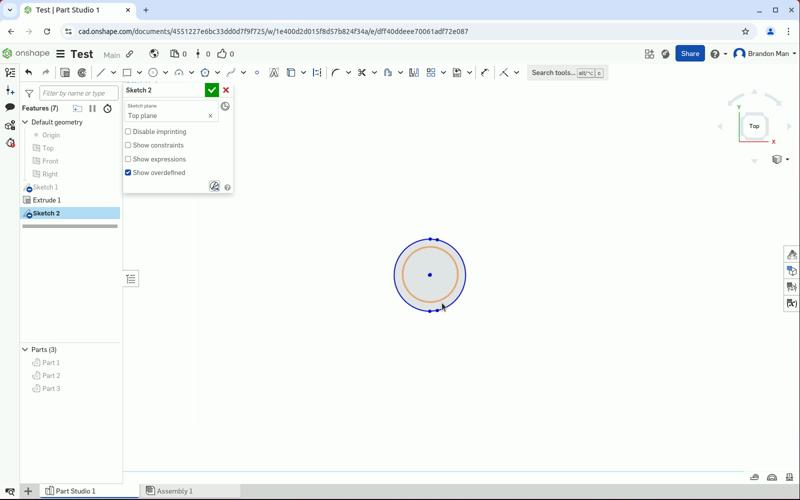
scroll(6)
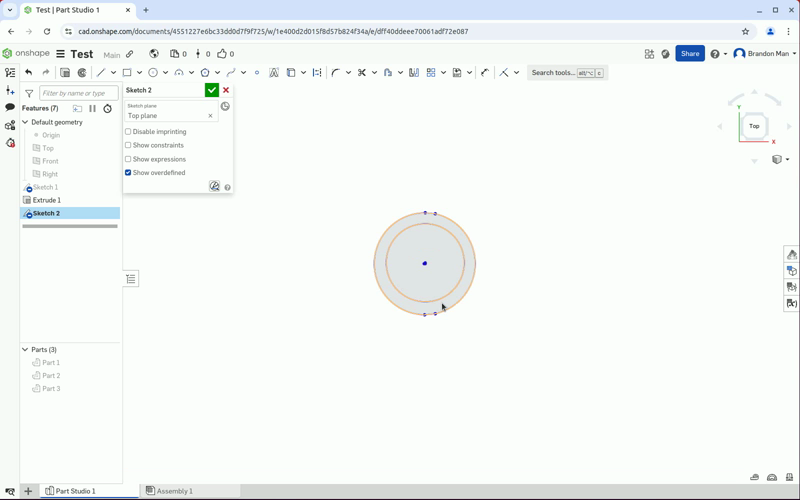
scroll(6)
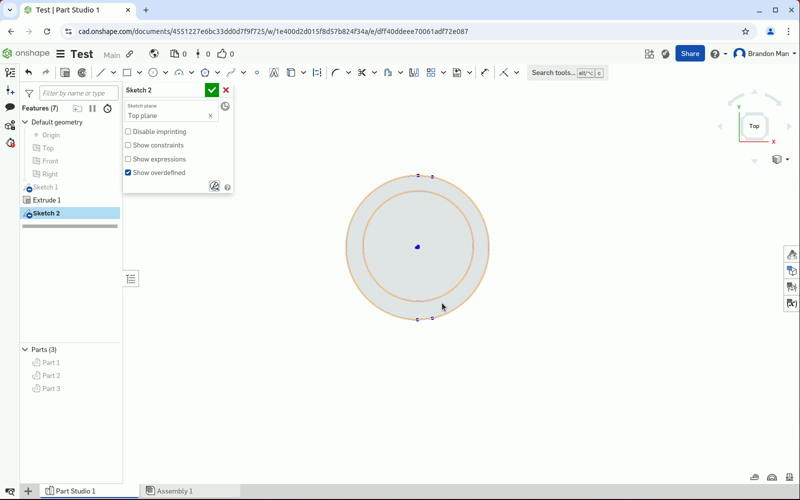
scroll(6)
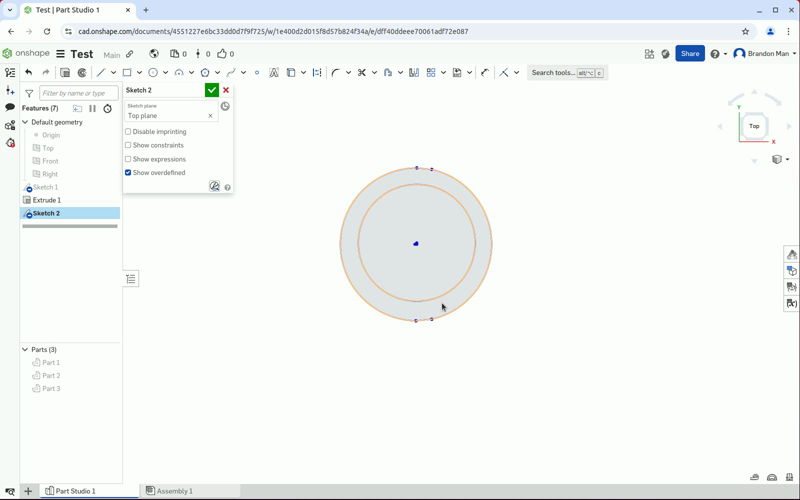
scroll(6)
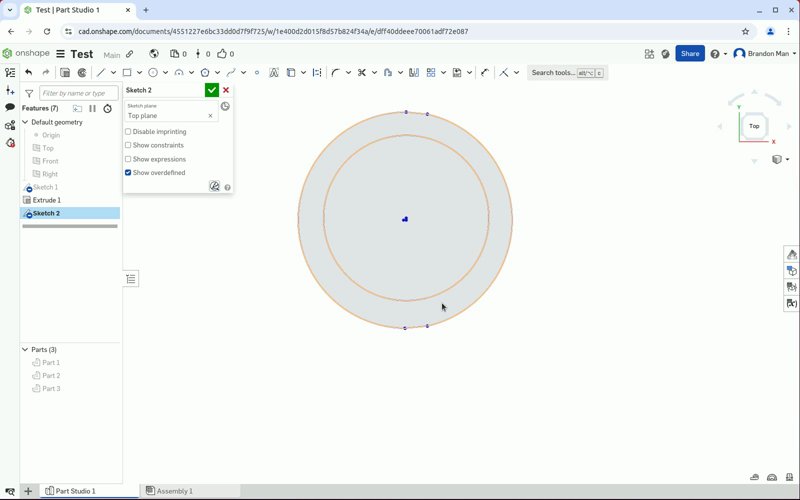
scroll(6)
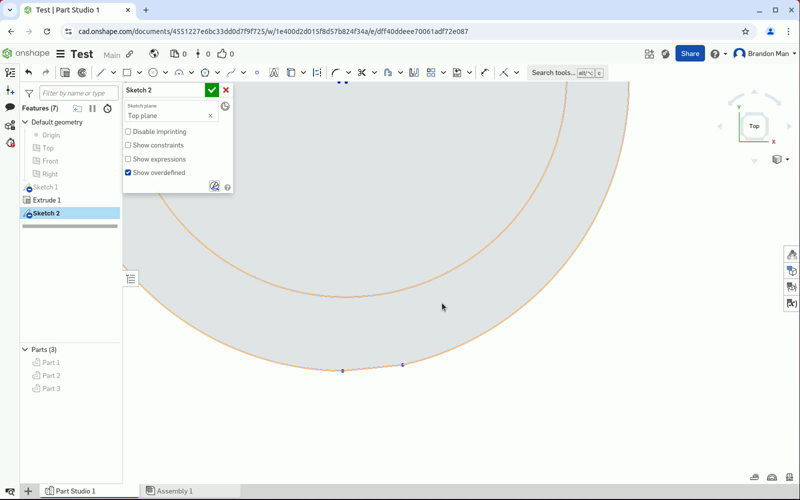
click(442, 302)
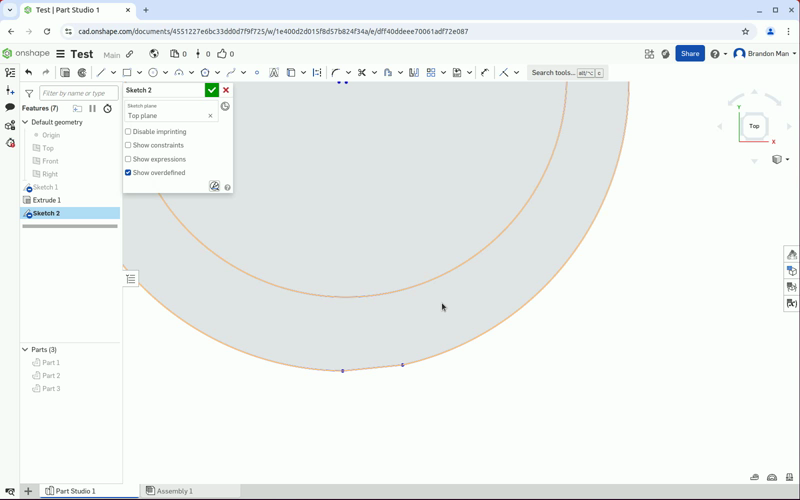
scroll(-6)
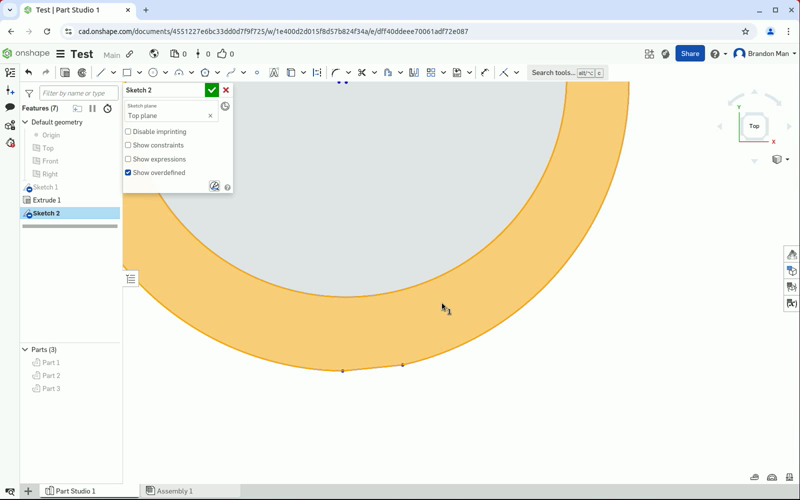
scroll(-6)
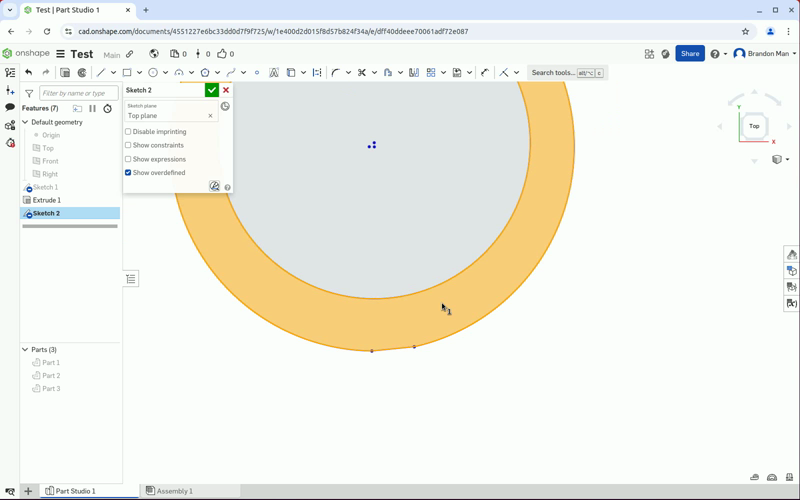
scroll(-6)
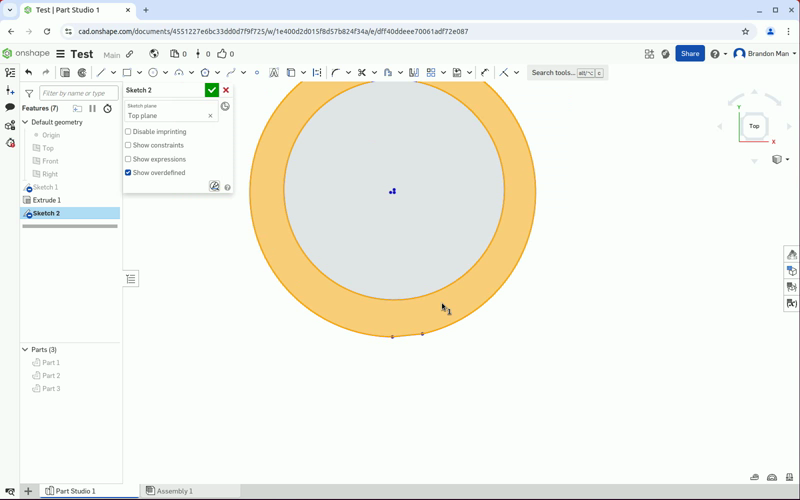
scroll(-6)
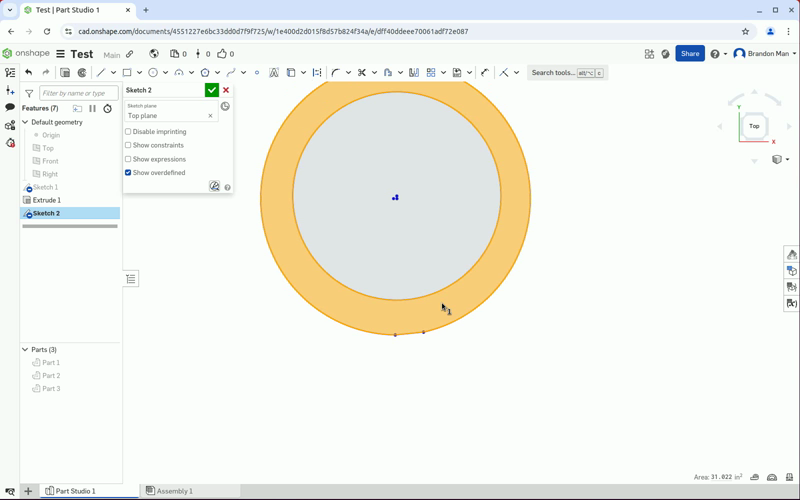
scroll(-6)
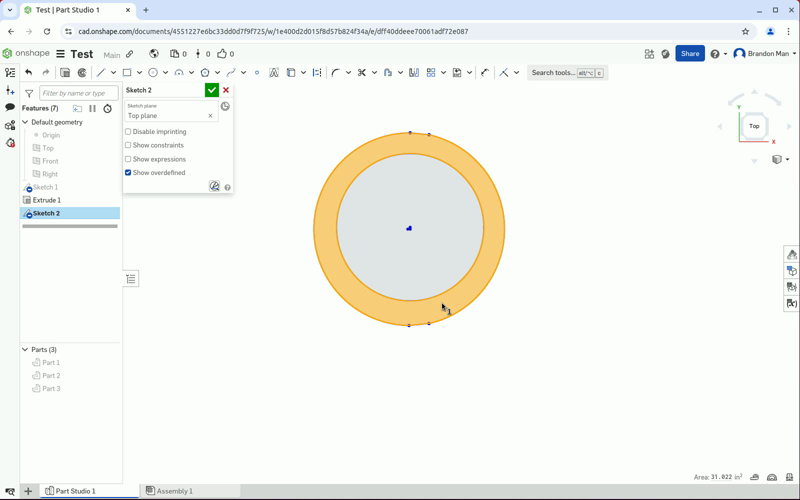
scroll(-6)
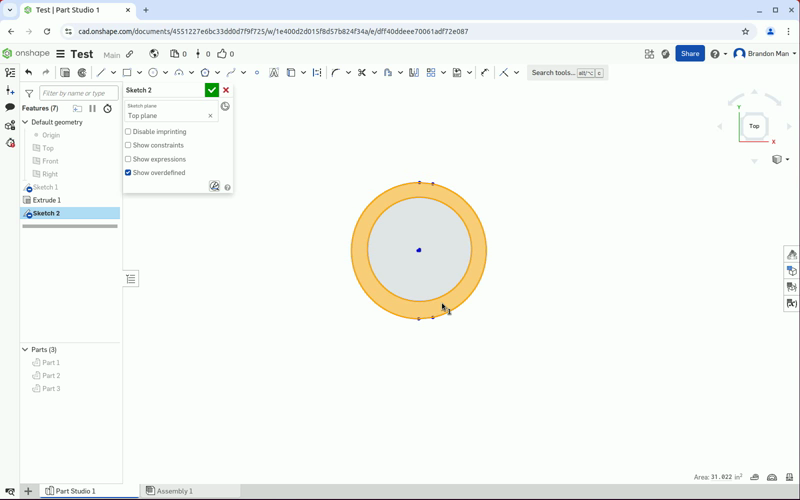
scroll(-6)
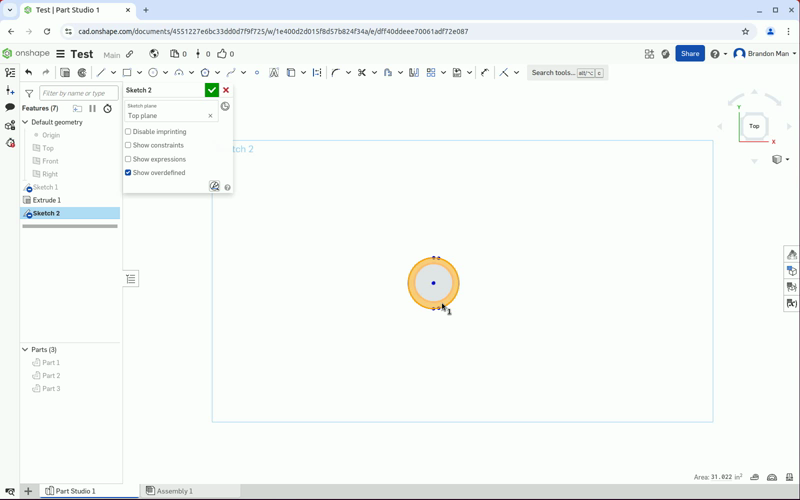
mouse_move(73, 352)
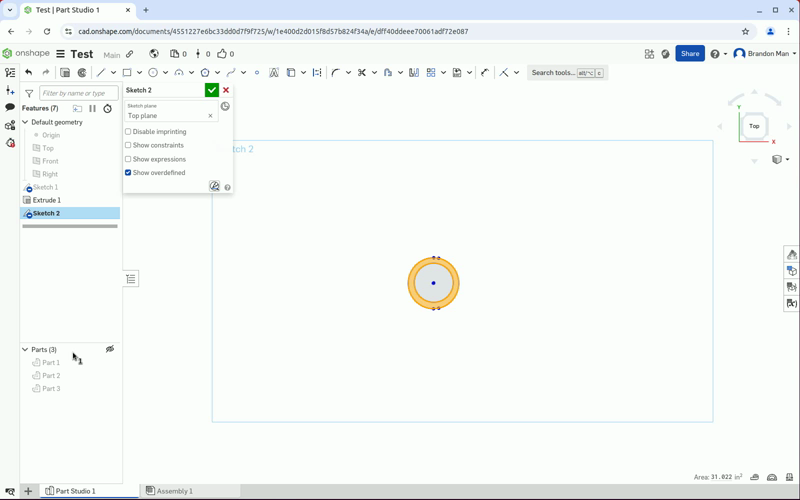
key(shift+y)
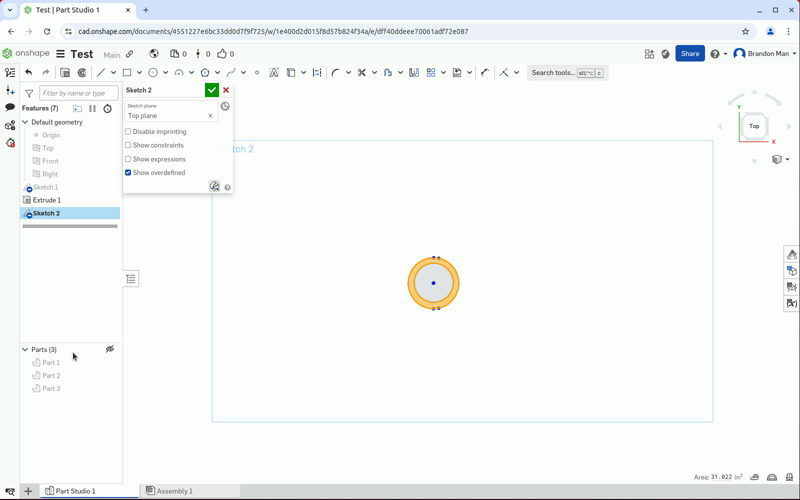
key(shift+e)
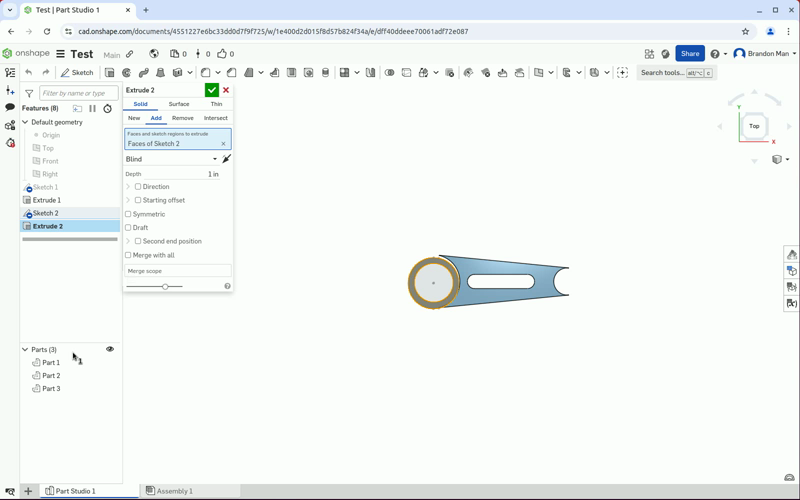
mouse_move(143, 106)
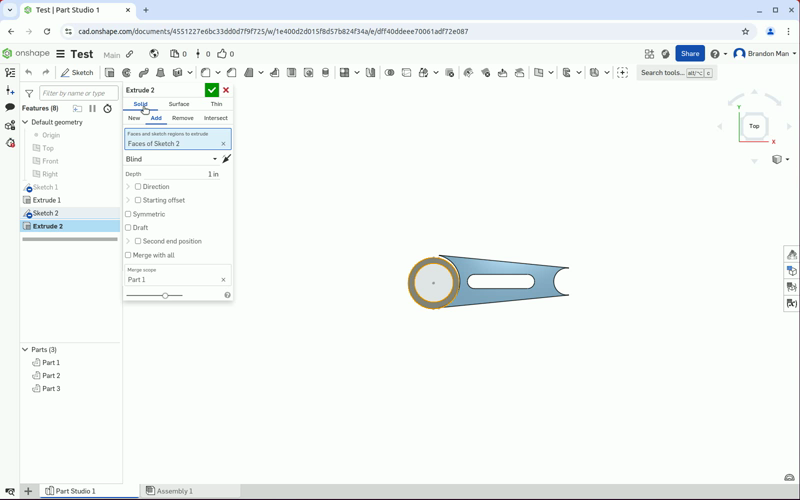
click(143, 106)
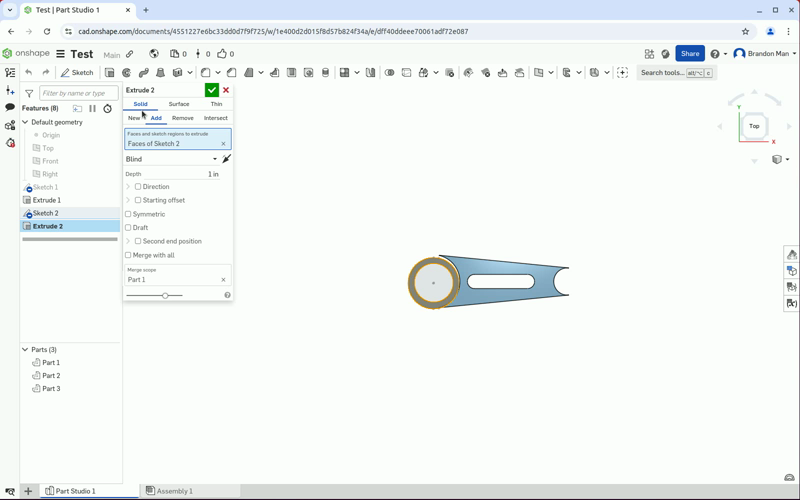
mouse_move(137, 120)
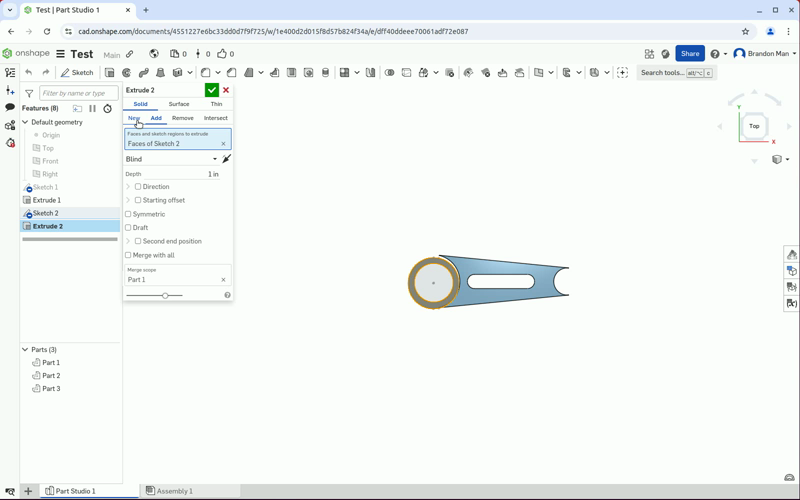
click(137, 120)
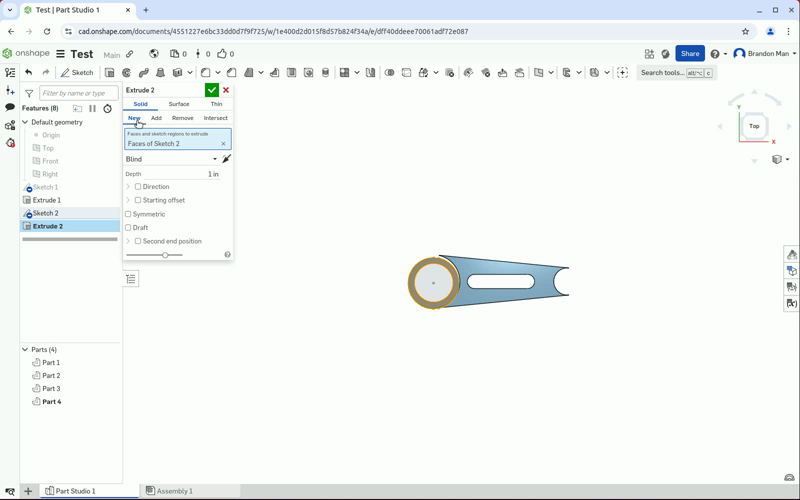
key(tab, 4)
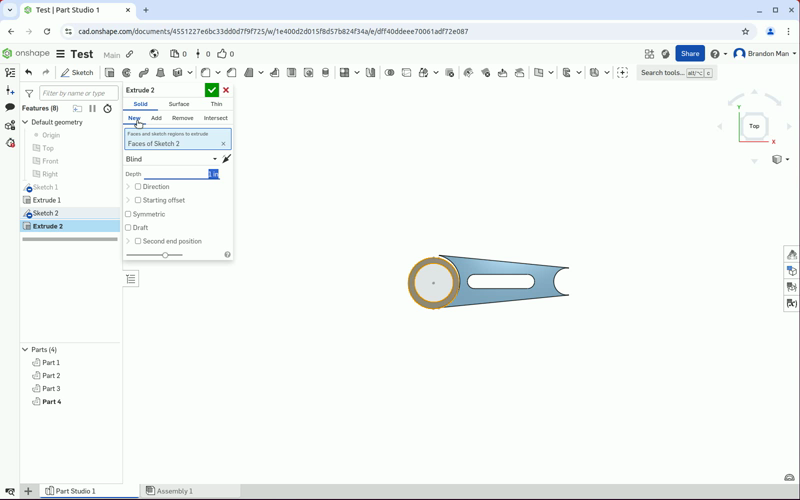
text(7.703)
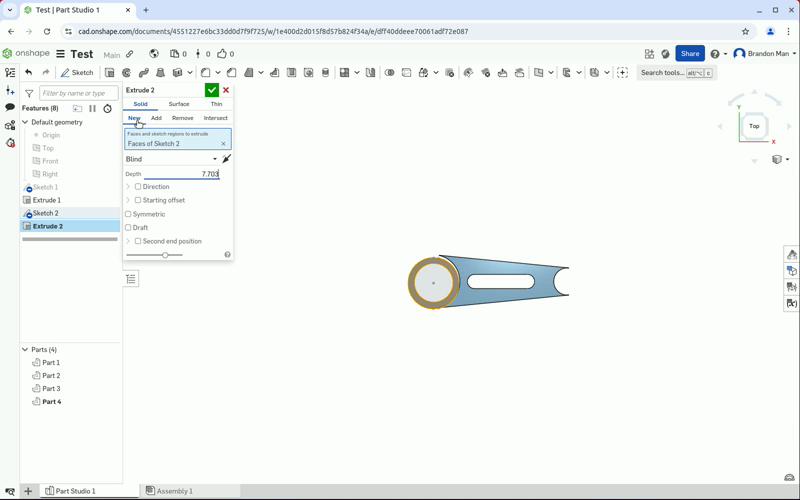
key(enter)
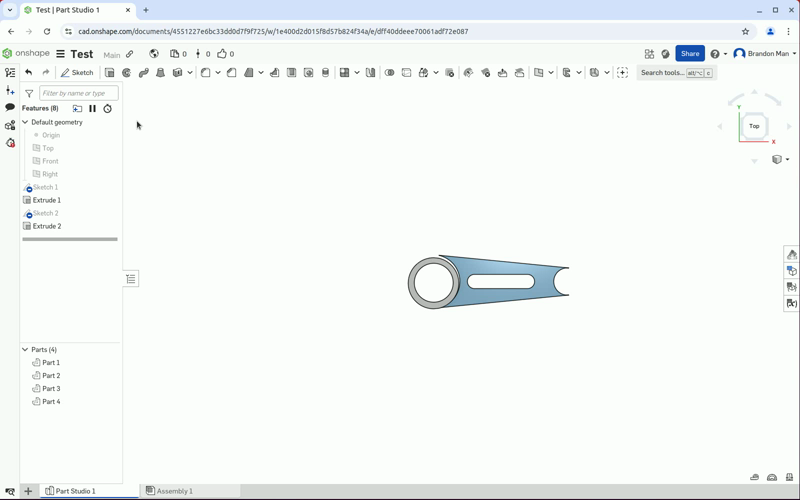
key(shift+h)
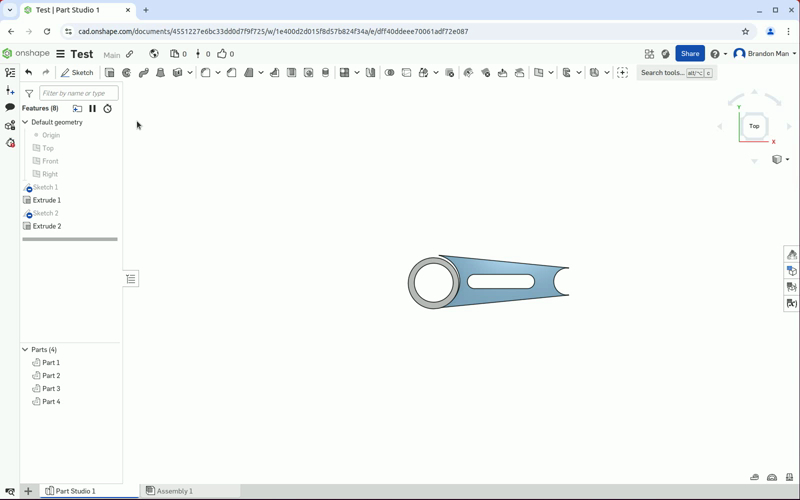
key(shift+h)
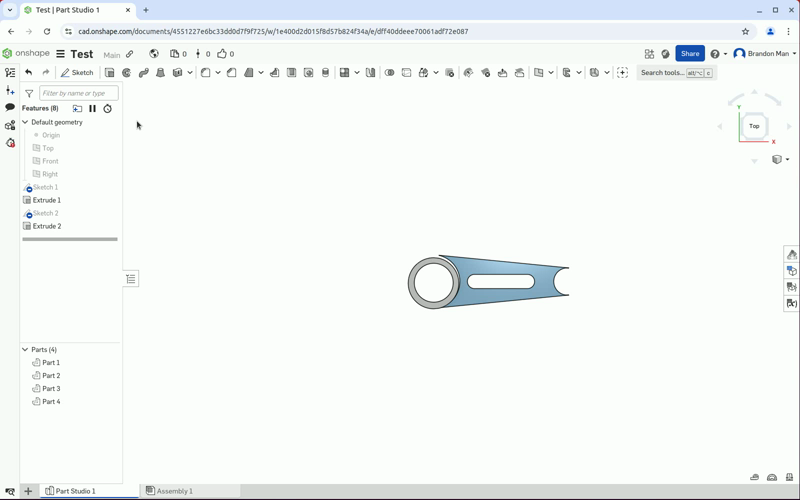
mouse_move(73, 189)
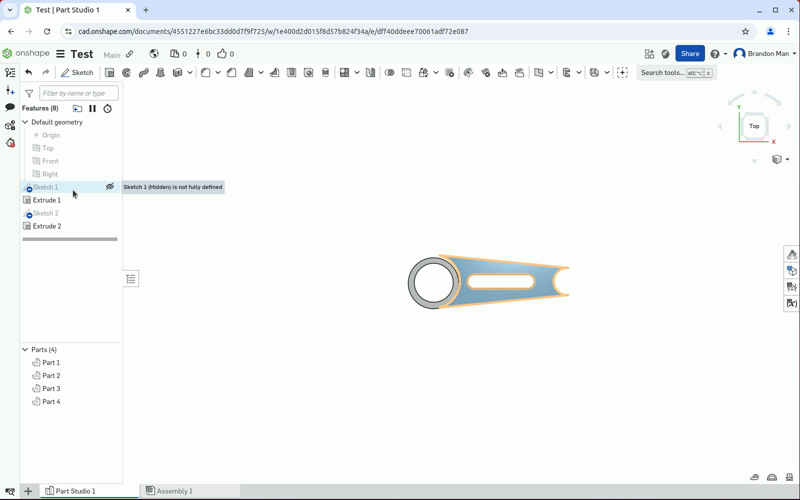
click(73, 189)
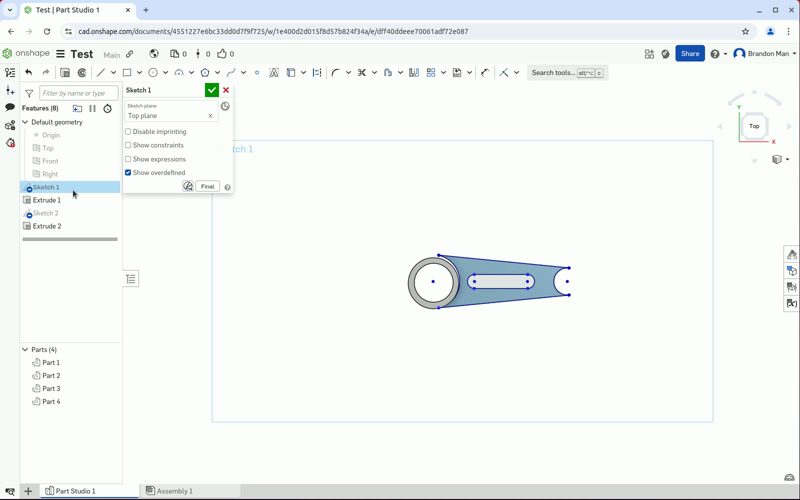
mouse_move(229, 92)
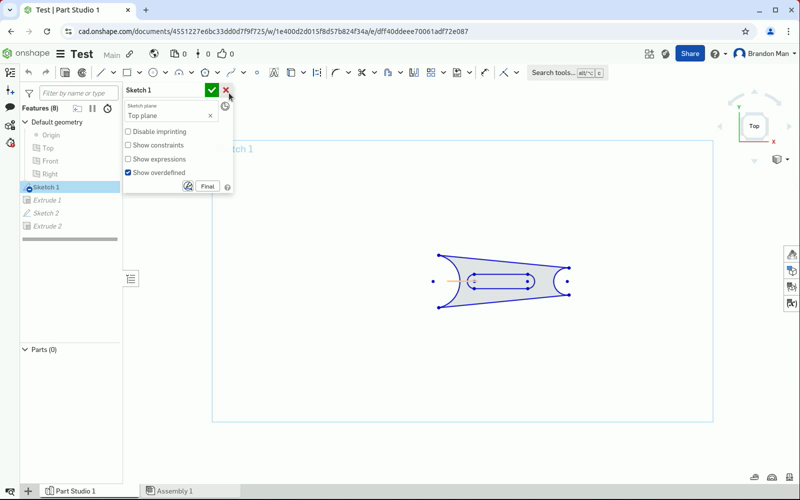
click(229, 92)
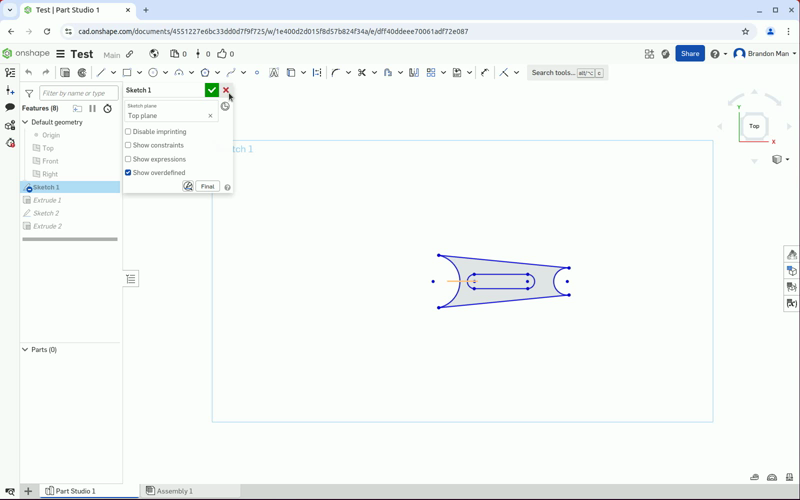
key(shift+s)
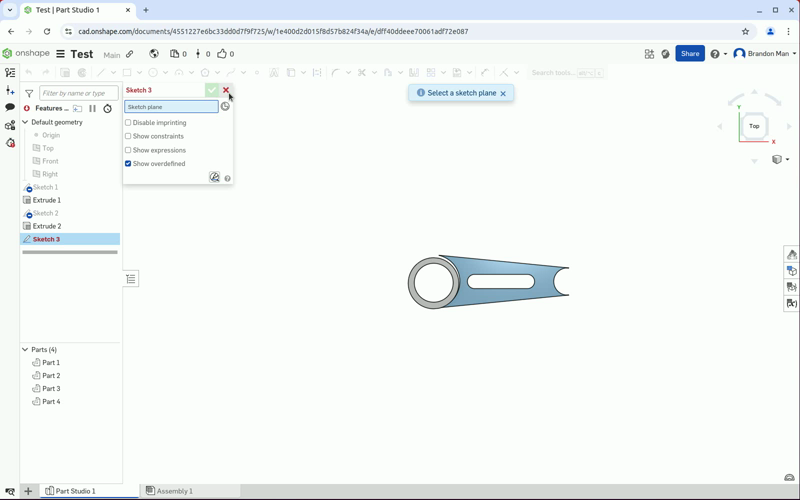
mouse_move(73, 150)
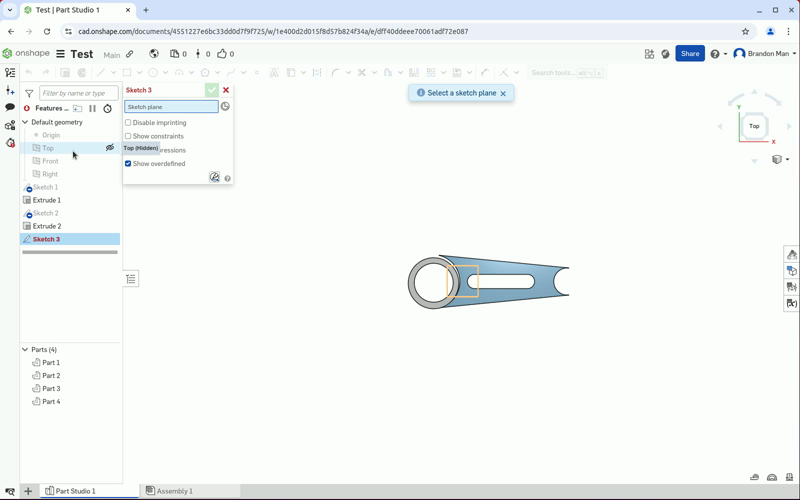
click(73, 150)
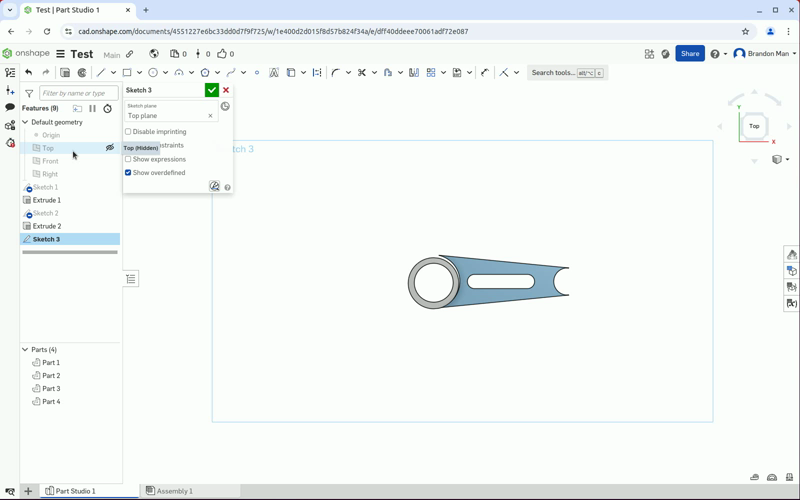
mouse_move(73, 352)
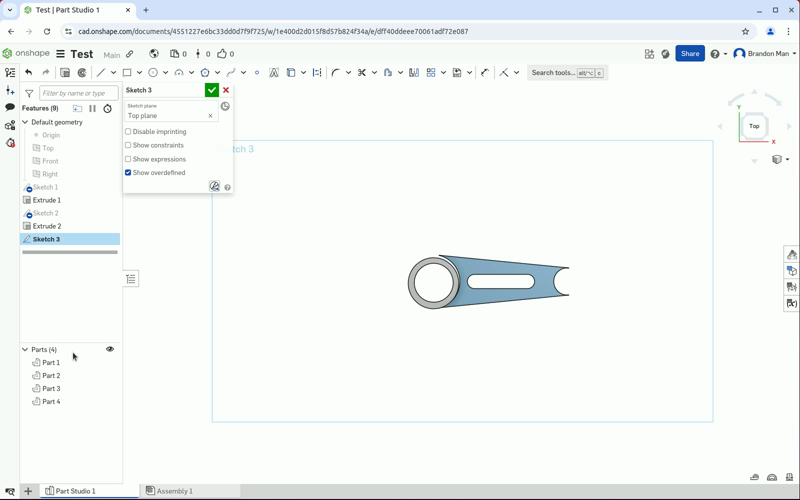
key(y)
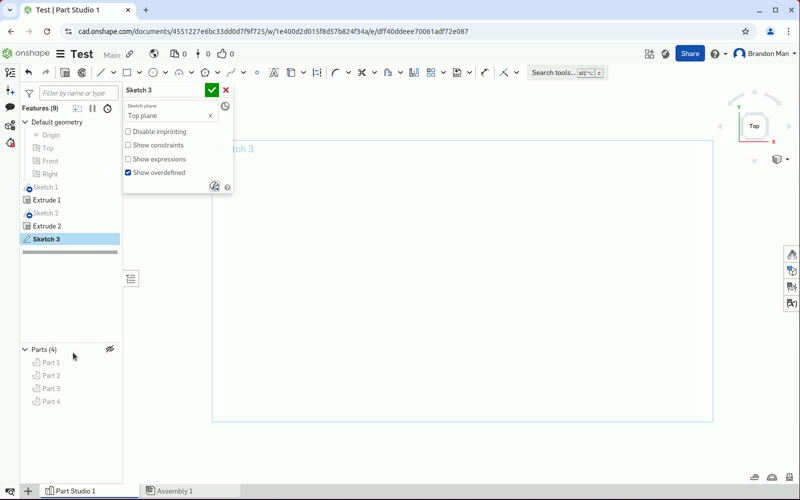
key(c)
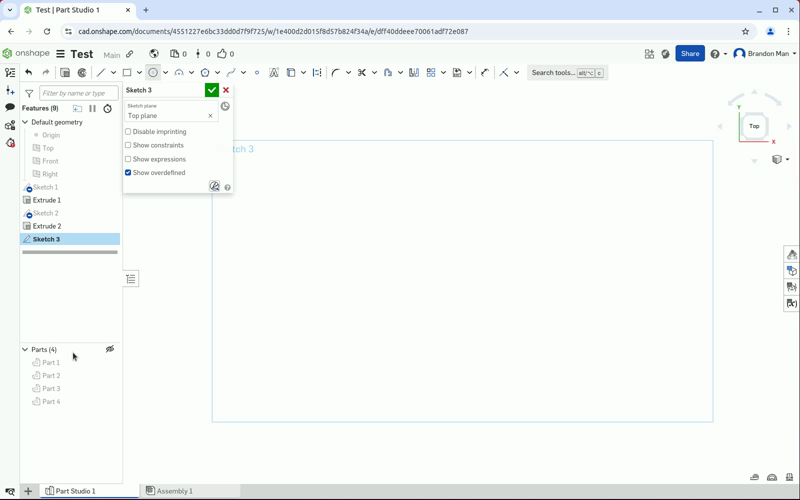
key_down(shift)
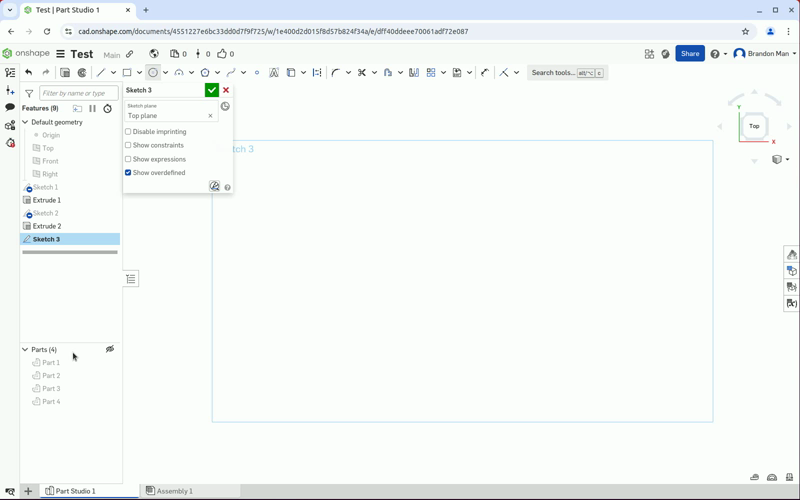
mouse_move(561, 282)
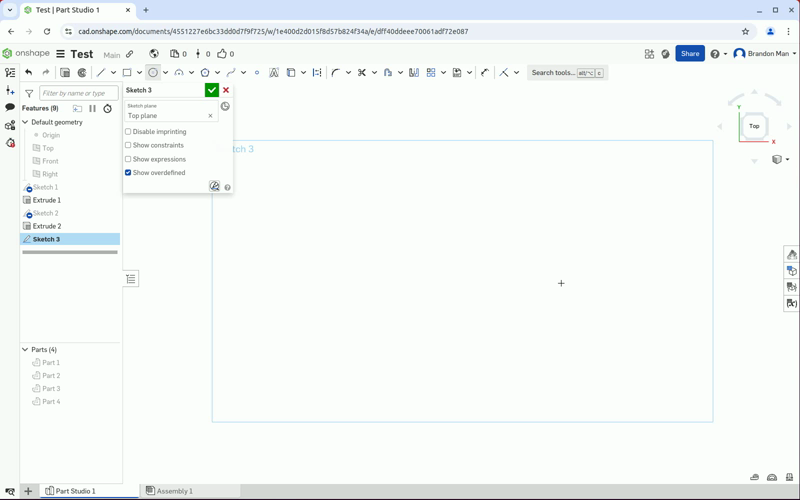
click(561, 282)
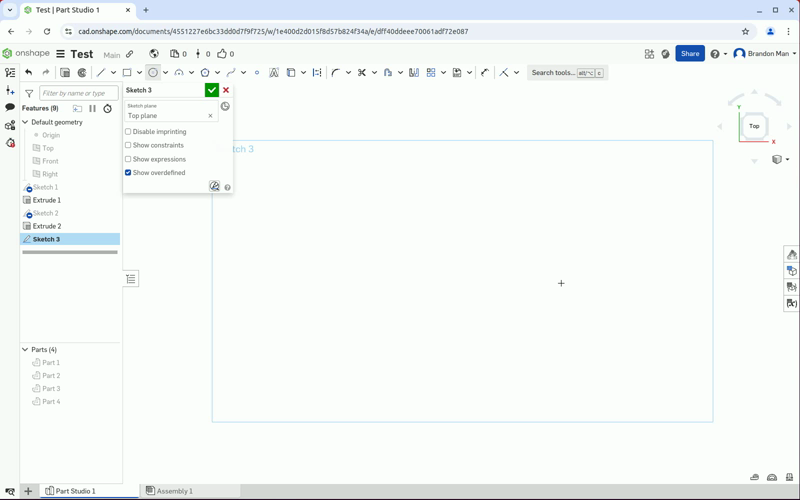
key_up(shift)
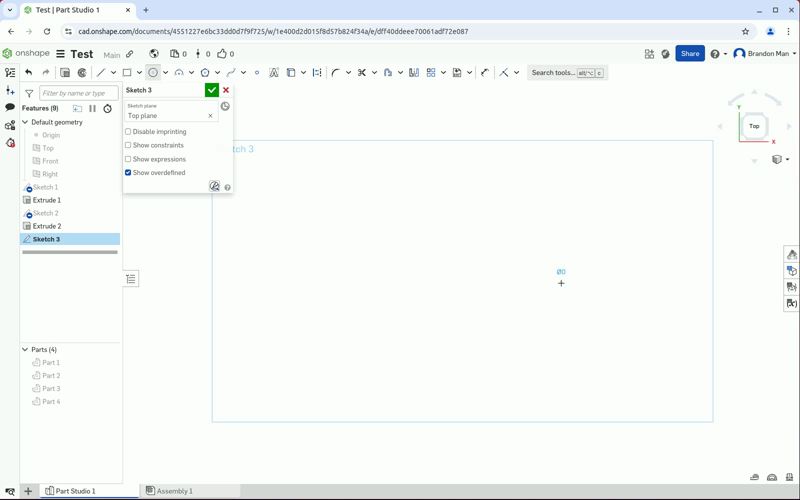
mouse_move(574, 282)
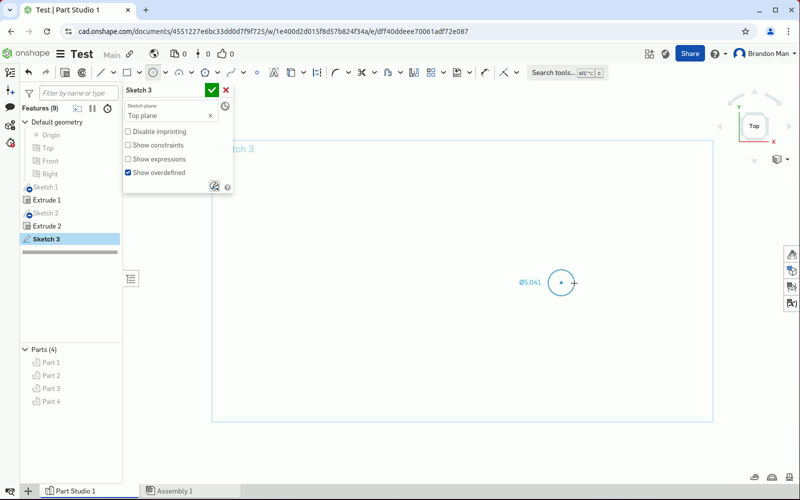
click(574, 282)
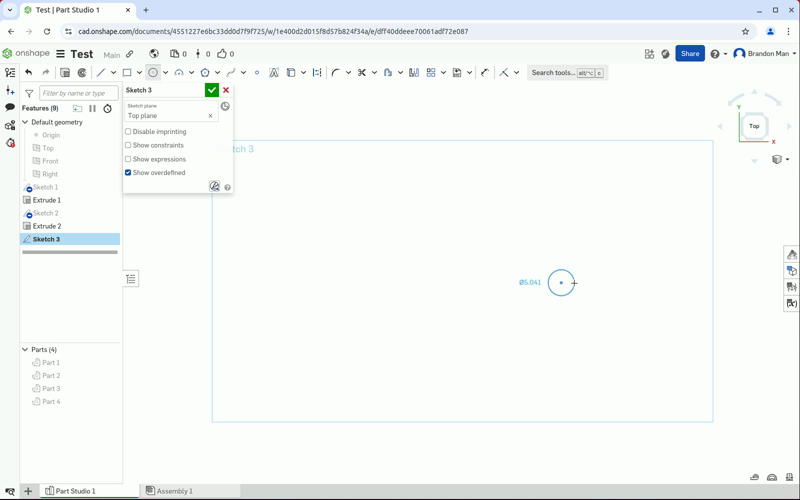
key(esc)
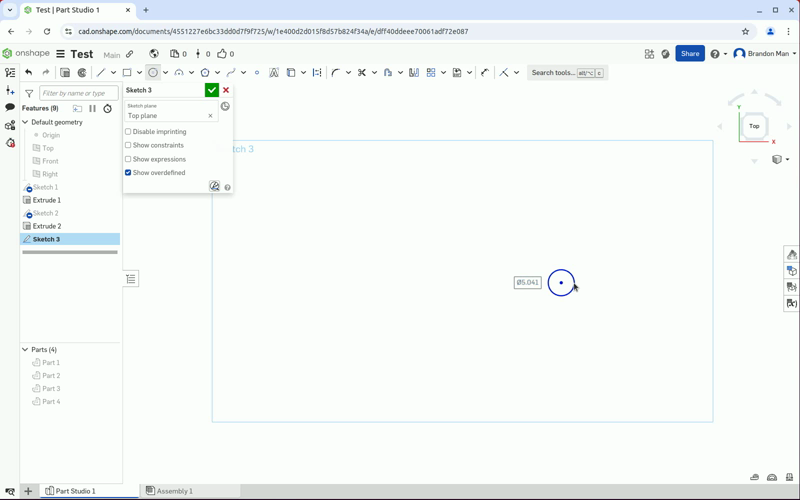
key(c)
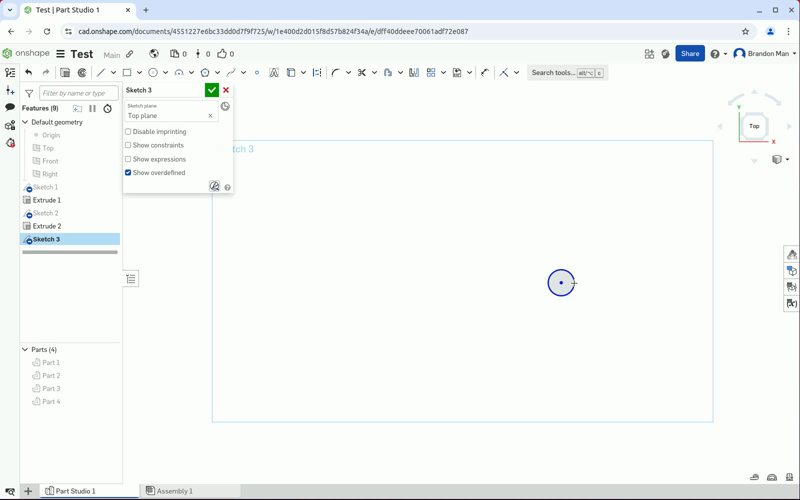
key_down(shift)
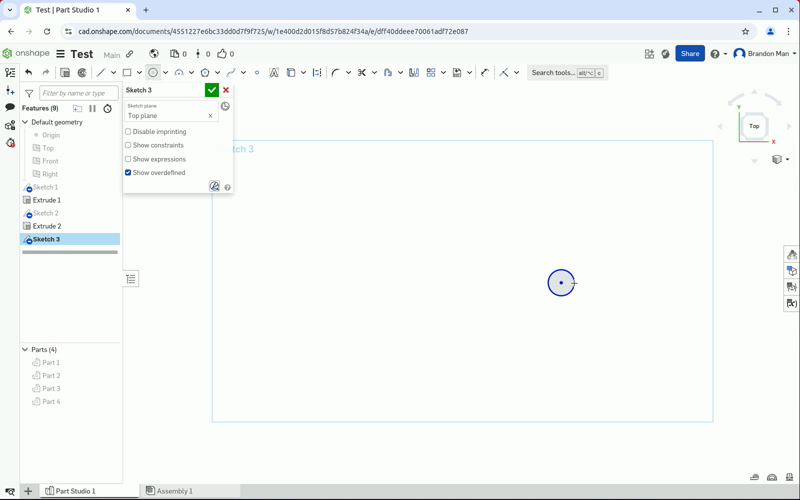
mouse_move(561, 282)
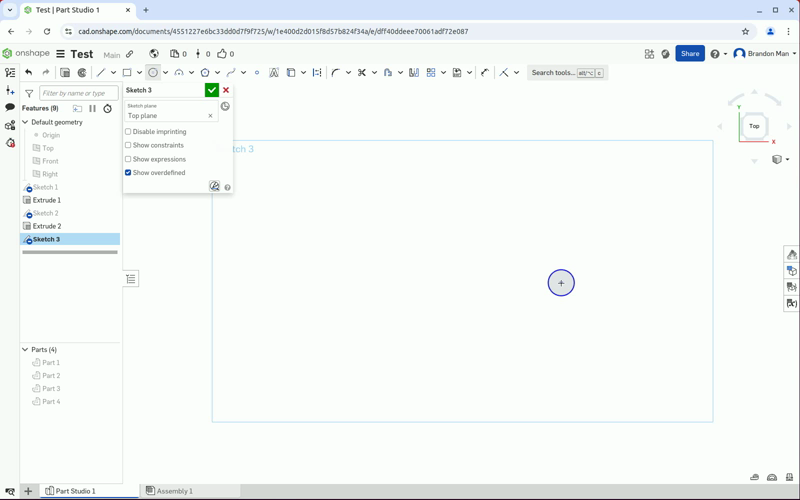
click(561, 282)
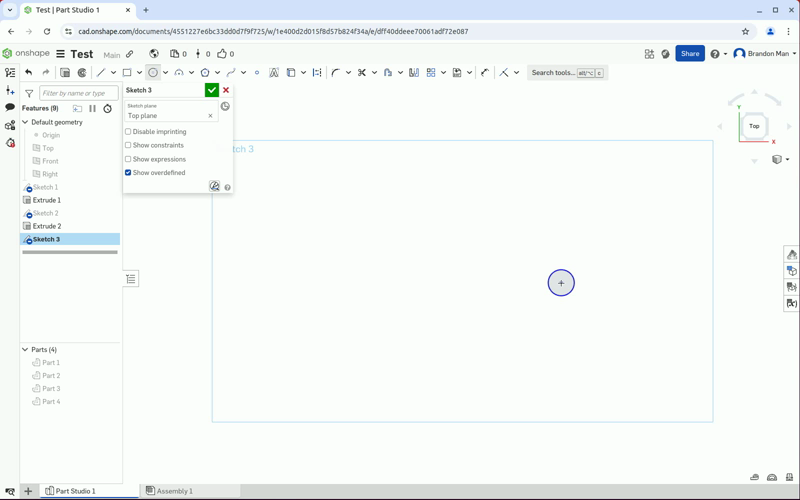
key_up(shift)
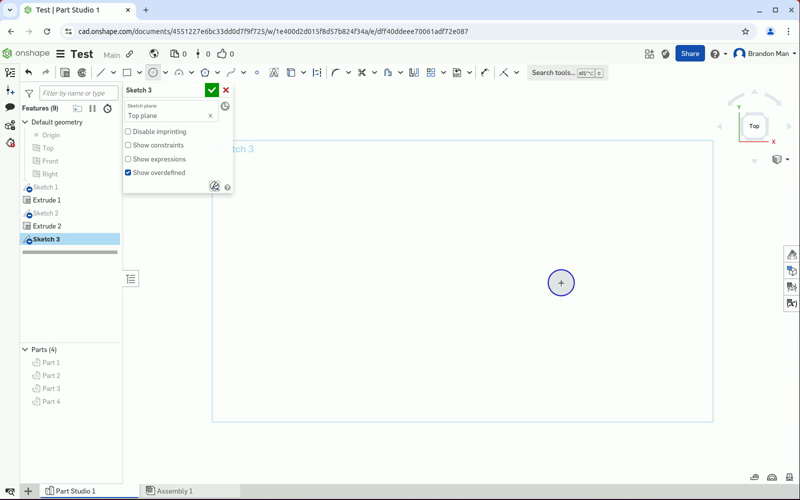
mouse_move(567, 282)
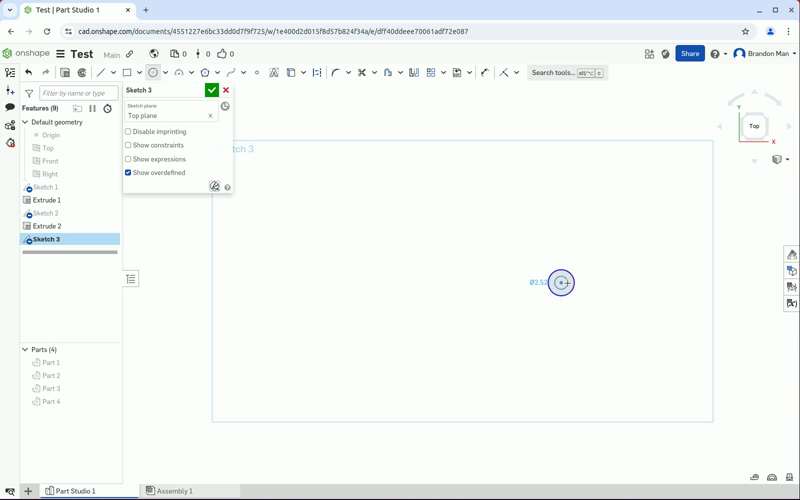
click(567, 282)
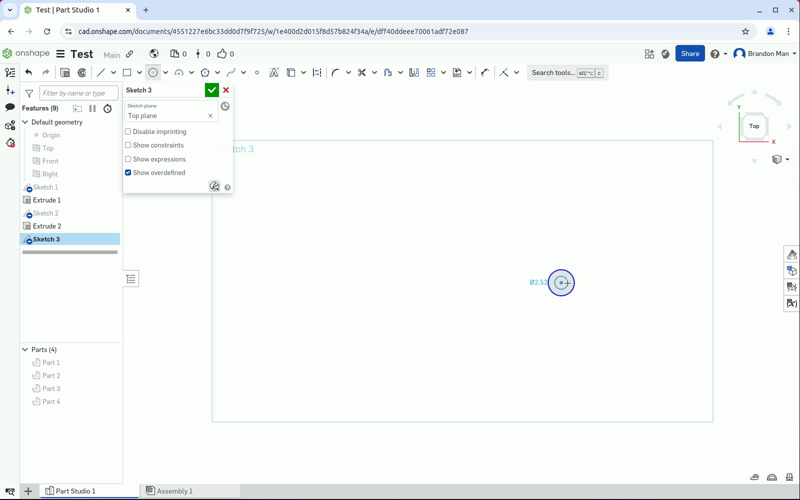
key(esc)
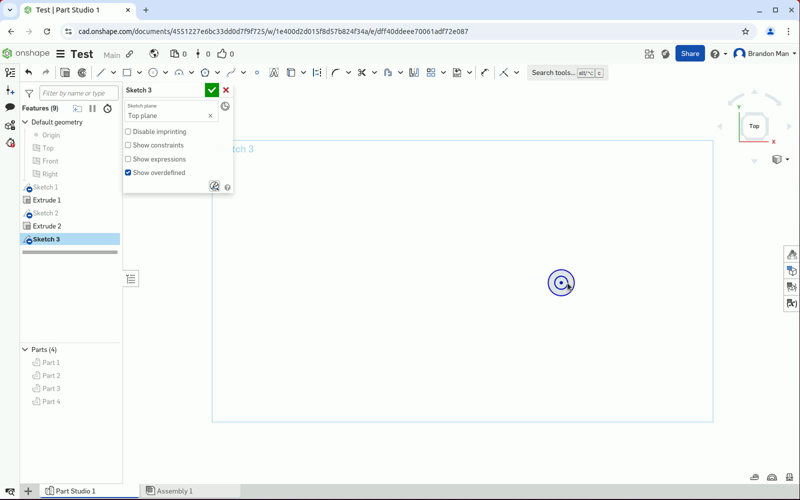
mouse_move(550, 283)
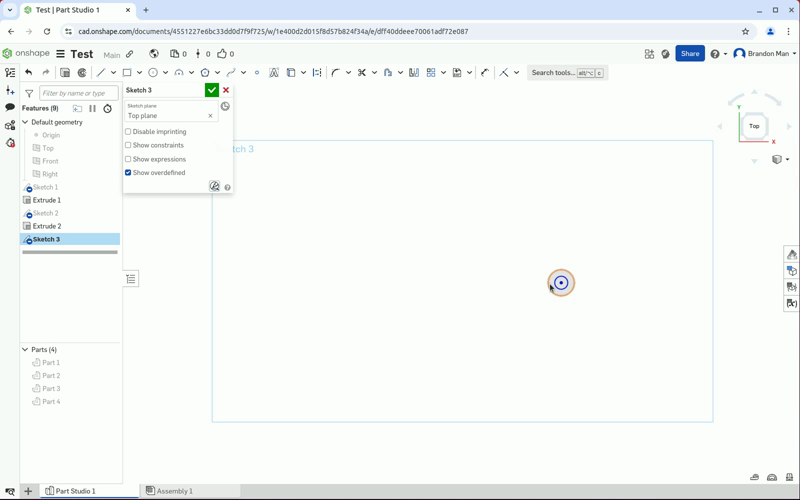
scroll(6)
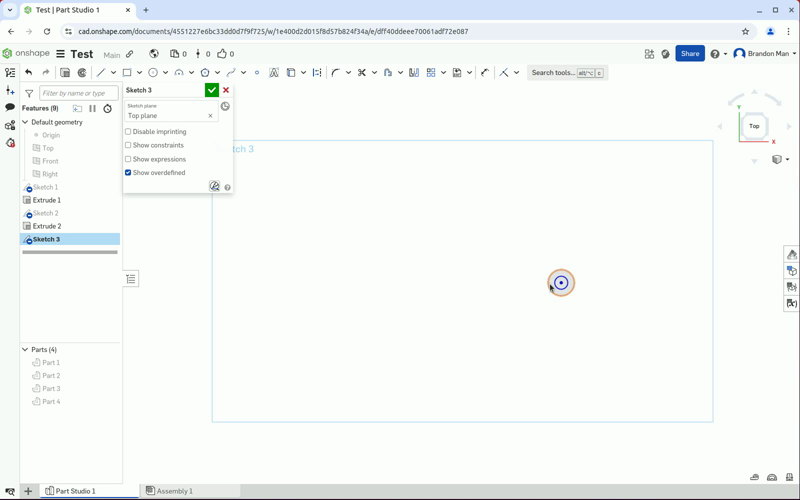
scroll(6)
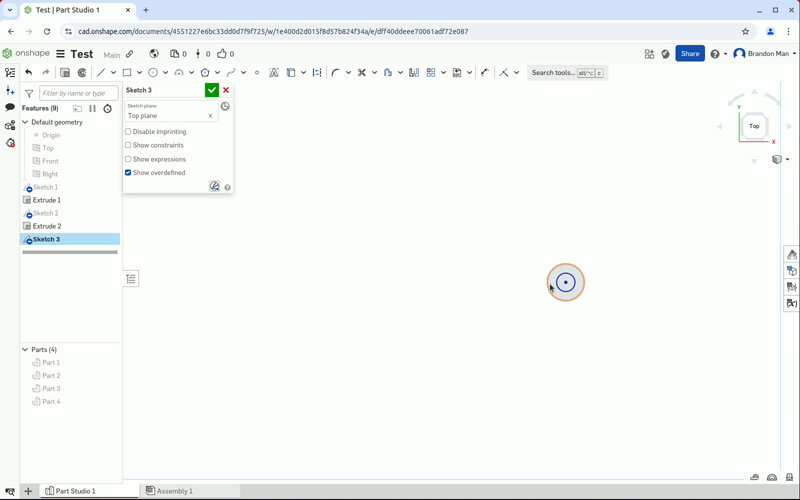
scroll(6)
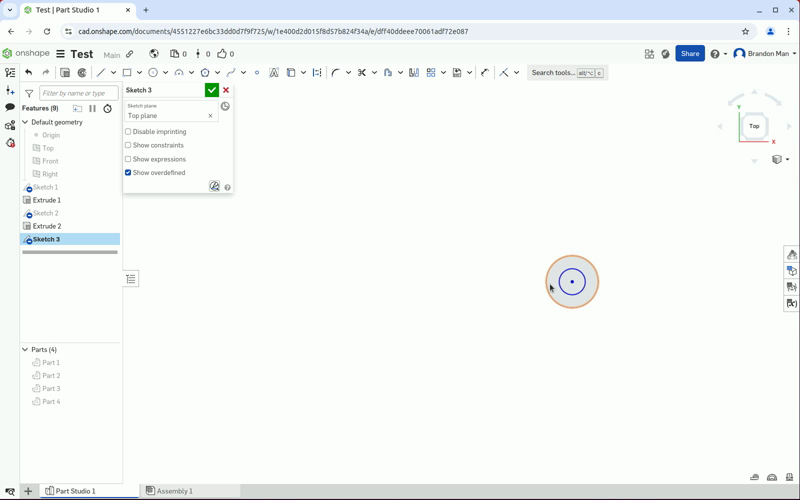
scroll(6)
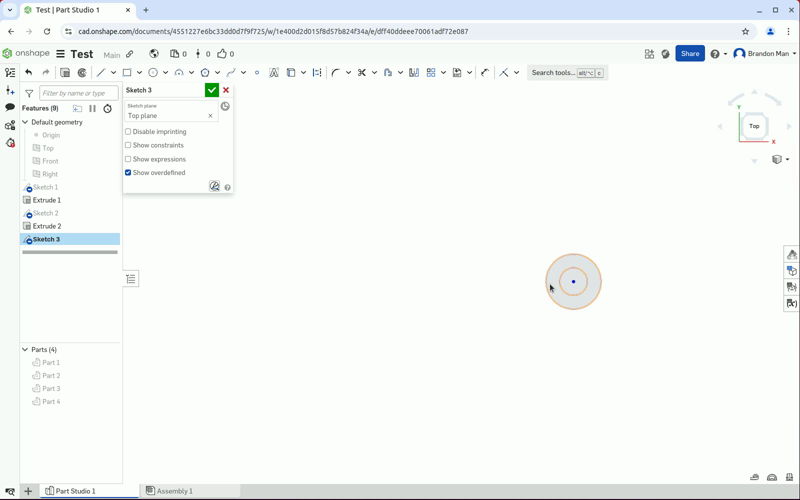
scroll(6)
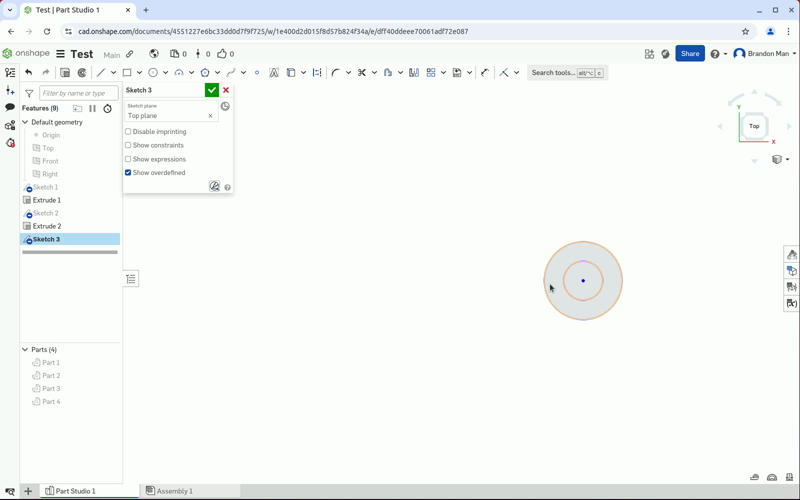
scroll(6)
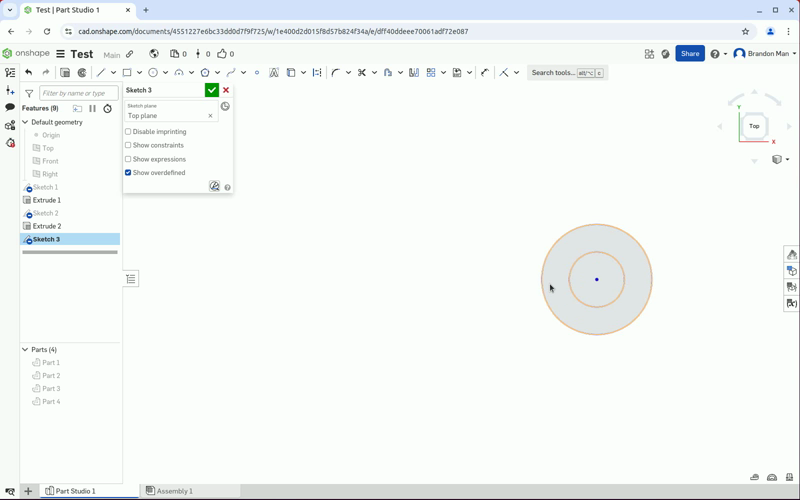
scroll(6)
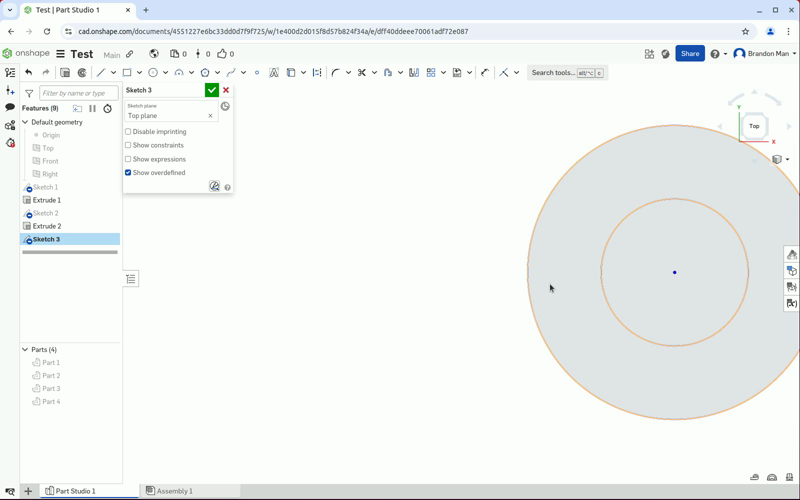
click(550, 283)
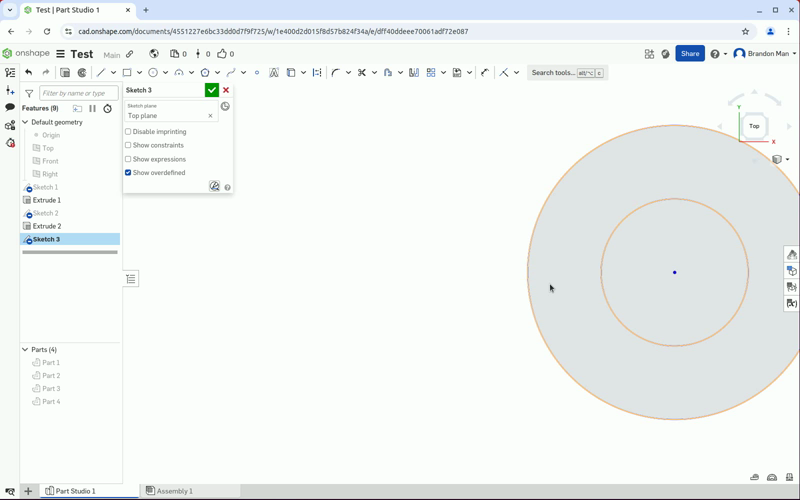
scroll(-6)
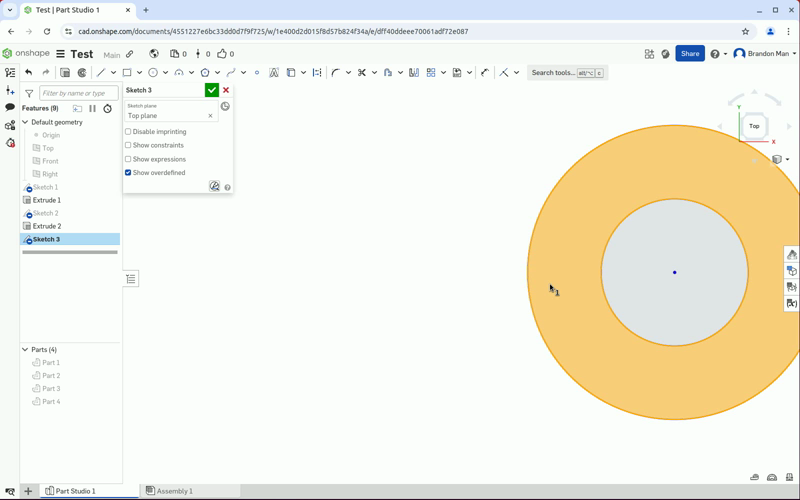
scroll(-6)
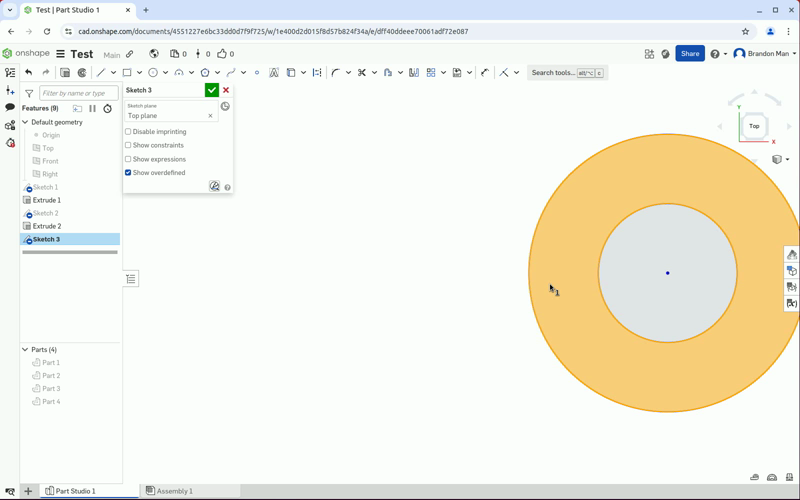
scroll(-6)
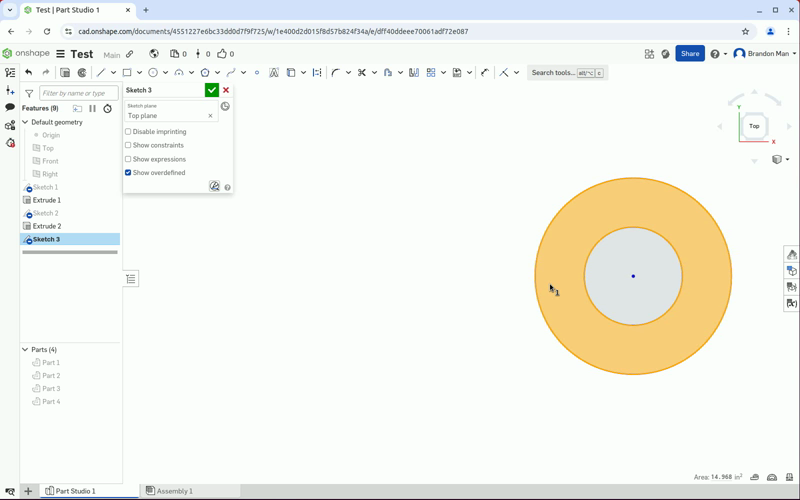
scroll(-6)
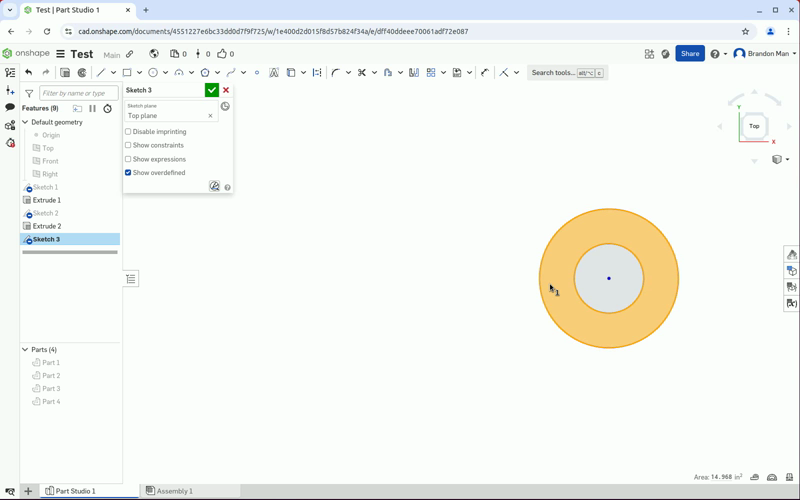
scroll(-6)
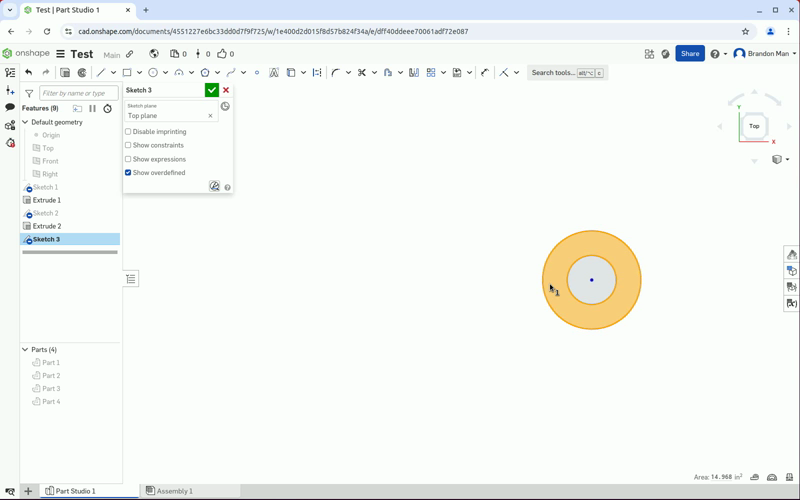
scroll(-6)
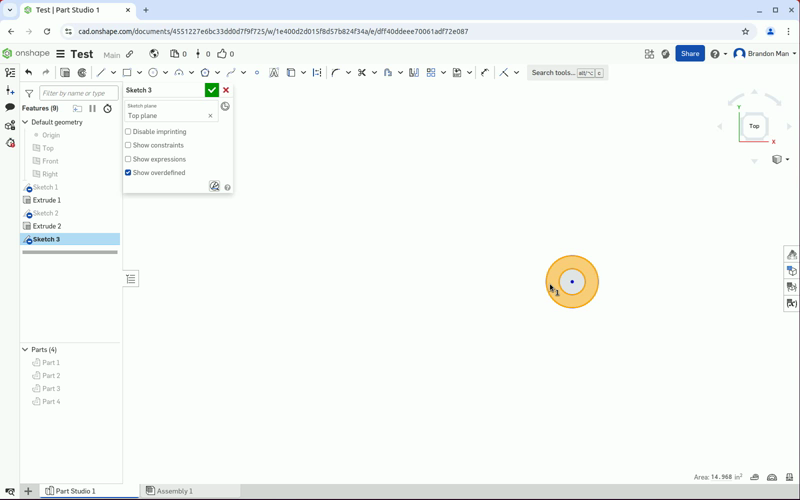
scroll(-6)
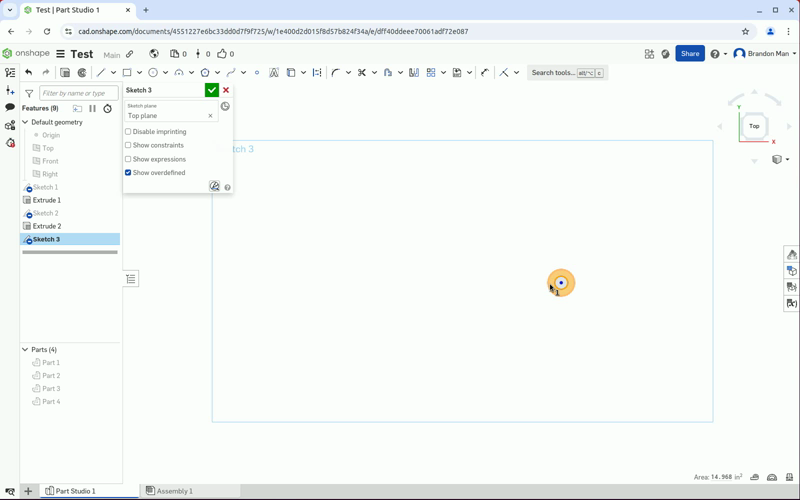
mouse_move(73, 352)
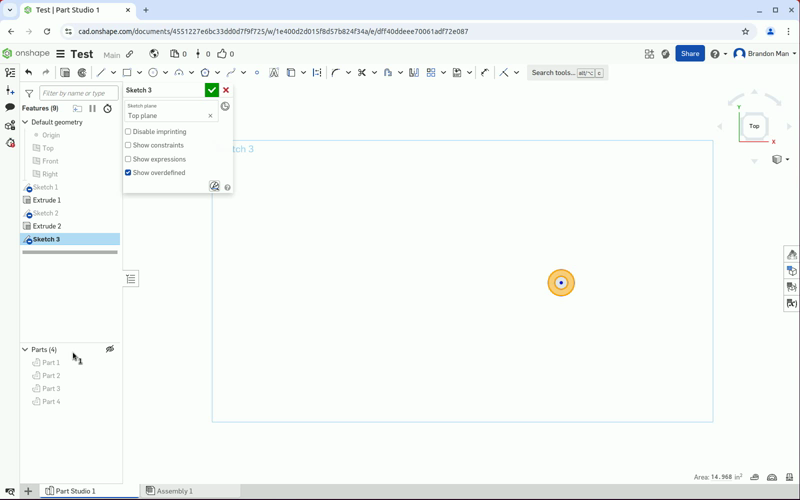
key(shift+y)
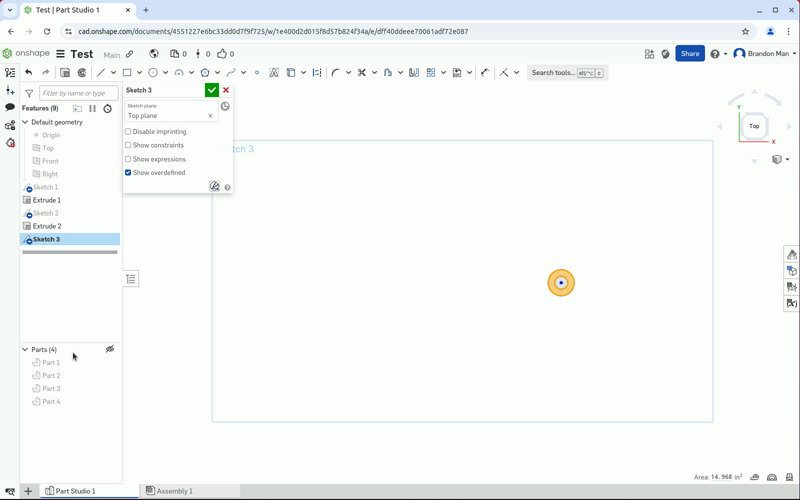
key(shift+e)
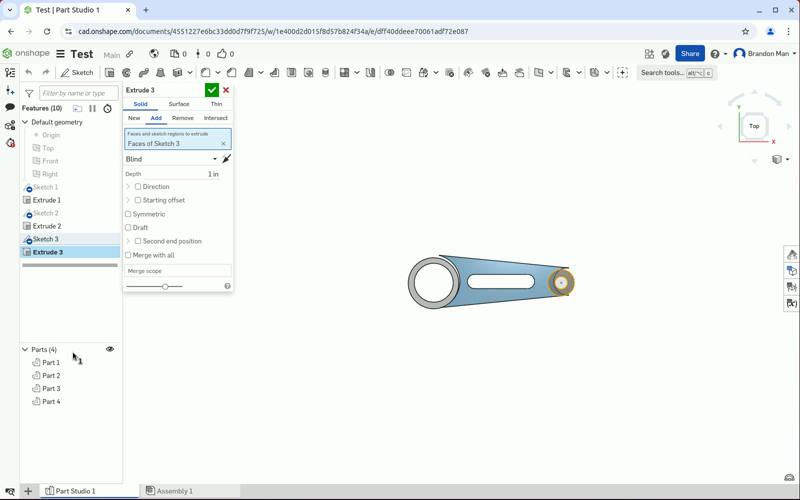
mouse_move(143, 106)
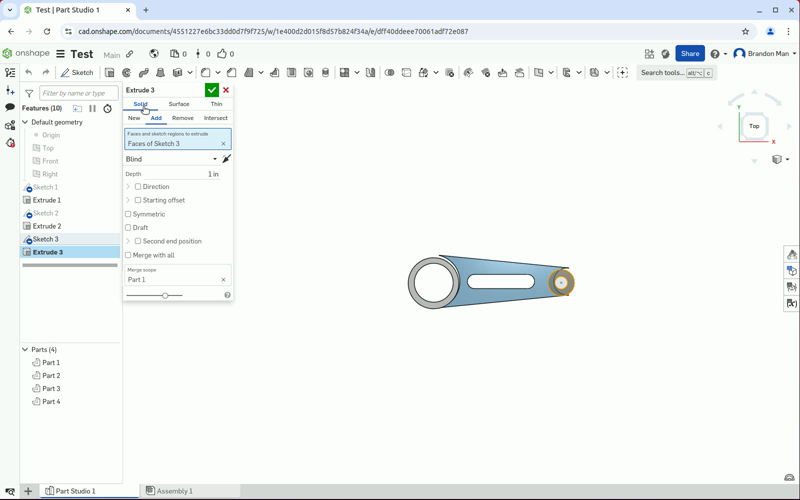
click(143, 106)
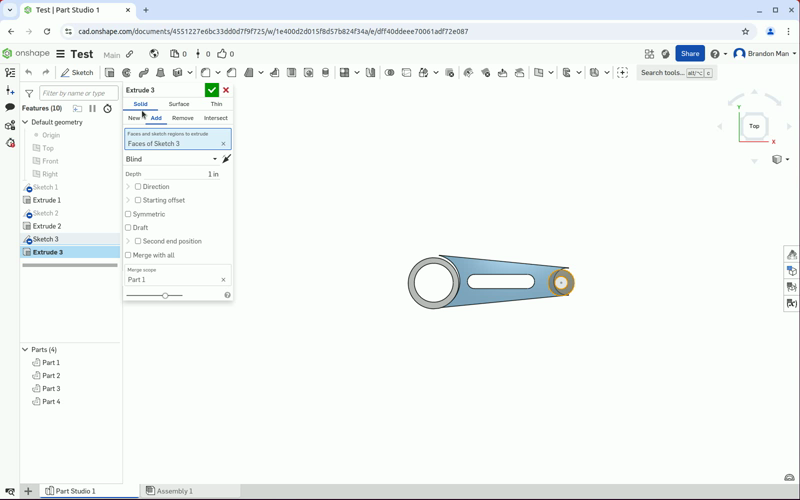
mouse_move(137, 120)
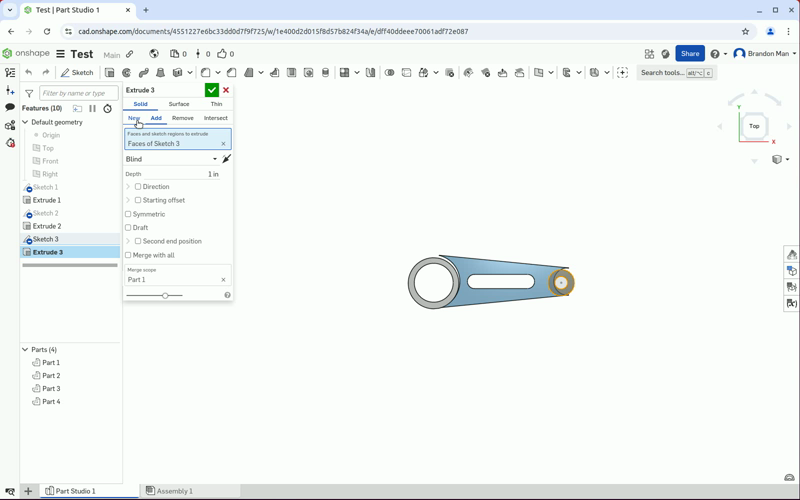
click(137, 120)
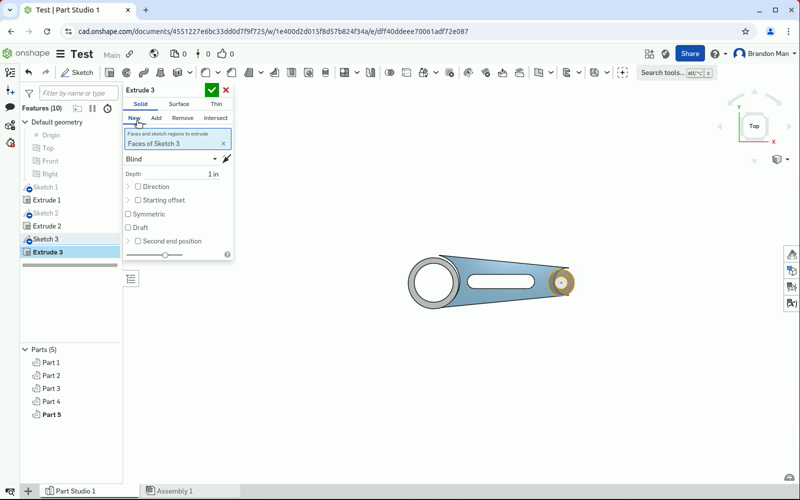
key(tab, 4)
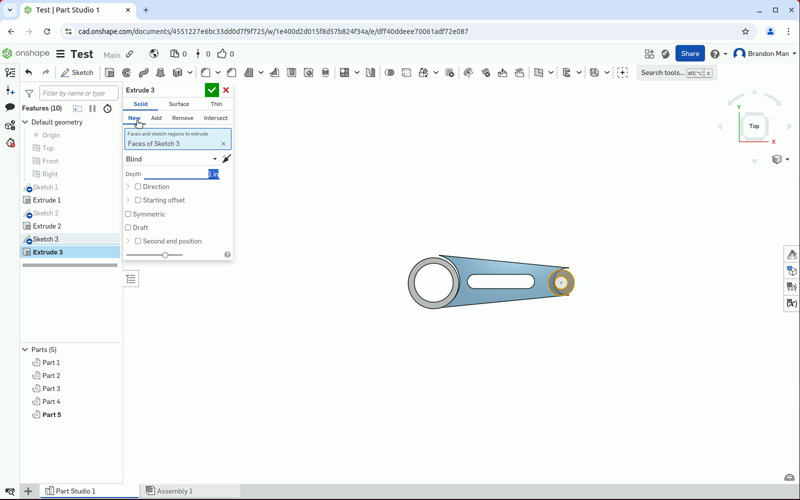
text(6.499)
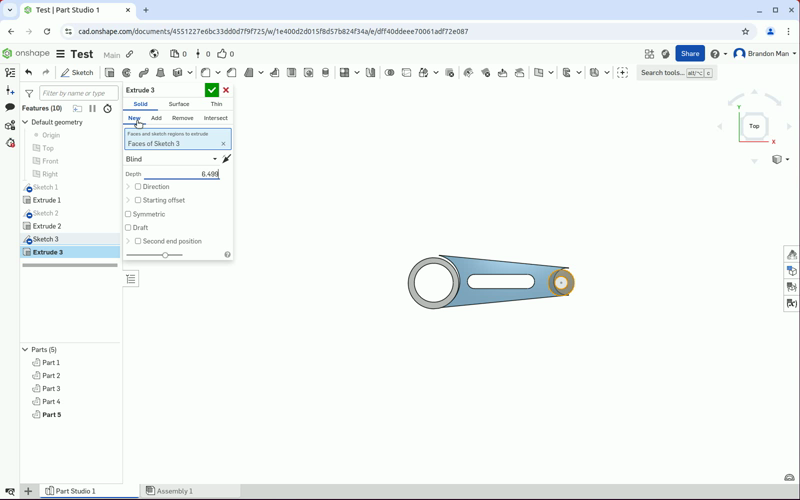
key(enter)
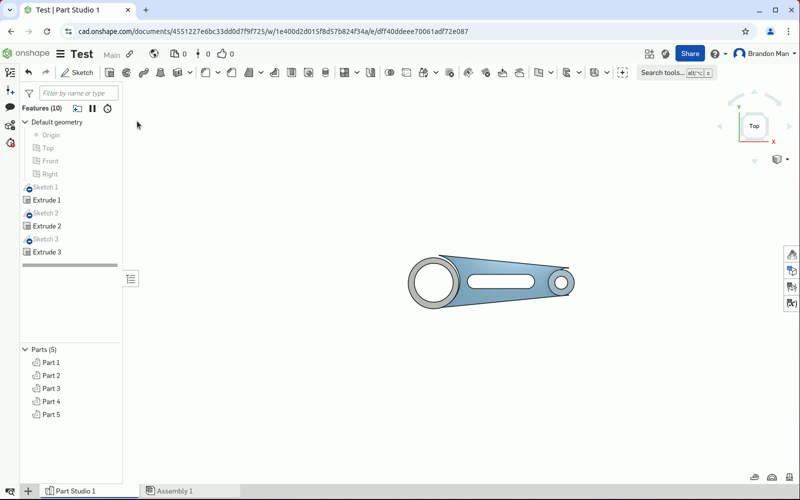
key(shift+h)
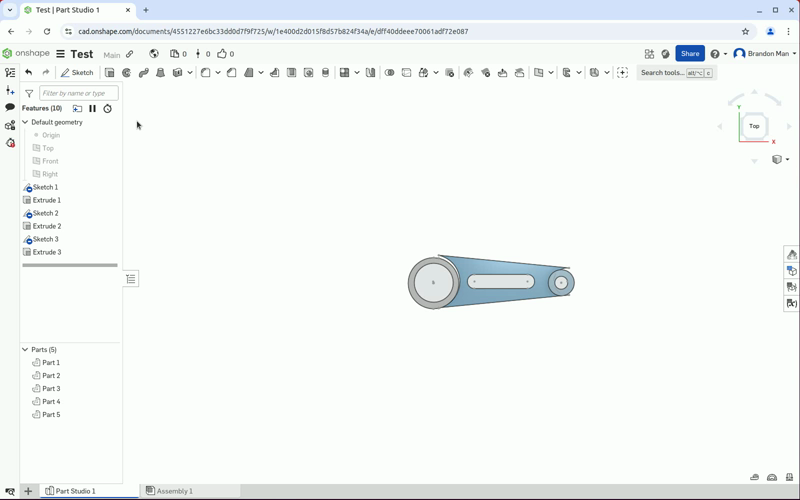
key(shift+h)
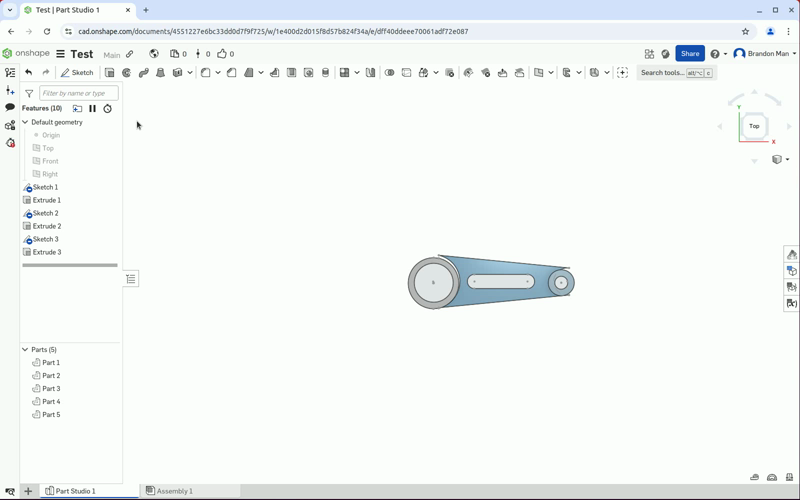
key(shift+7)
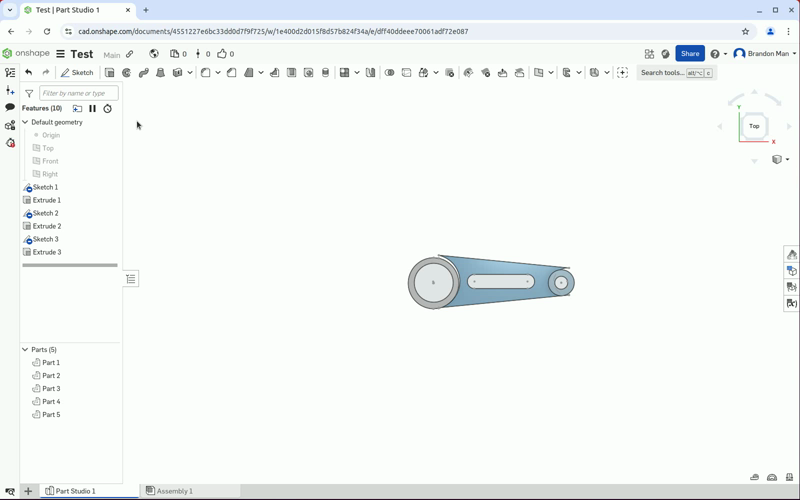
key(up, 3)
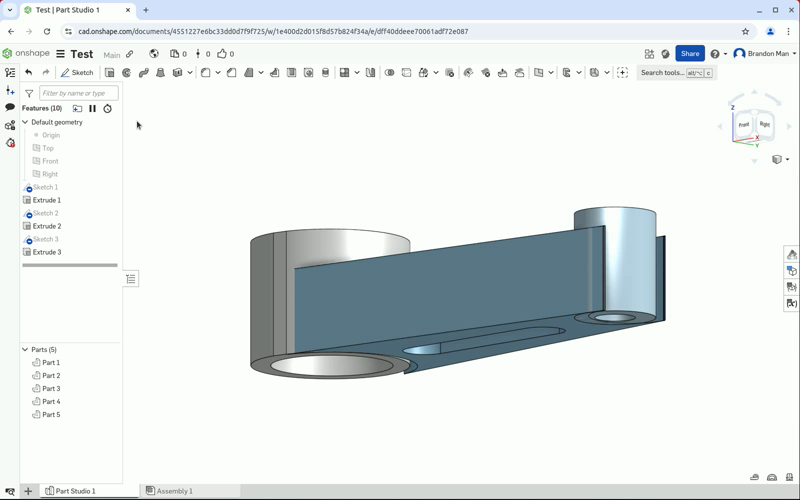
key(left, 3)
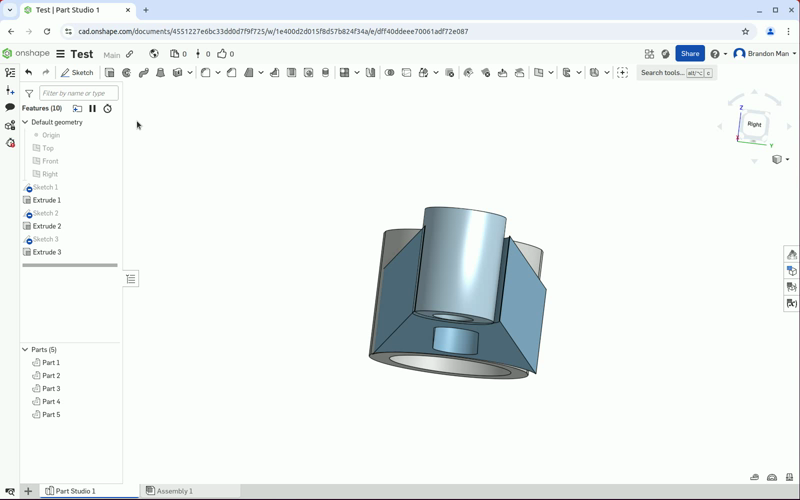
key(right, 3)
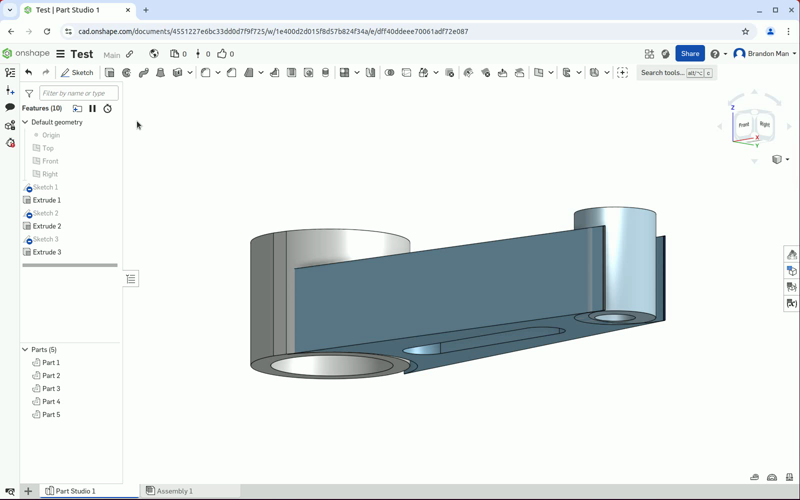
key(down, 3)
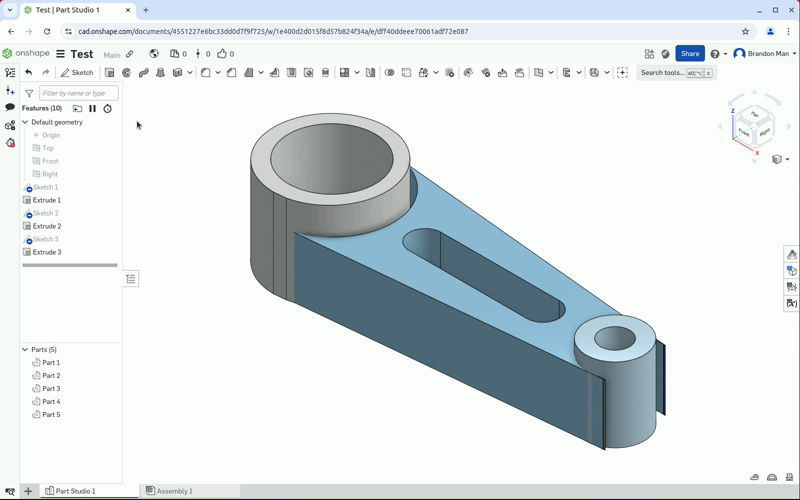
mouse_move(73, 189)
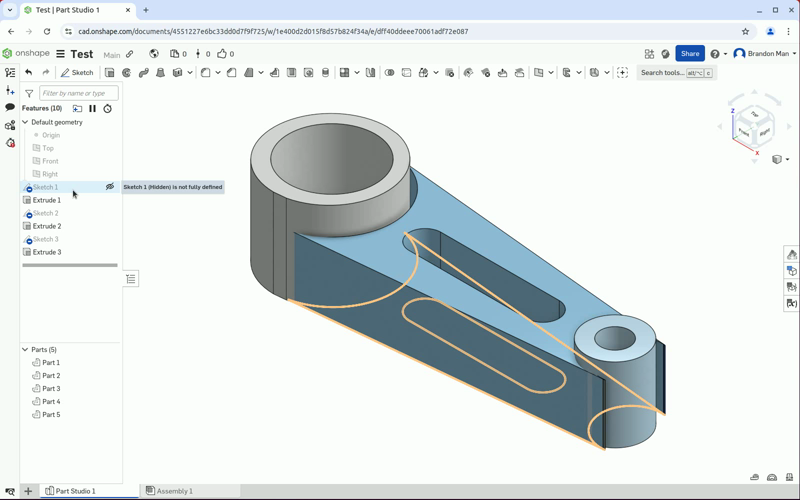
click(73, 189)